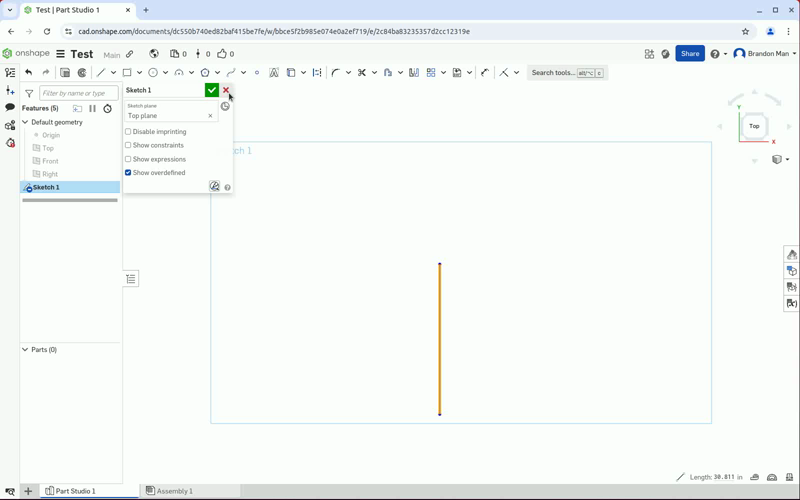
key(shift+h)
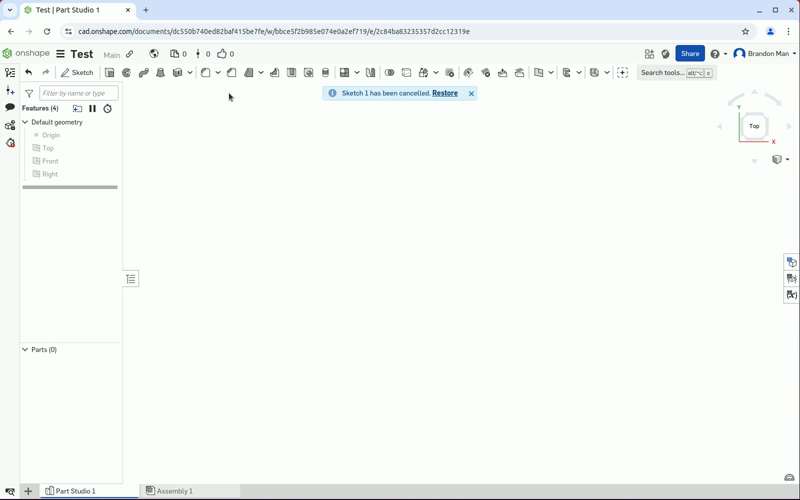
mouse_move(73, 352)
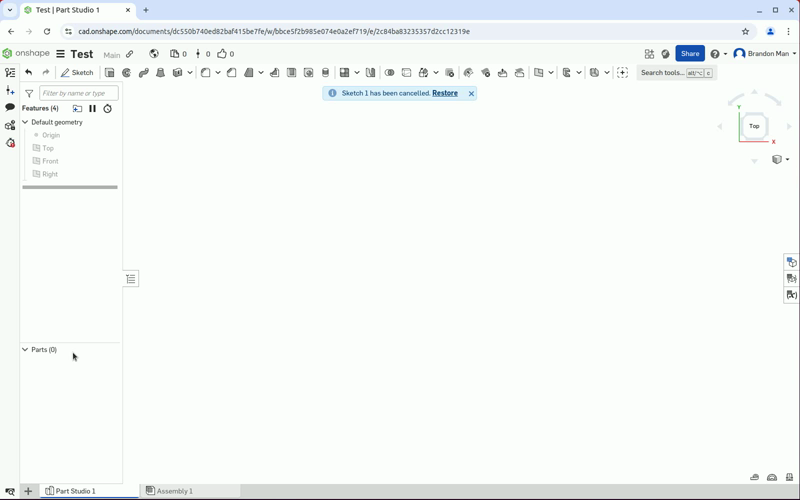
key(y)
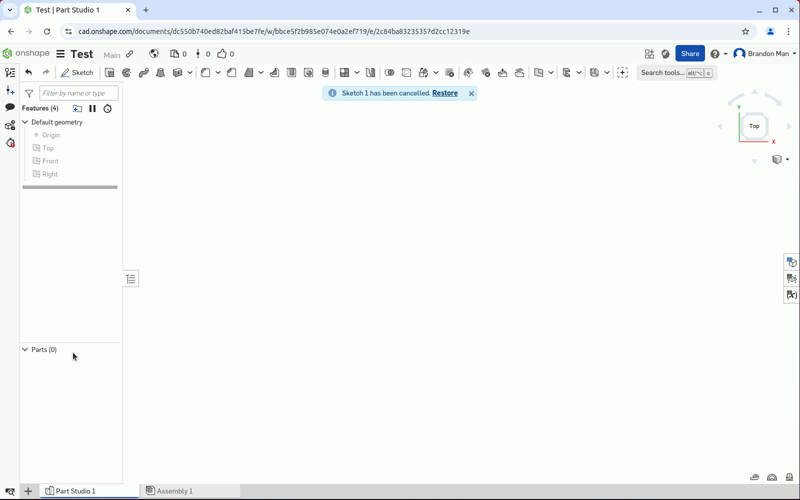
key(shift+p)
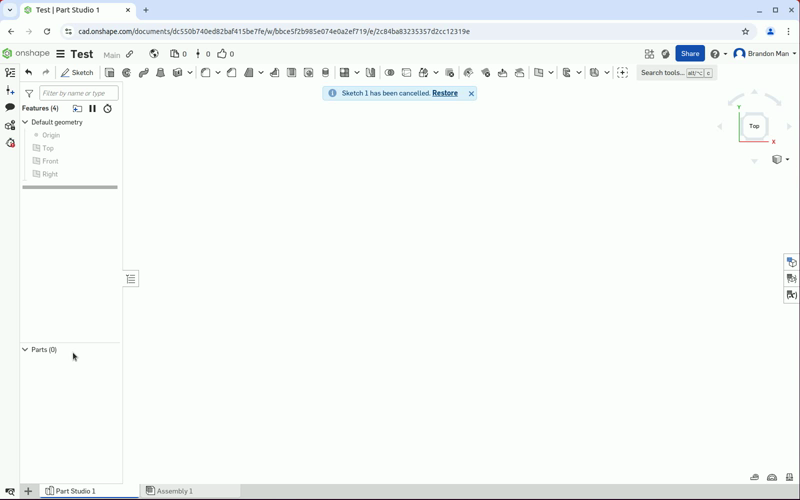
key(space)
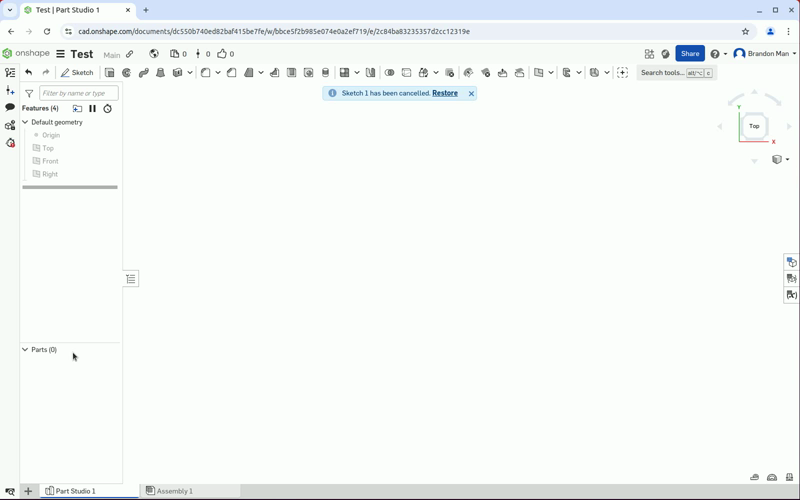
key_down(shift)
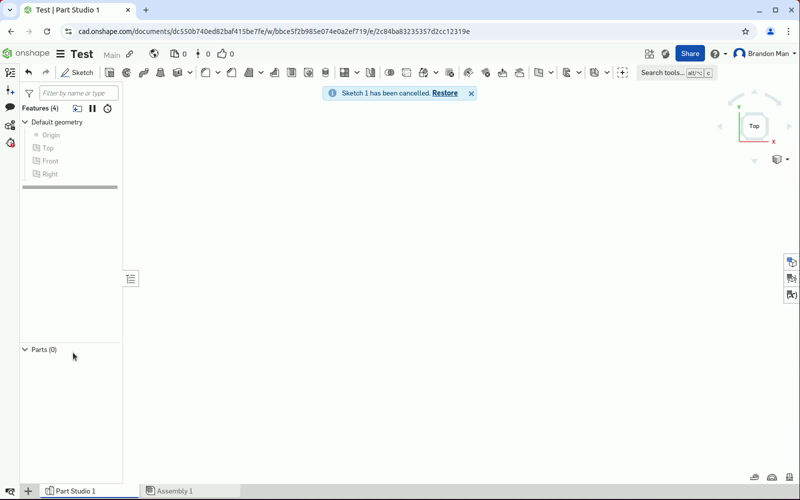
key(up)
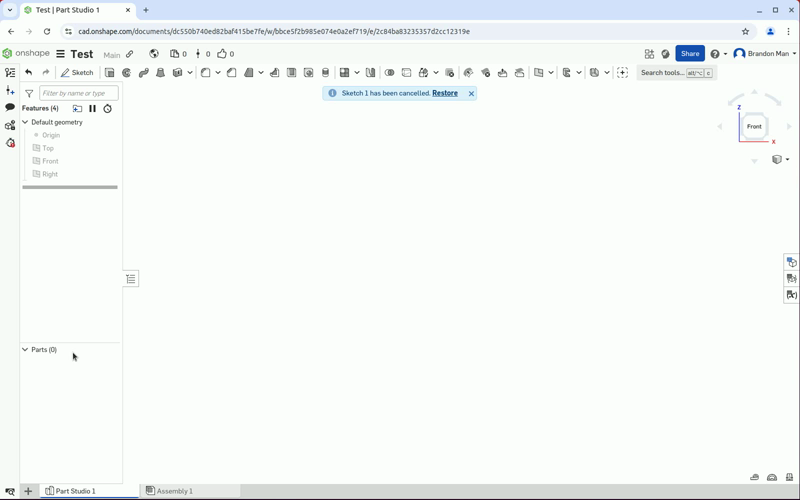
key_up(shift)
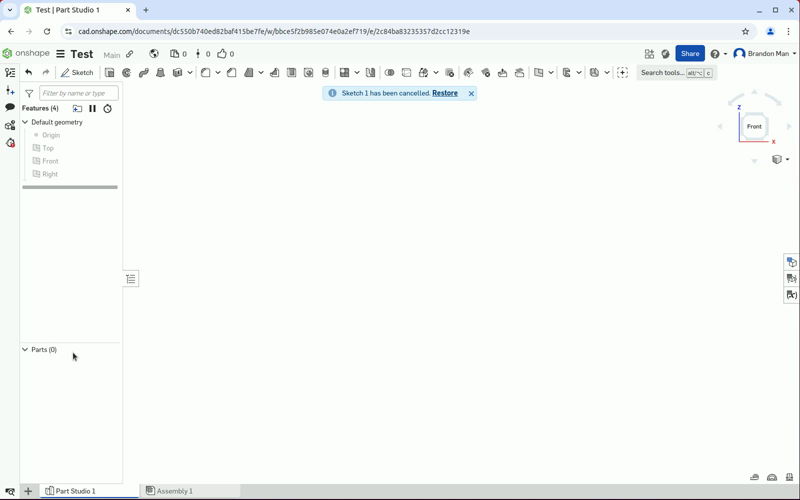
key(space)
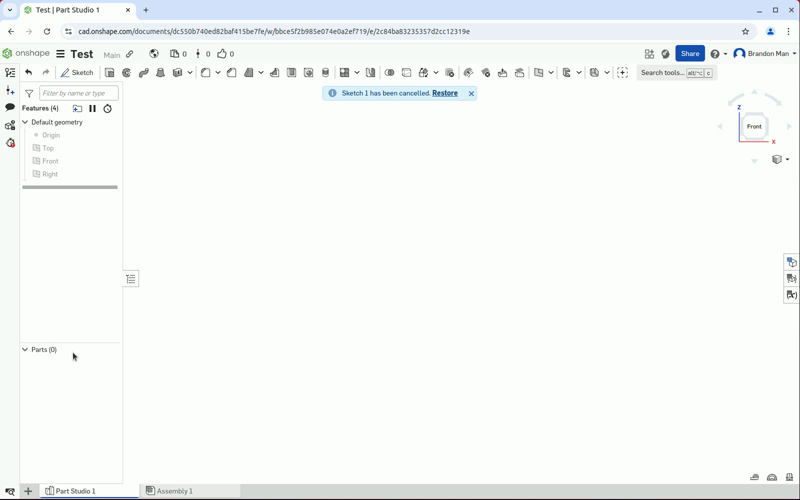
key_down(shift)
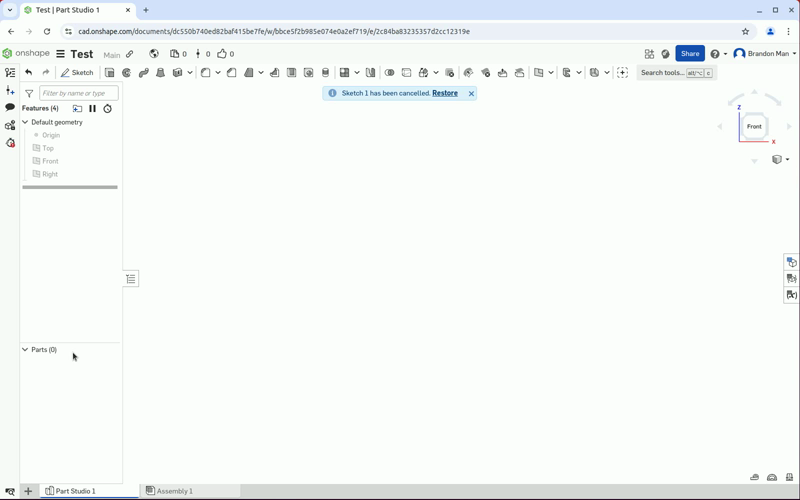
key(left)
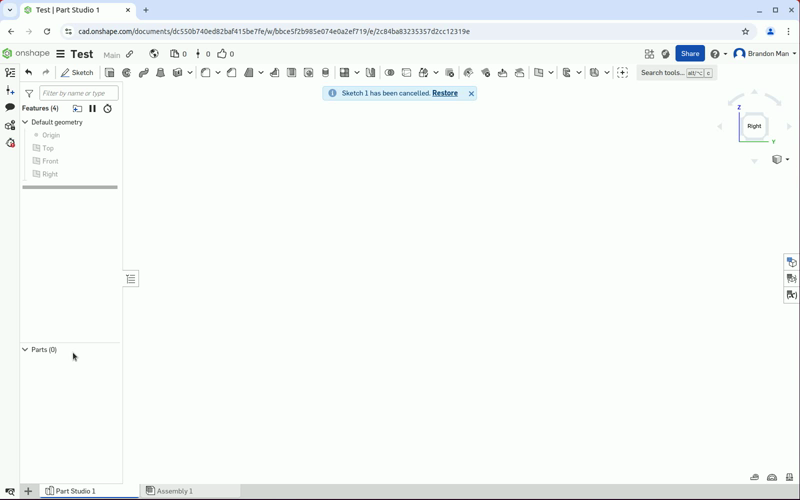
key_up(shift)
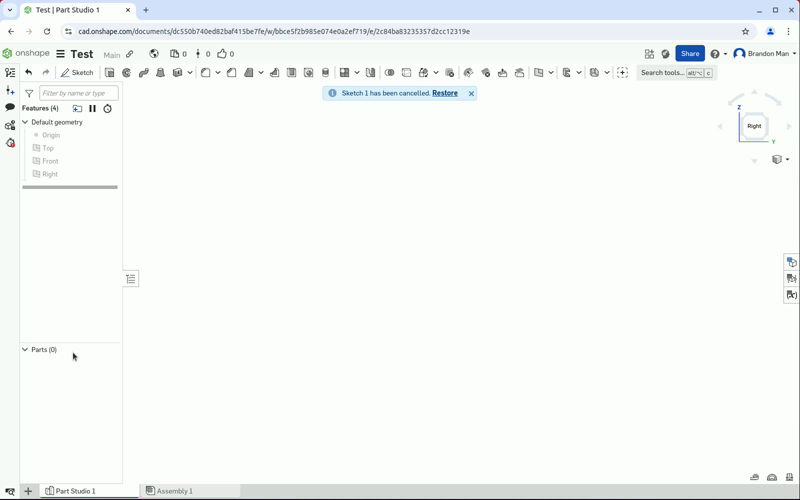
mouse_move(73, 352)
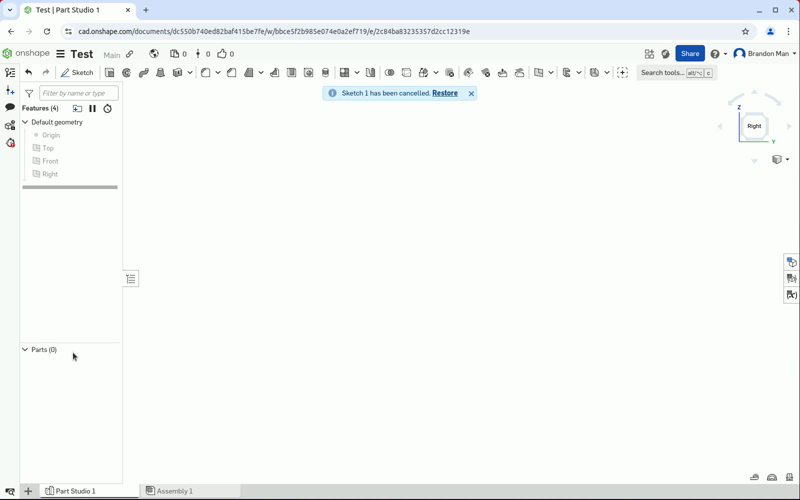
key(shift+y)
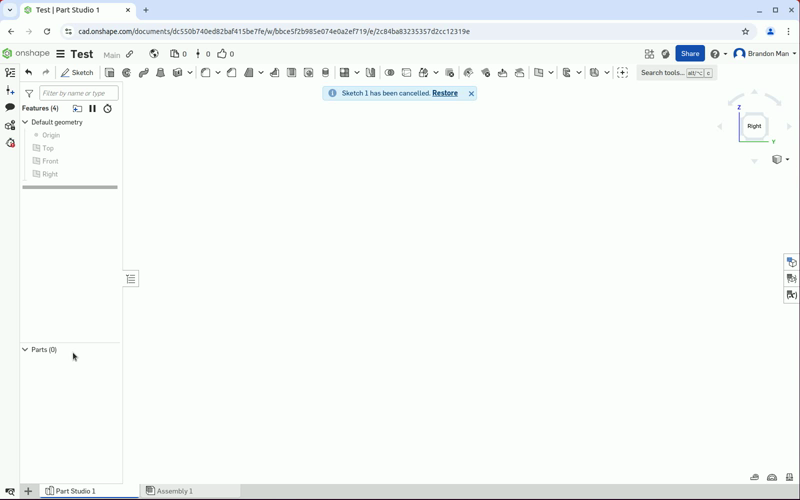
key(shift+s)
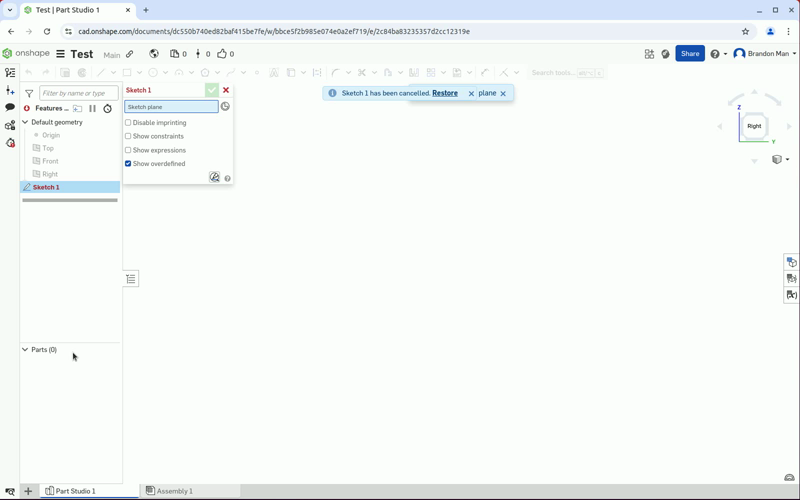
mouse_move(73, 176)
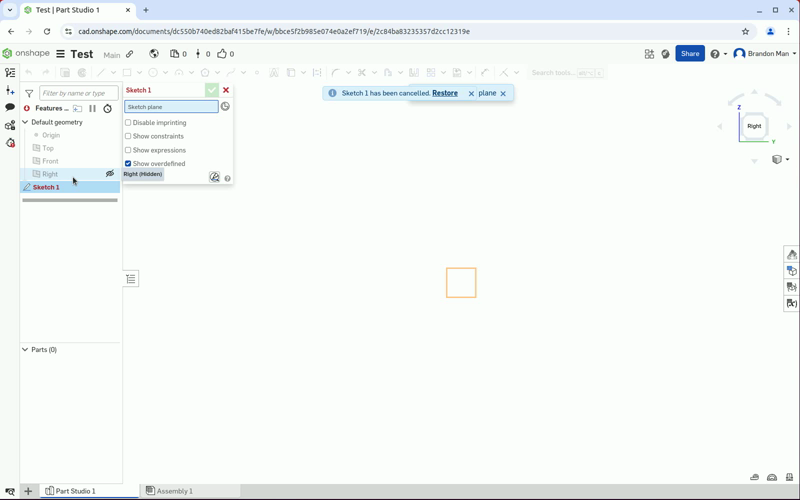
click(73, 176)
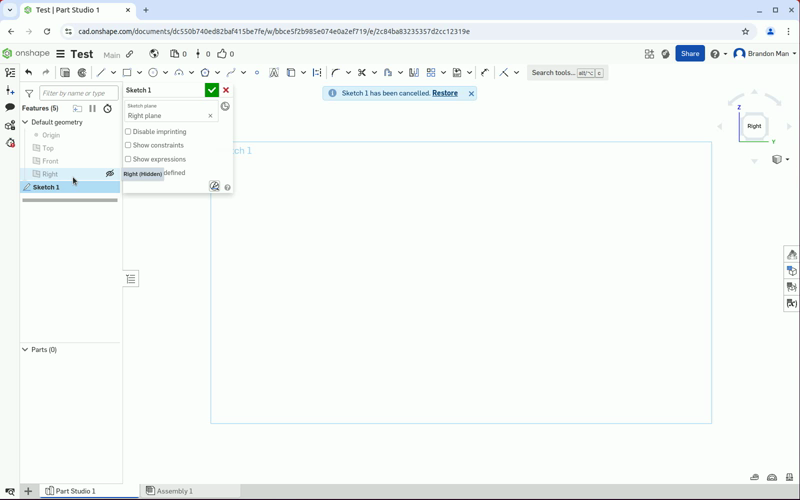
mouse_move(73, 352)
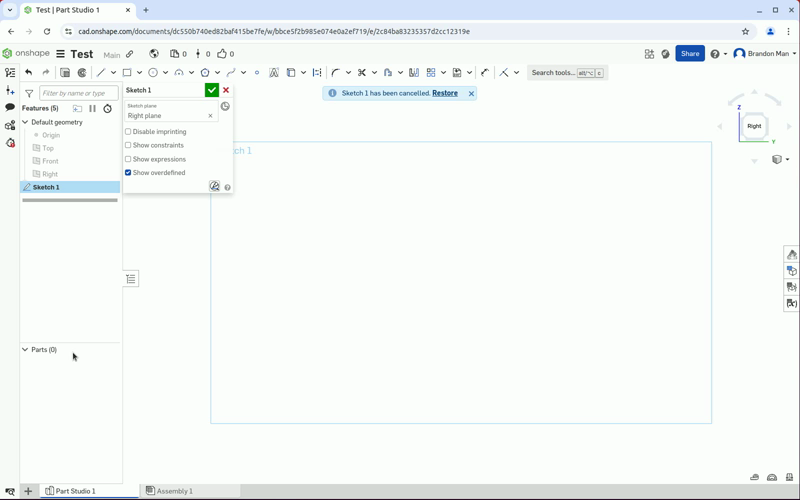
key(y)
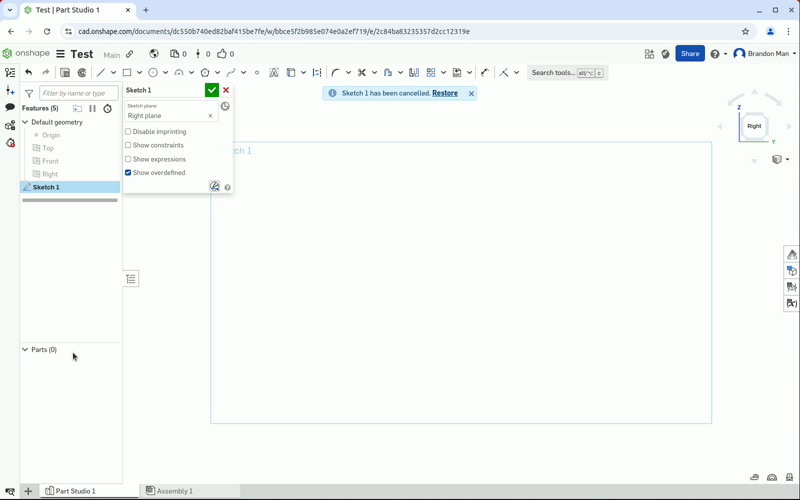
key(l)
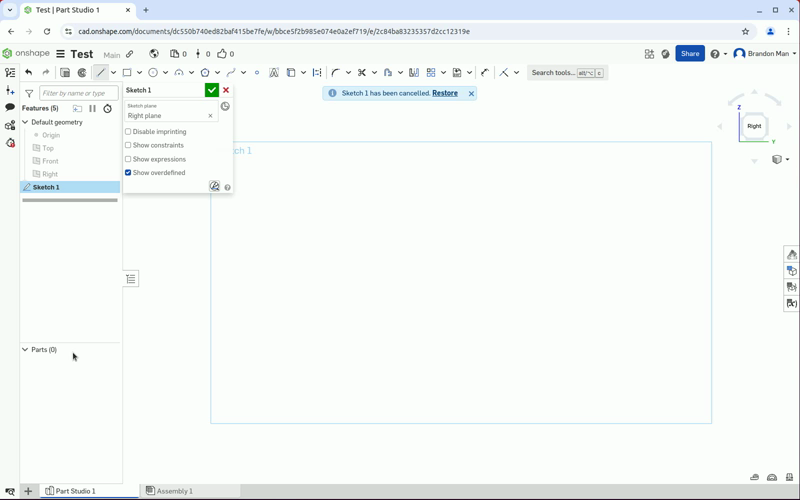
key_down(shift)
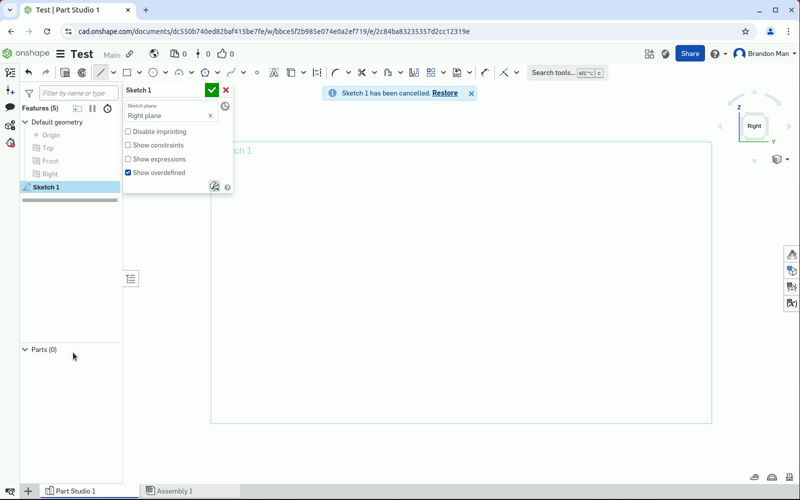
mouse_move(458, 284)
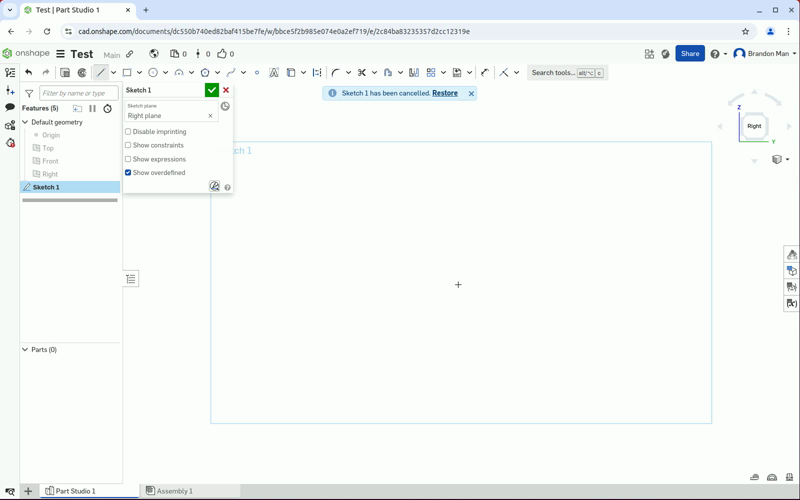
click(458, 284)
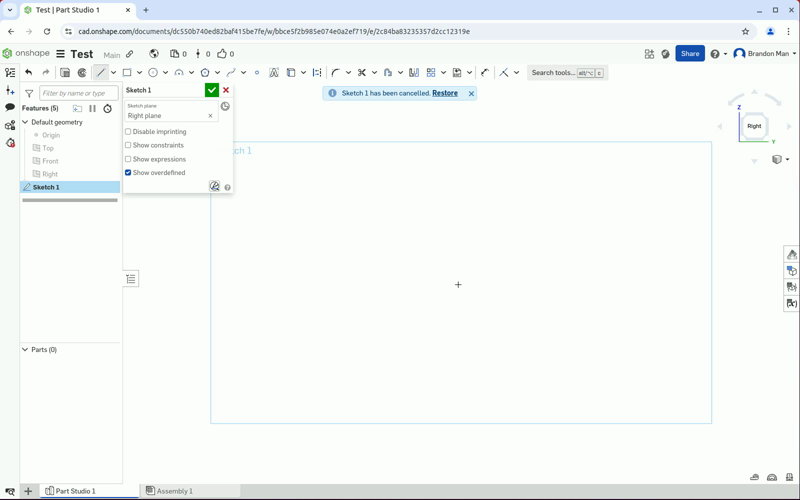
key_up(shift)
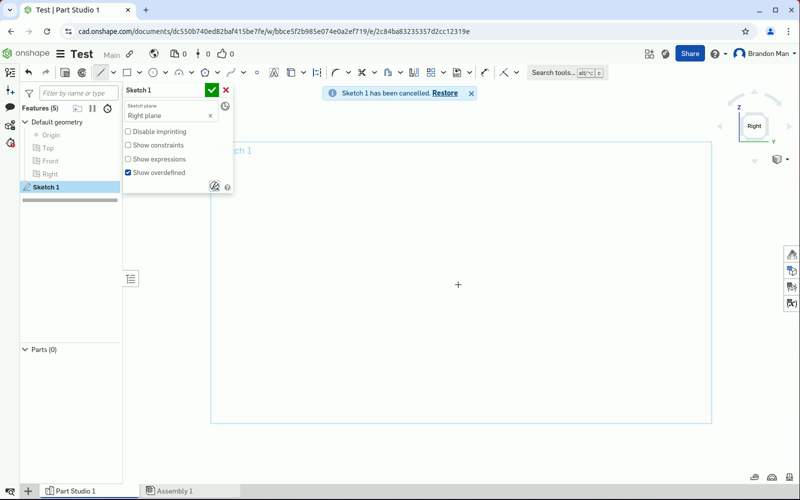
key_down(shift)
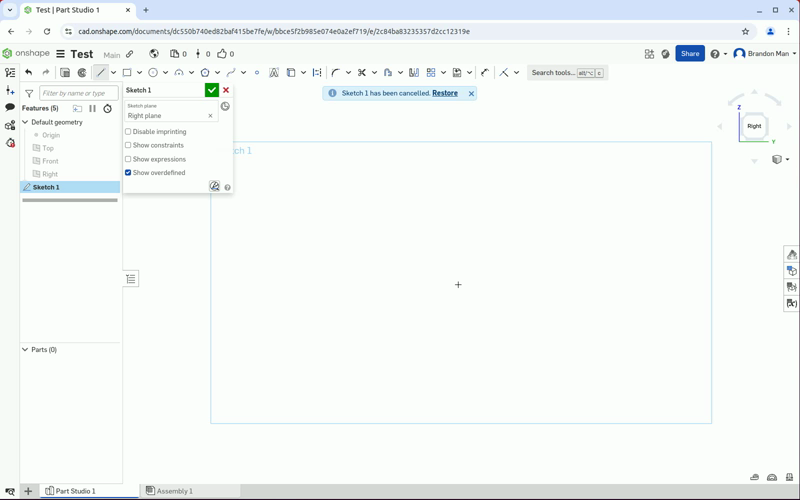
mouse_move(488, 284)
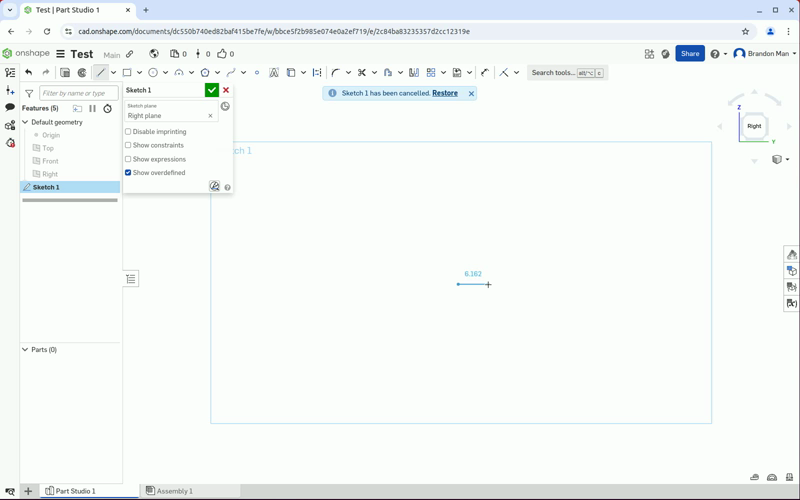
mouse_move(474, 284)
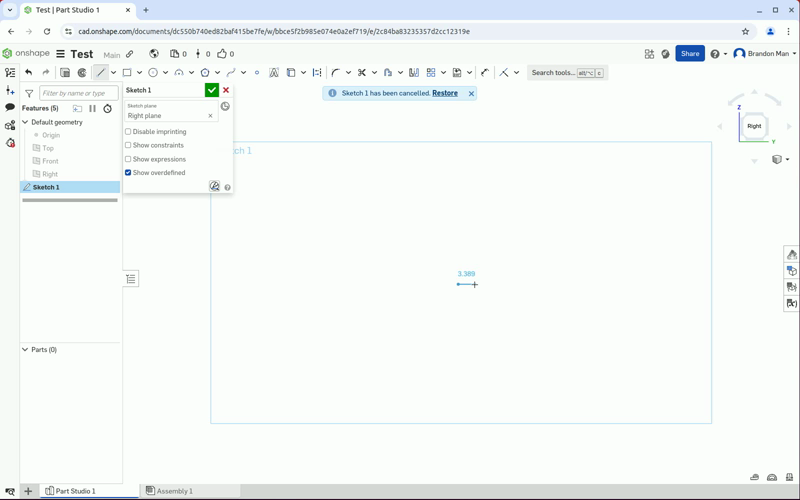
click(474, 284)
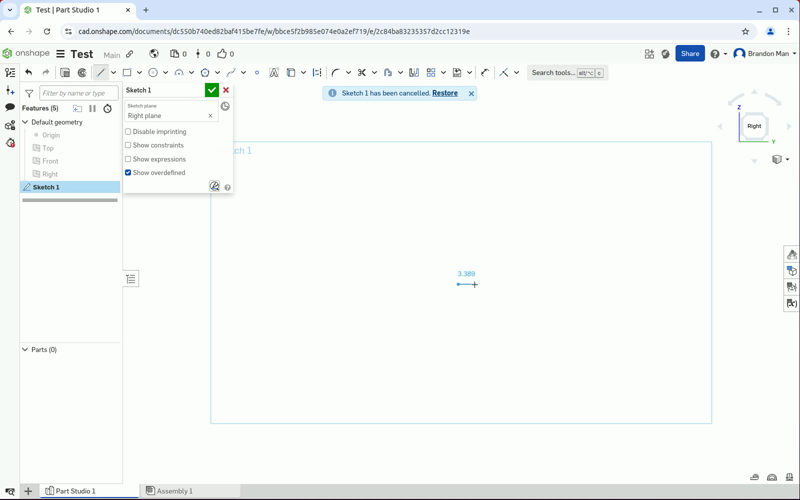
key_up(shift)
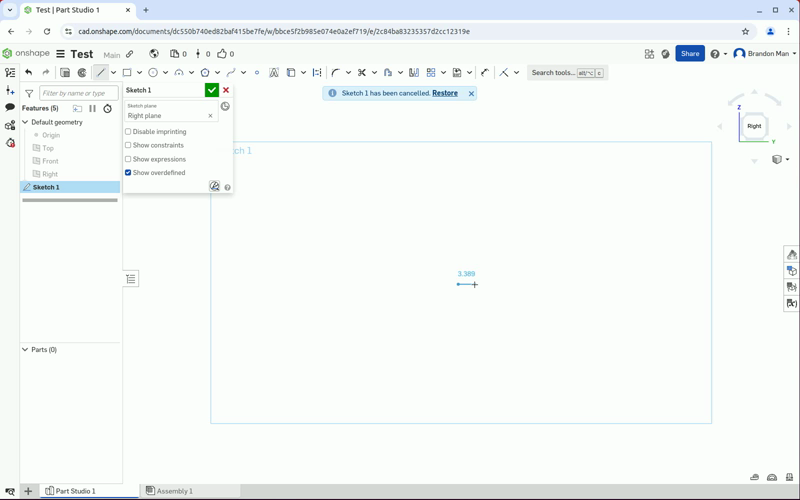
key_down(shift)
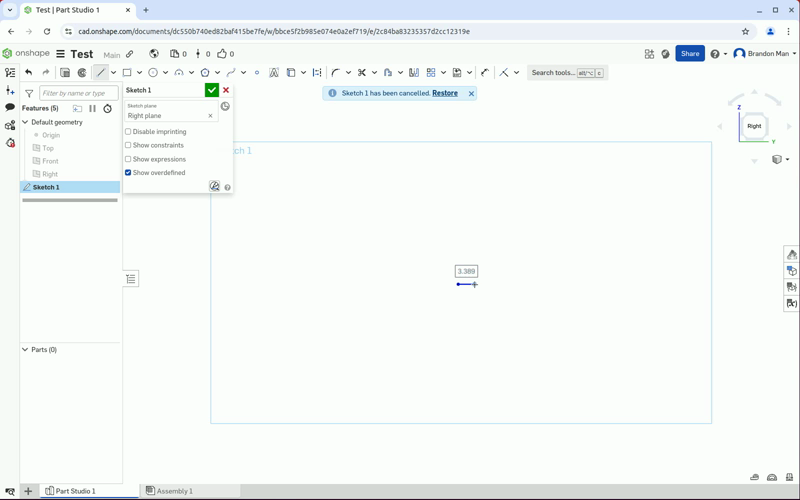
mouse_move(504, 284)
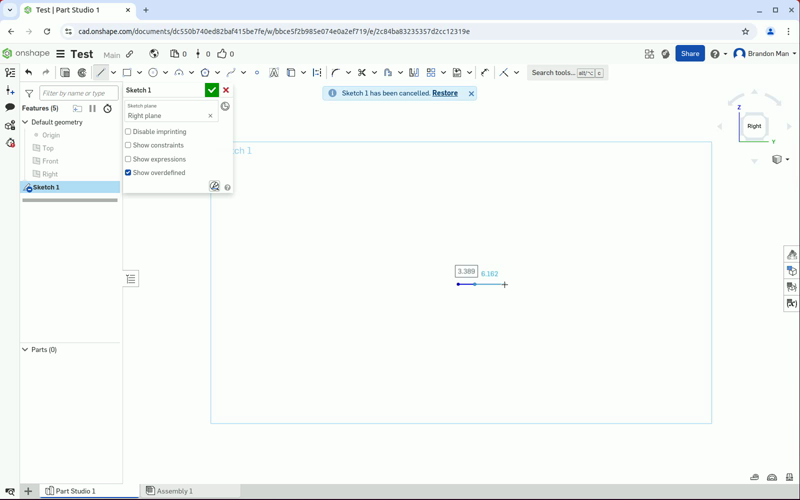
mouse_move(474, 281)
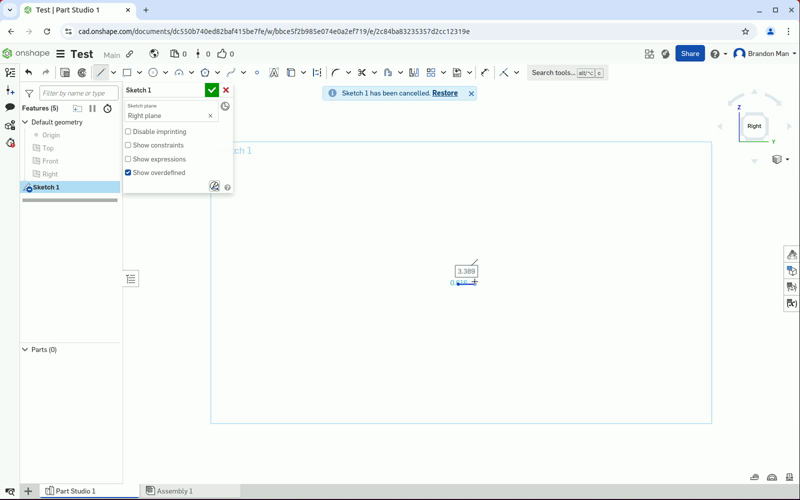
scroll(6)
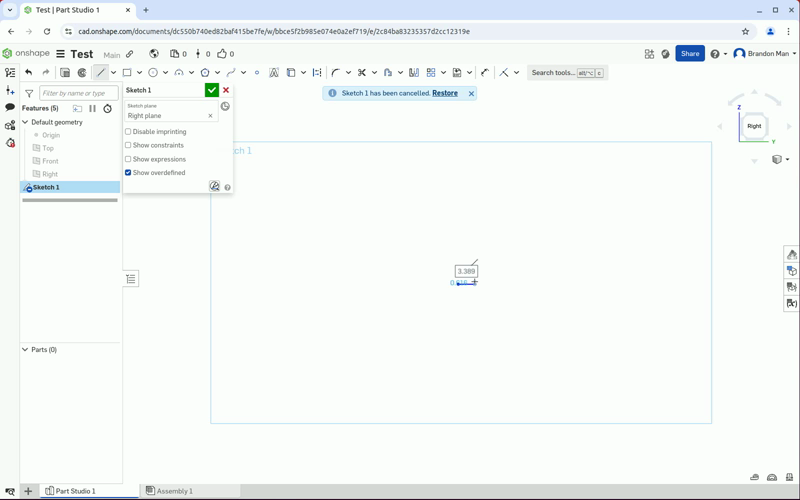
scroll(6)
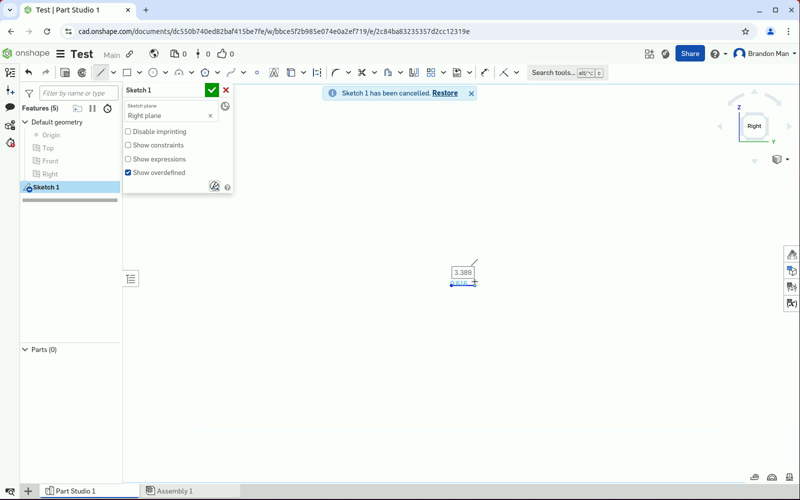
scroll(6)
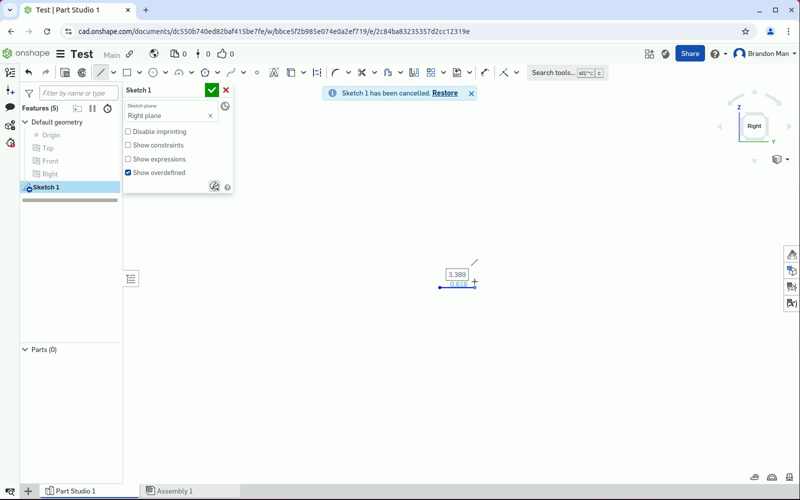
scroll(6)
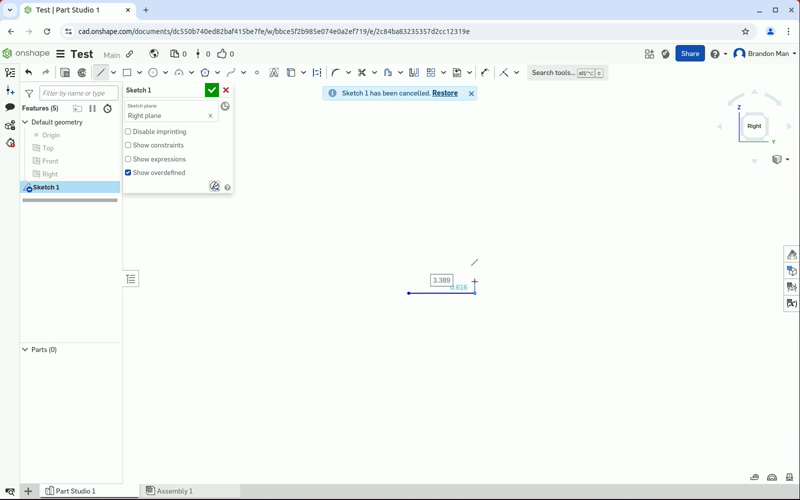
scroll(6)
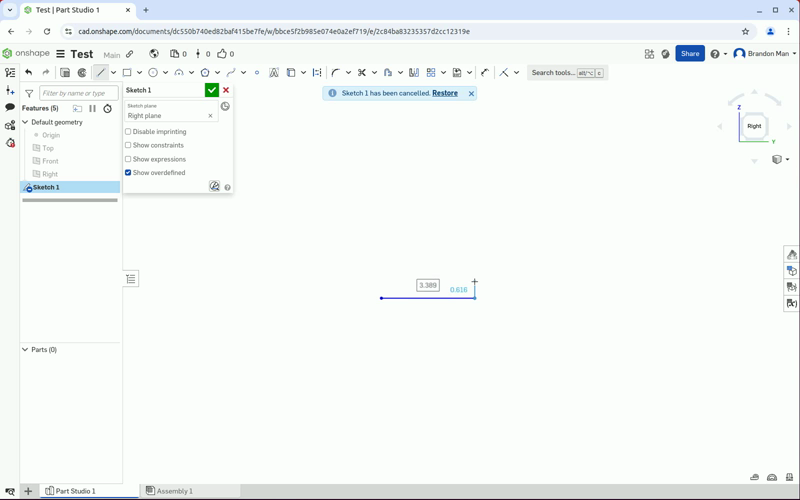
scroll(6)
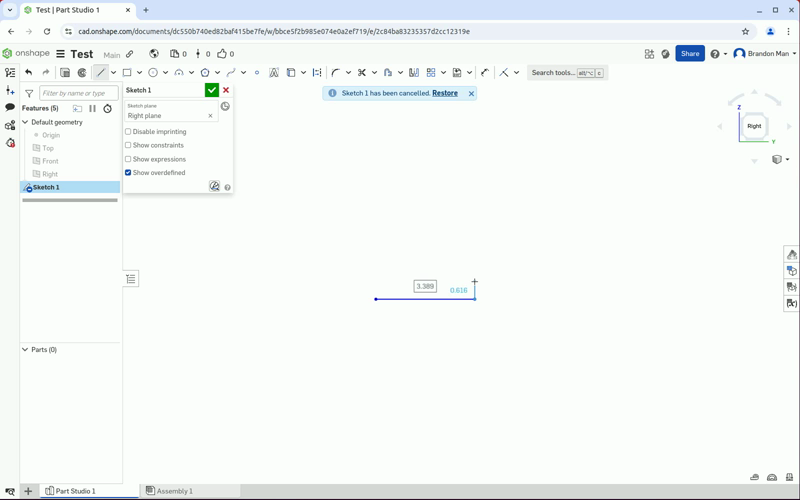
scroll(6)
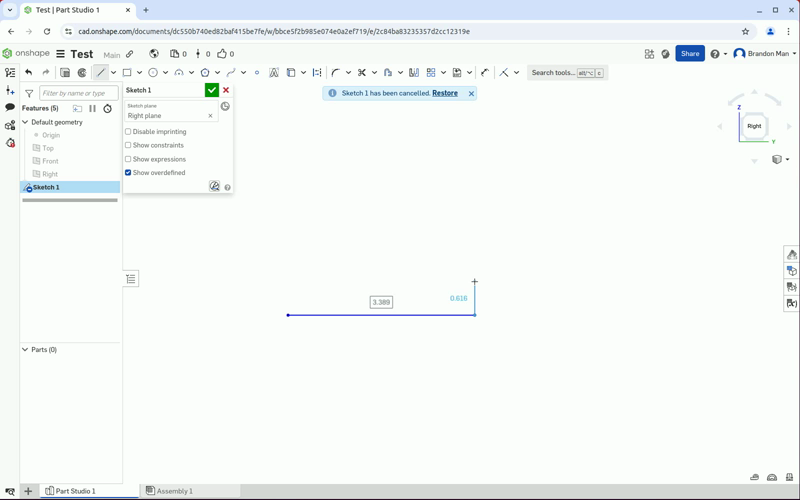
click(474, 281)
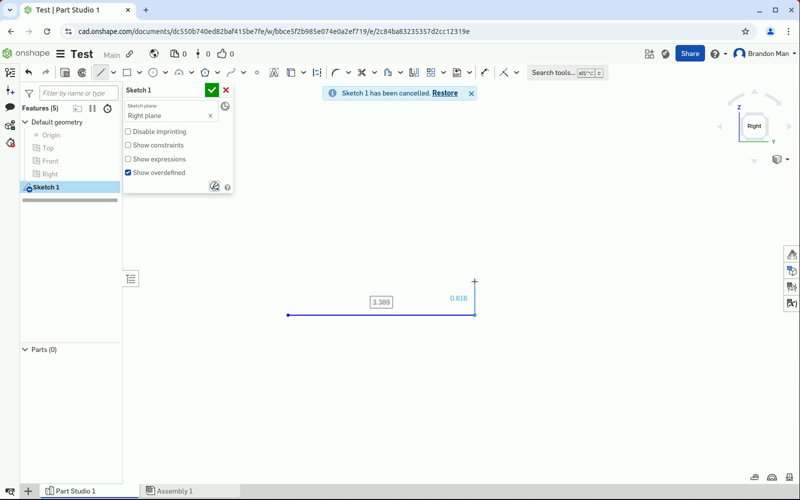
scroll(-6)
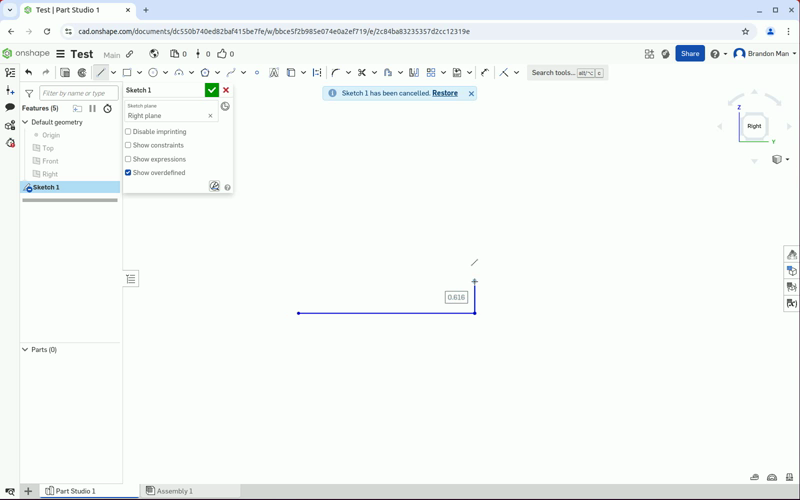
scroll(-6)
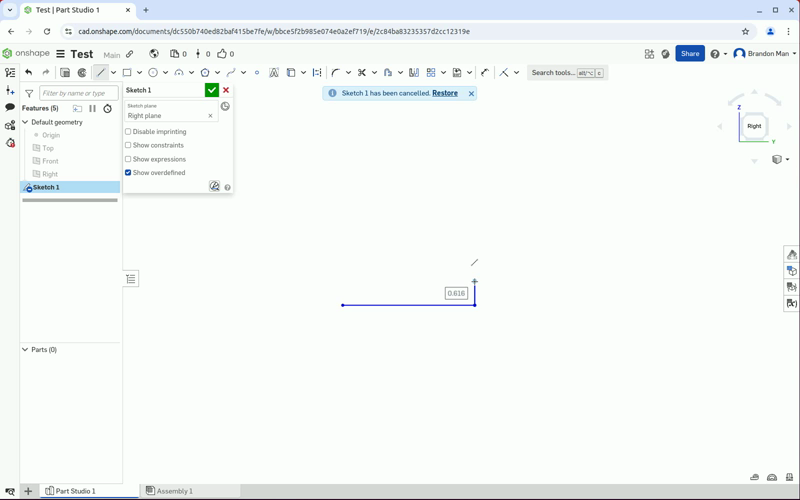
scroll(-6)
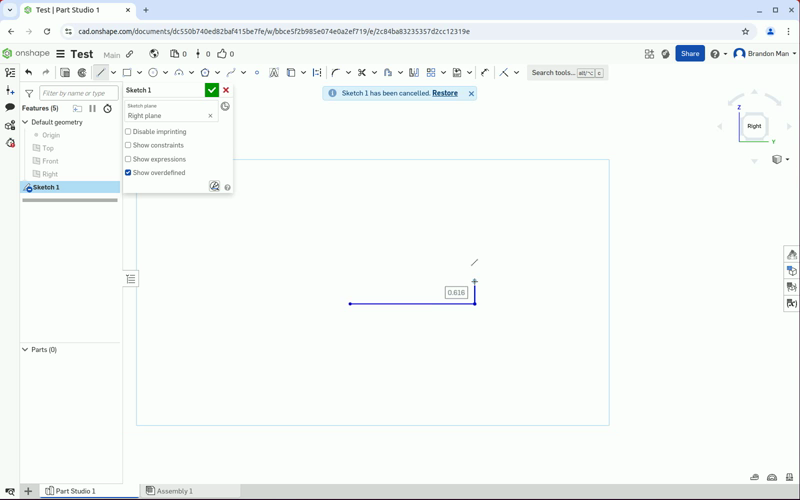
scroll(-6)
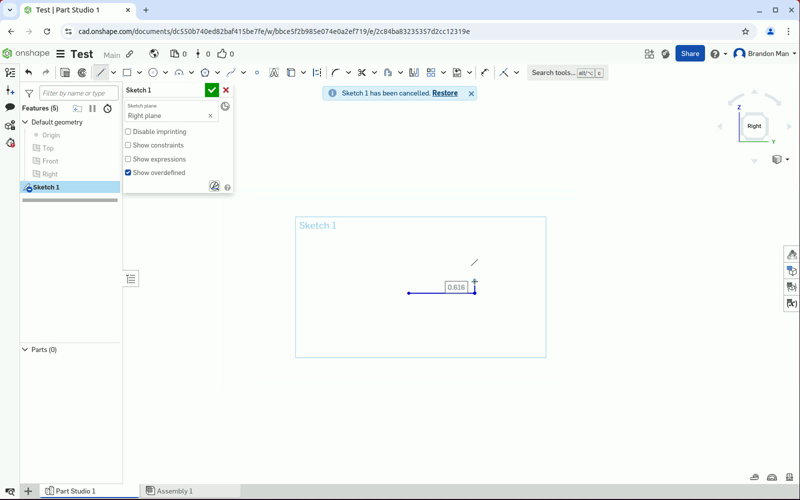
scroll(-6)
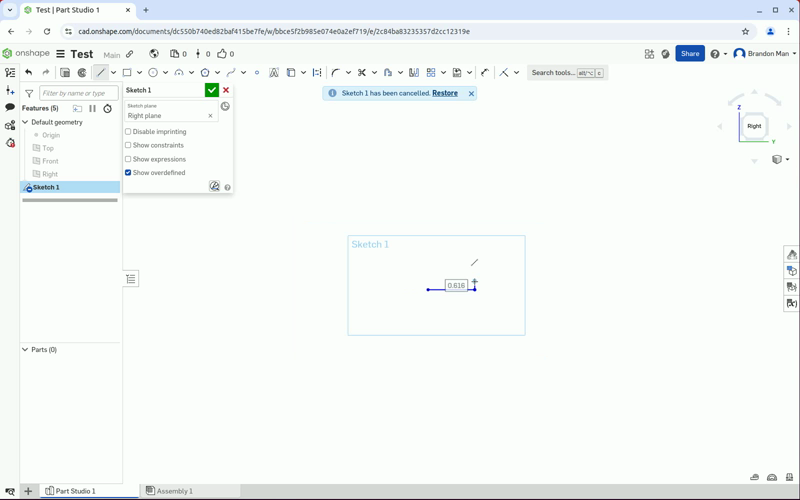
scroll(-6)
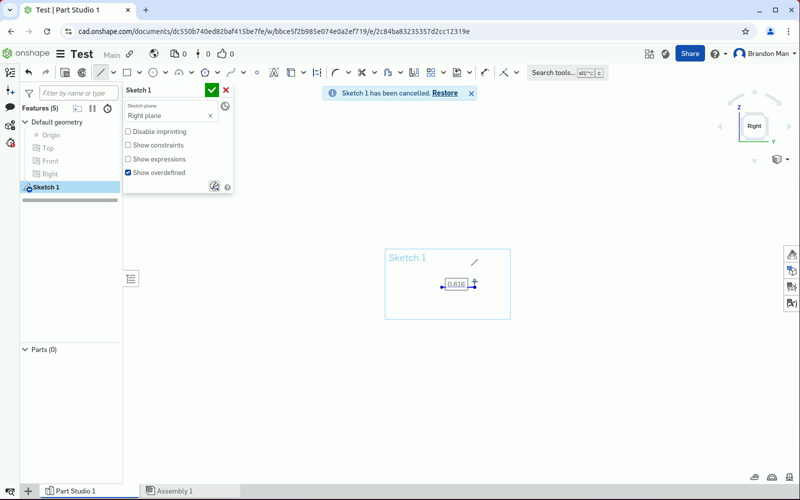
scroll(-6)
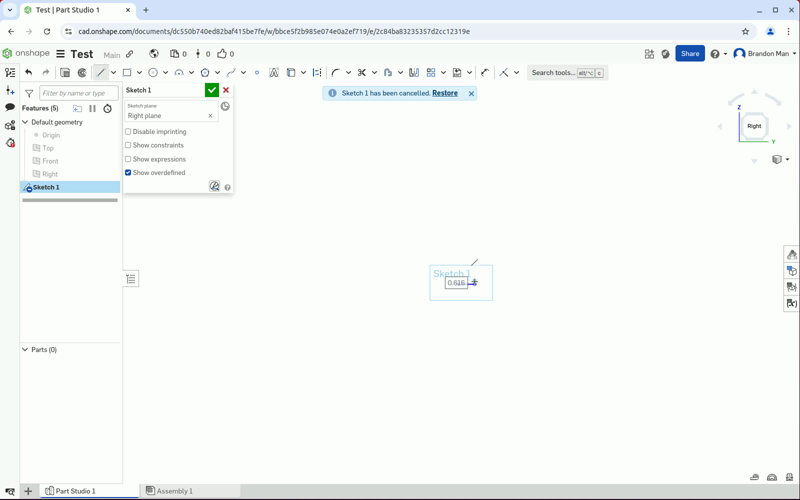
key_up(shift)
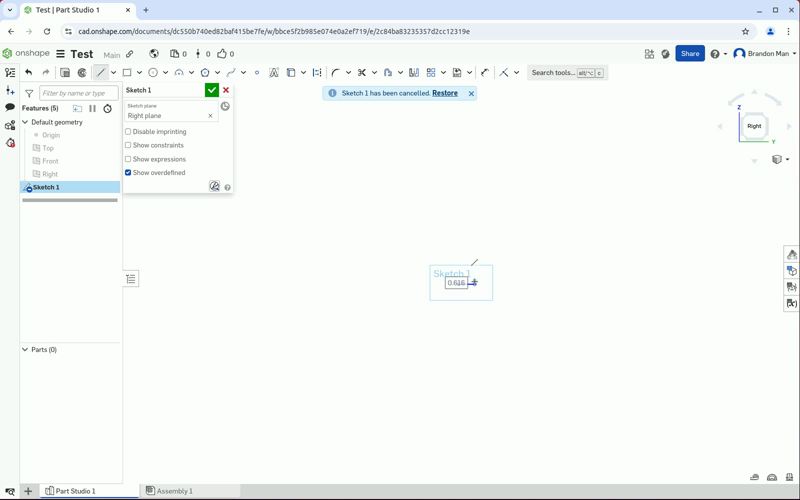
key_down(shift)
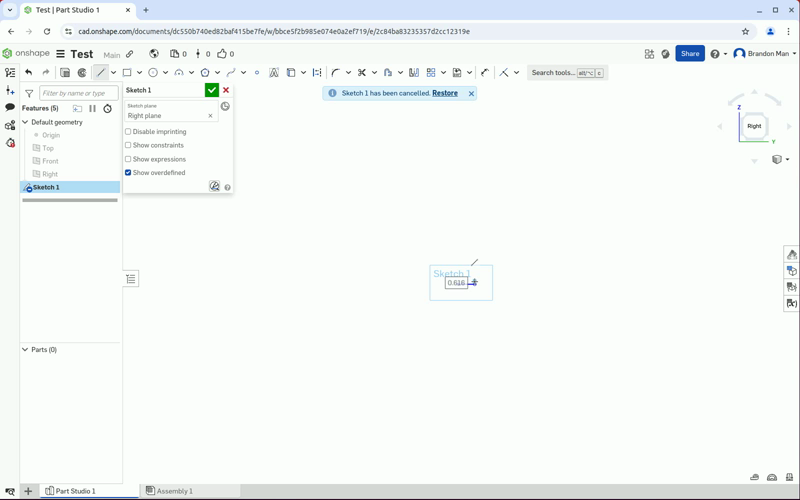
mouse_move(504, 281)
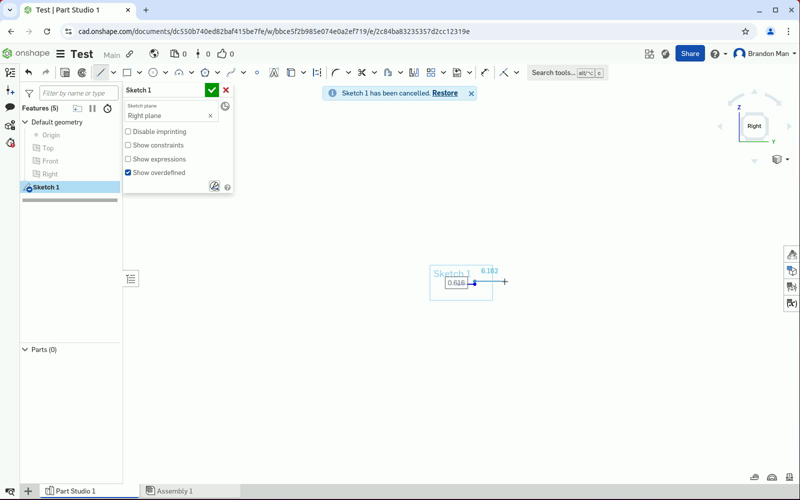
mouse_move(473, 281)
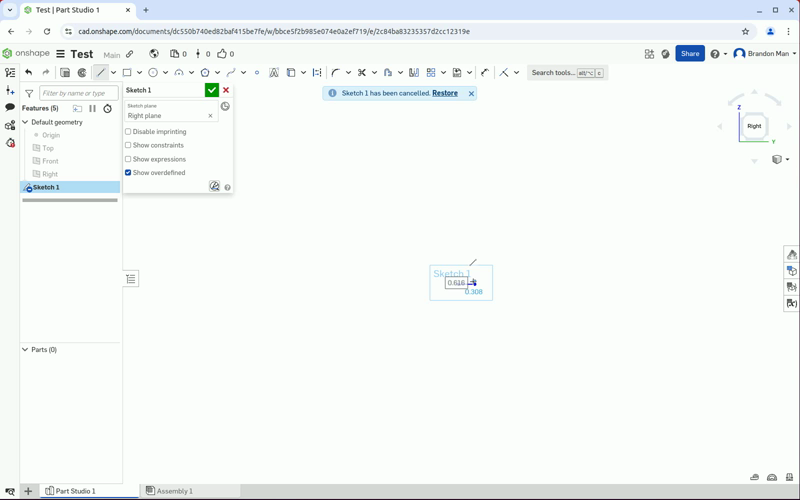
scroll(6)
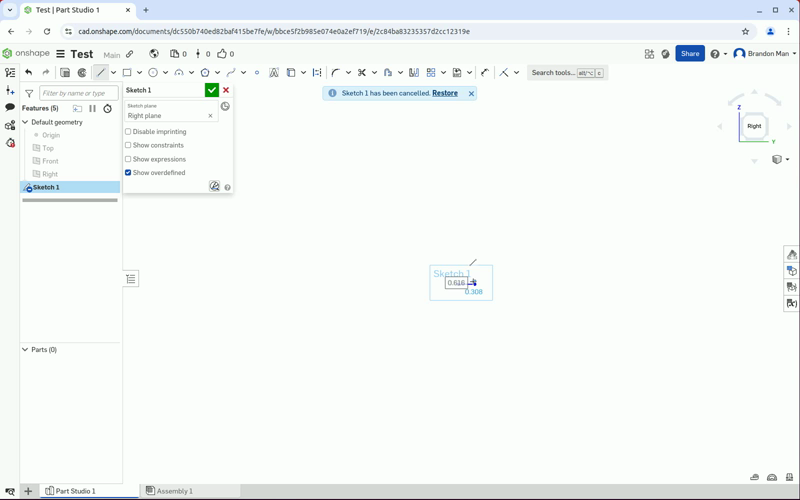
scroll(6)
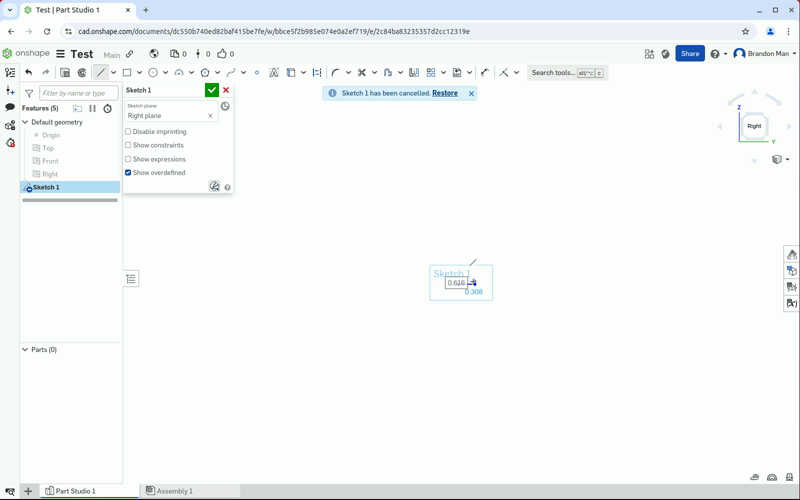
scroll(6)
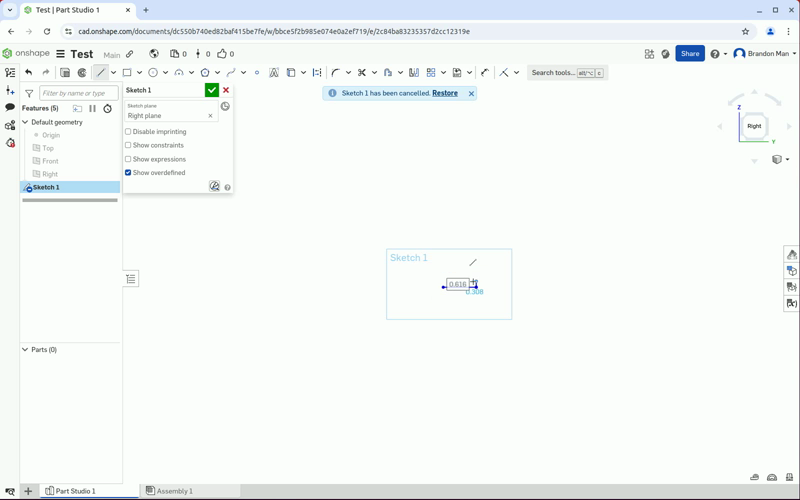
scroll(6)
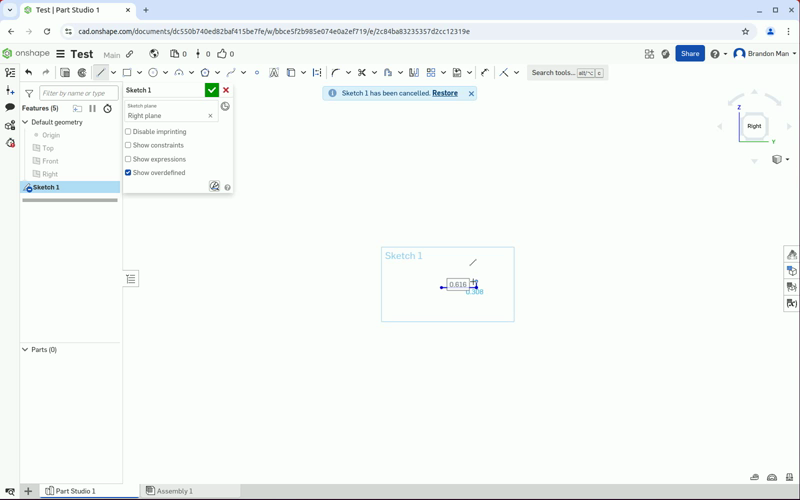
scroll(6)
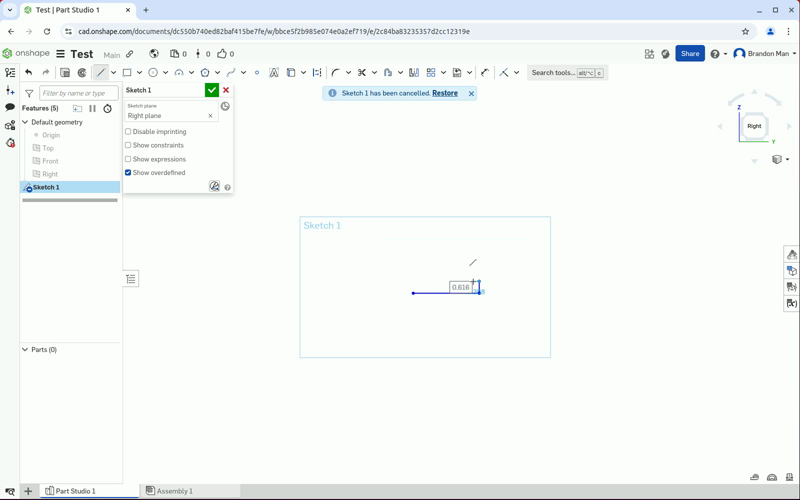
scroll(6)
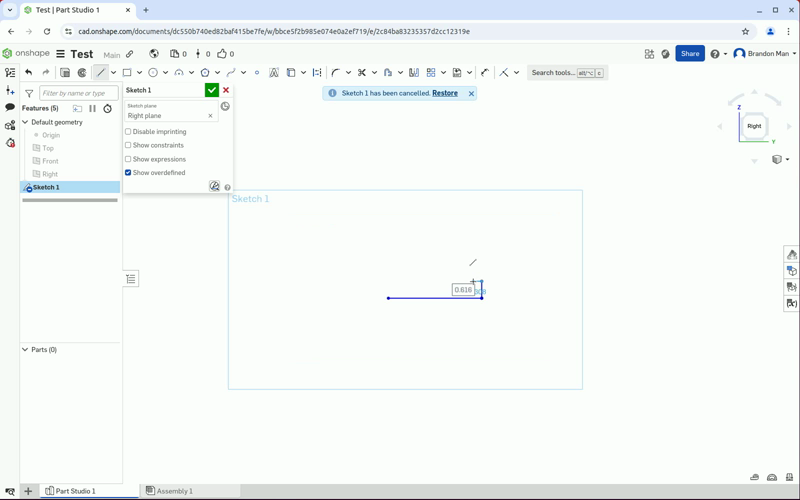
scroll(6)
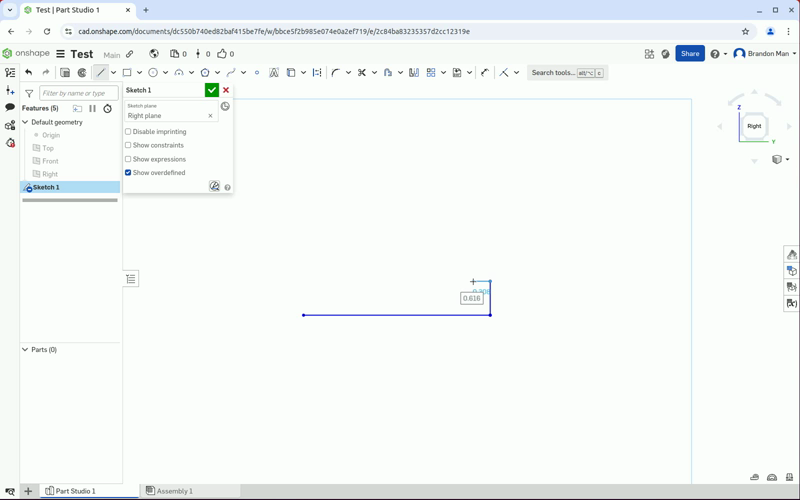
click(473, 281)
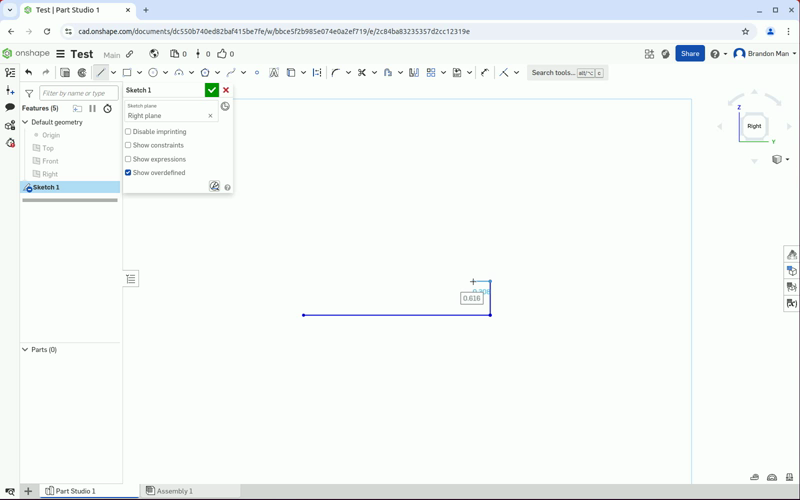
scroll(-6)
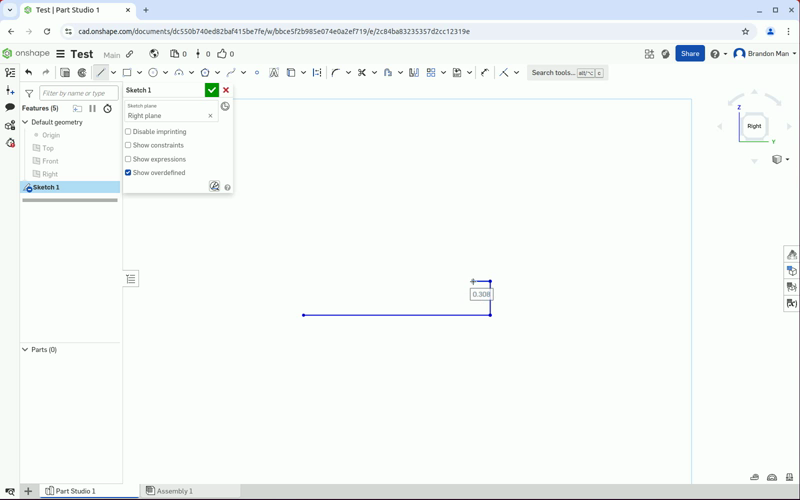
scroll(-6)
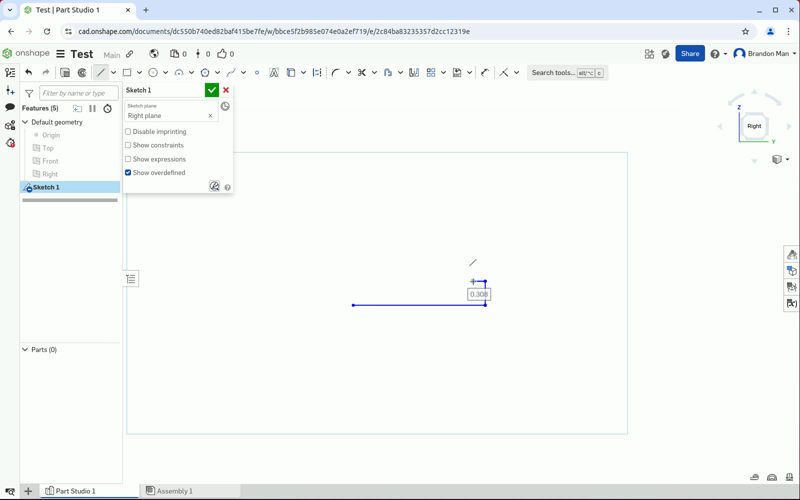
scroll(-6)
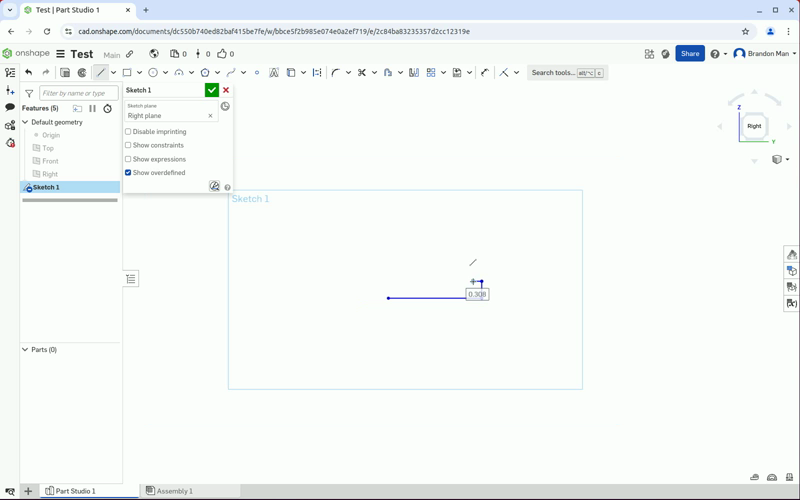
scroll(-6)
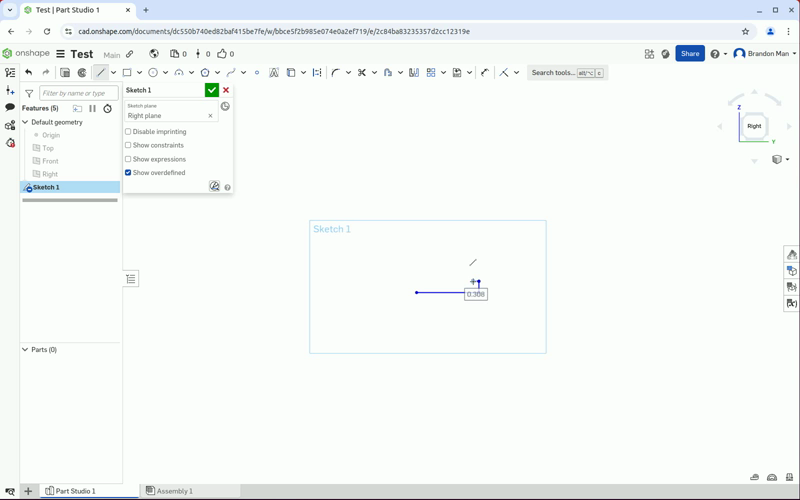
scroll(-6)
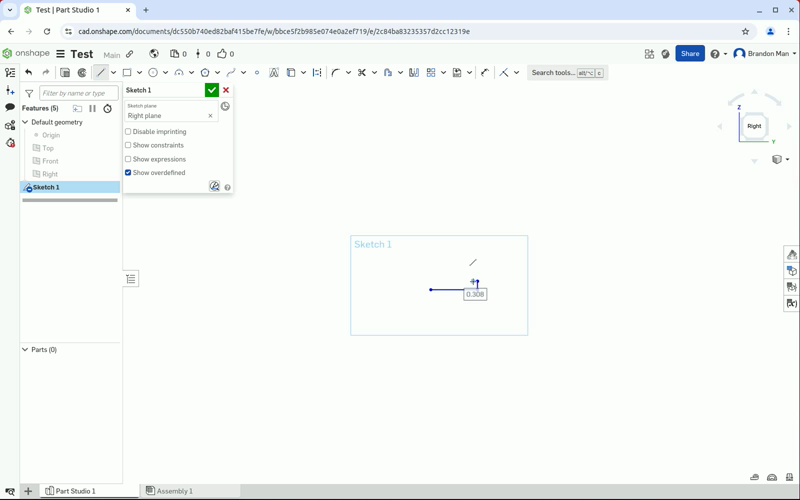
scroll(-6)
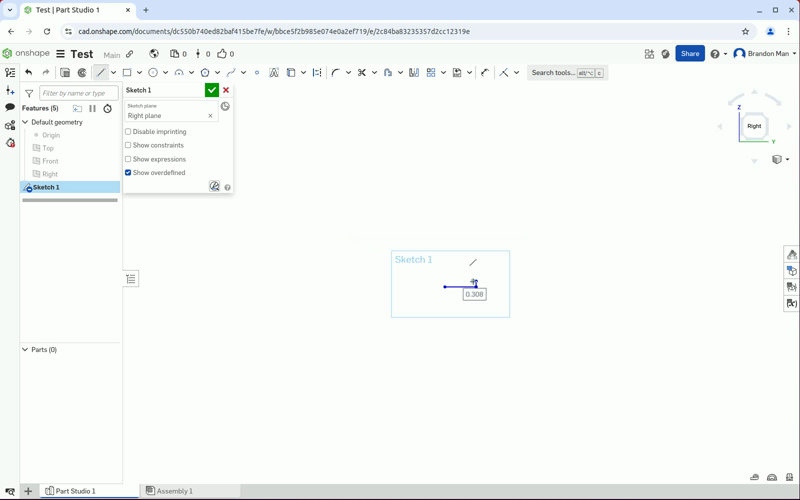
scroll(-6)
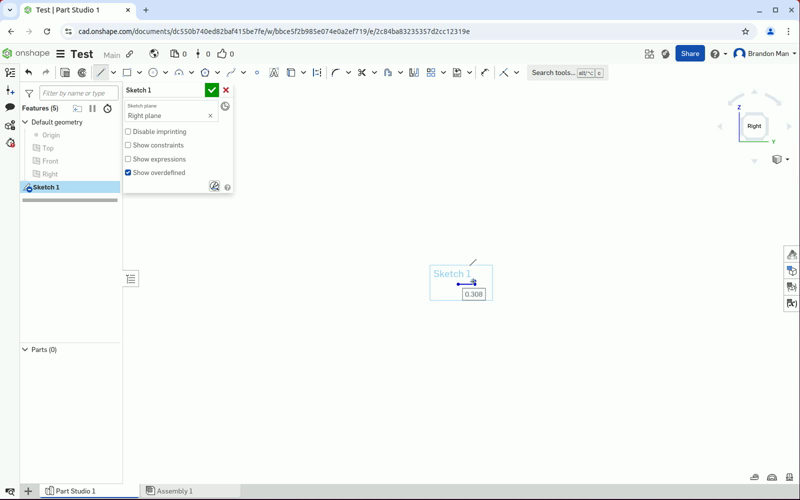
key_up(shift)
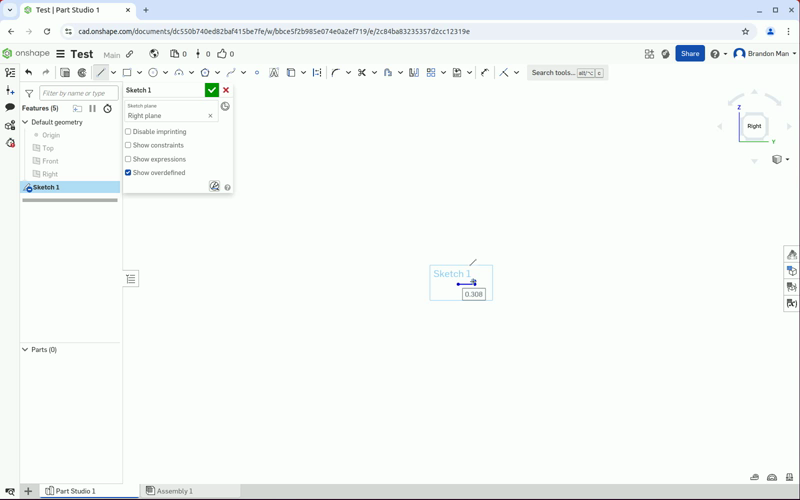
key_down(shift)
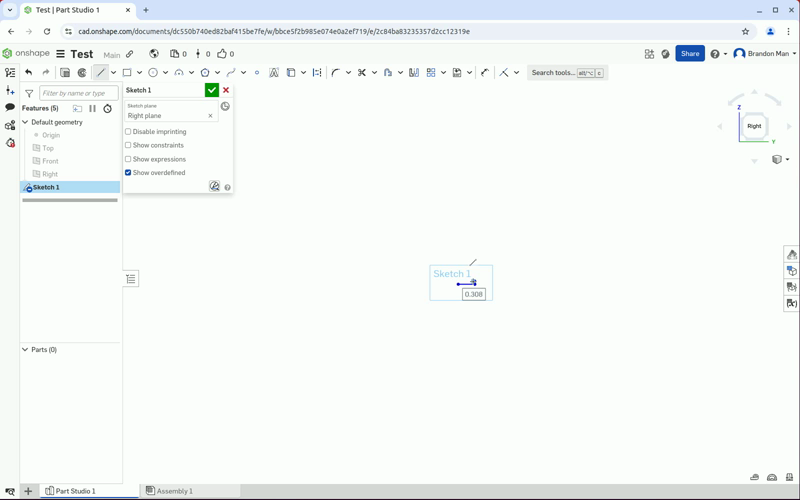
mouse_move(503, 281)
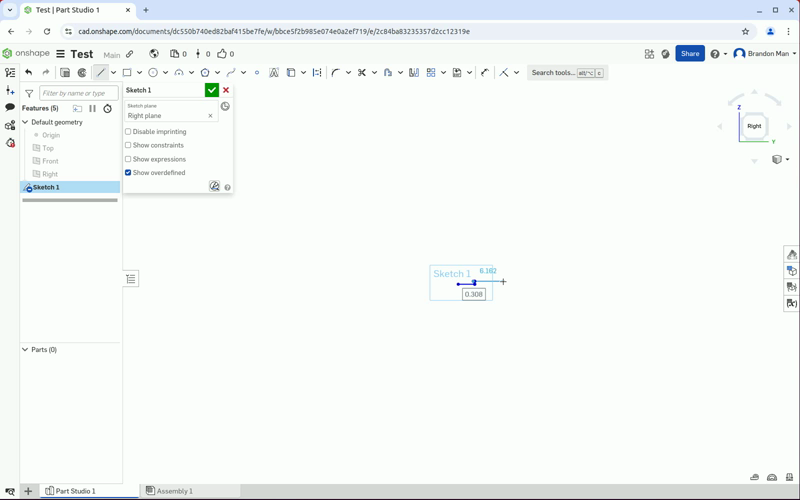
mouse_move(459, 281)
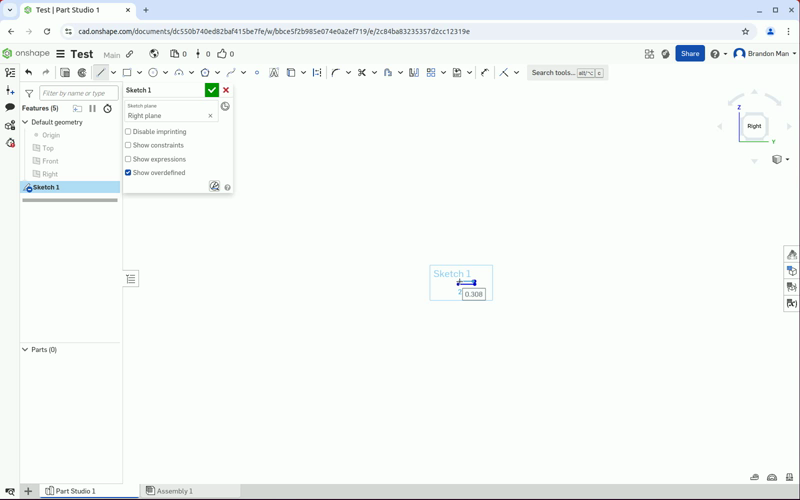
scroll(6)
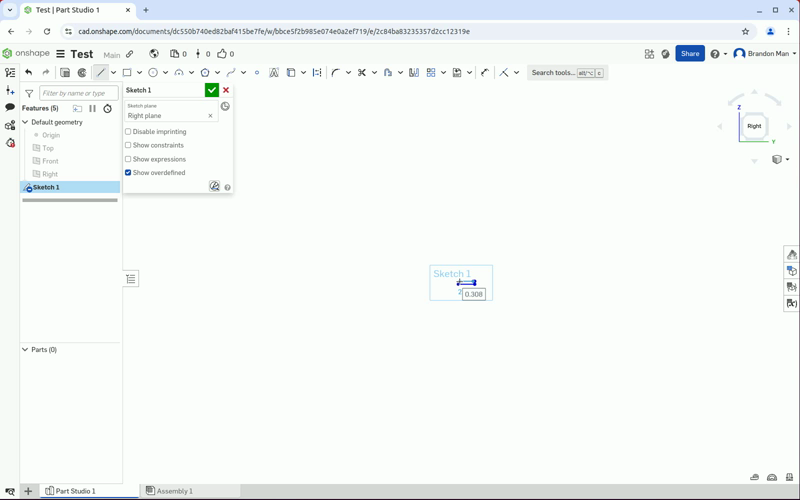
scroll(6)
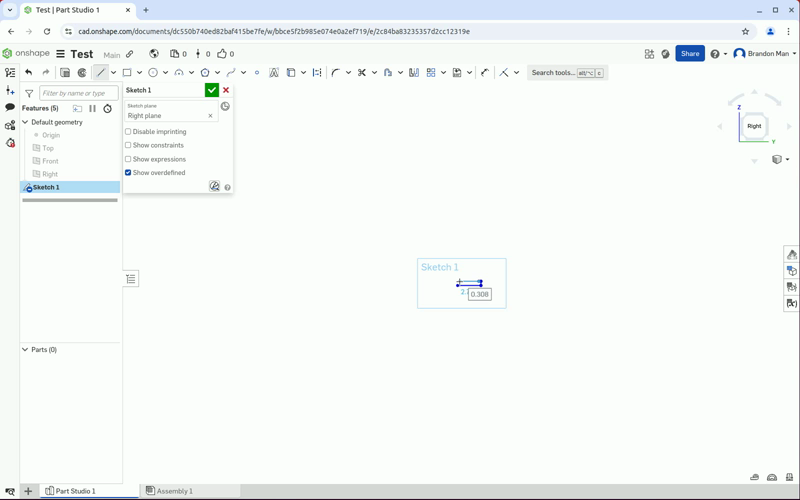
scroll(6)
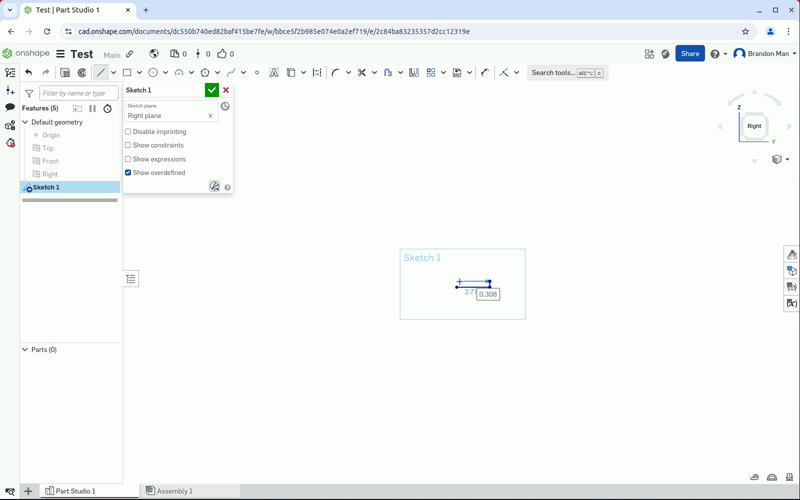
scroll(6)
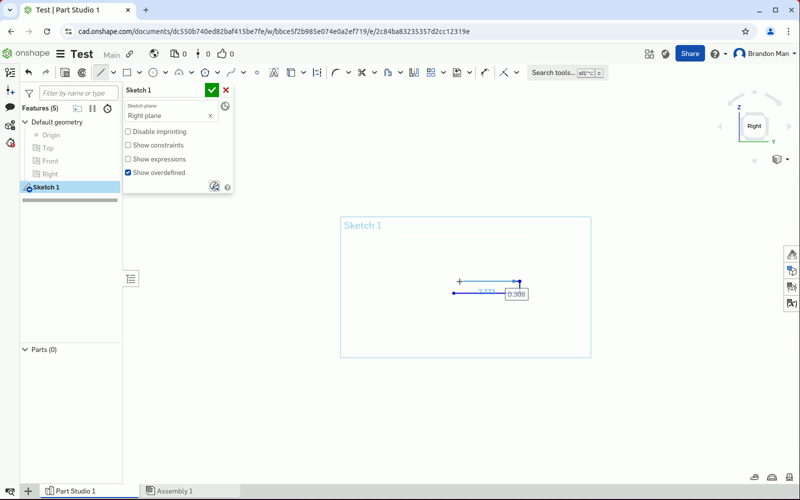
scroll(6)
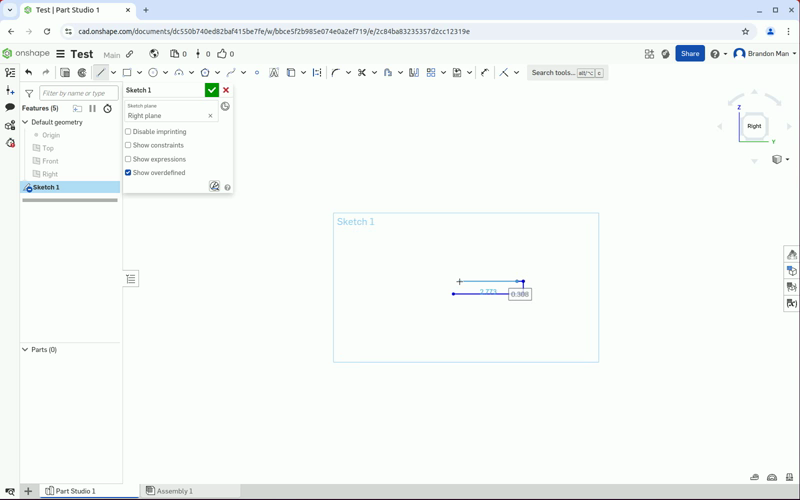
scroll(6)
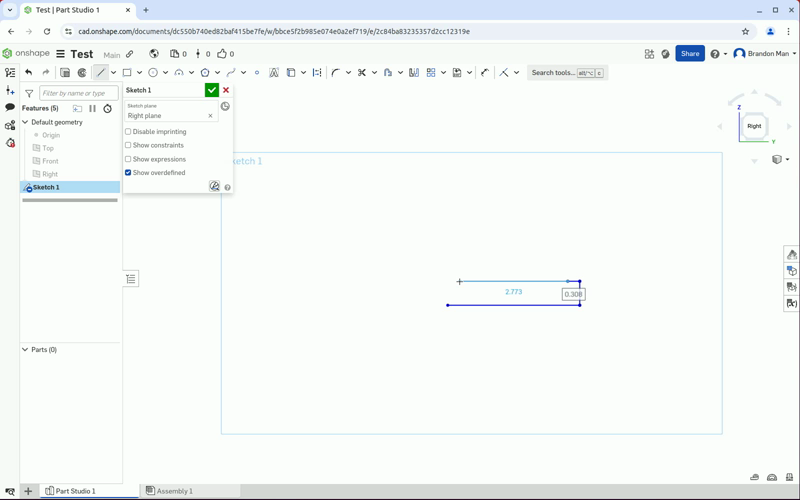
scroll(6)
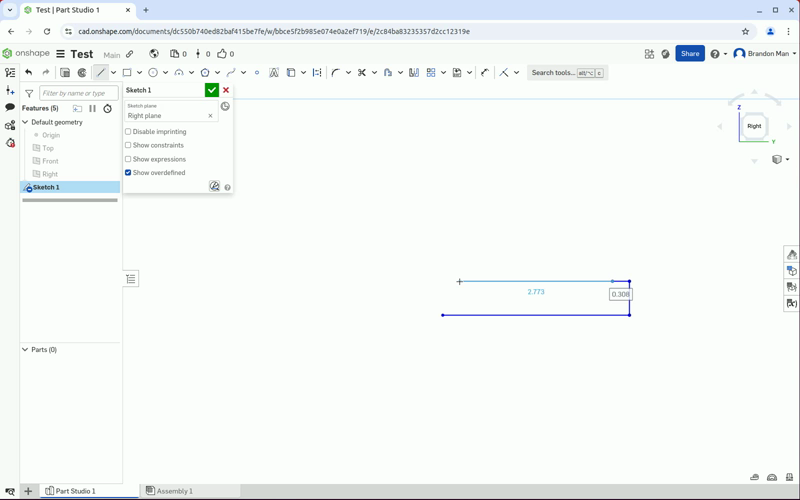
click(459, 281)
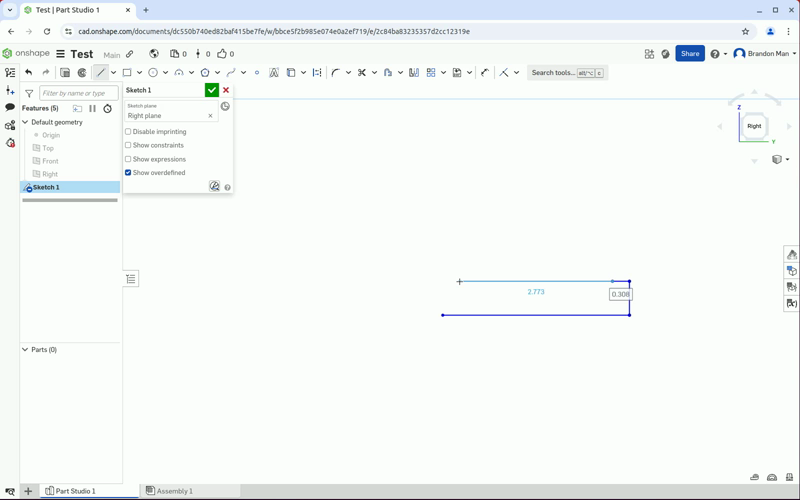
scroll(-6)
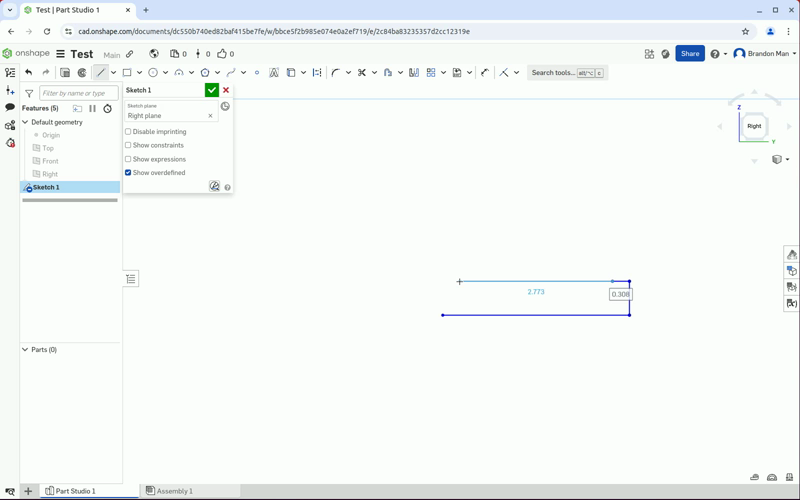
scroll(-6)
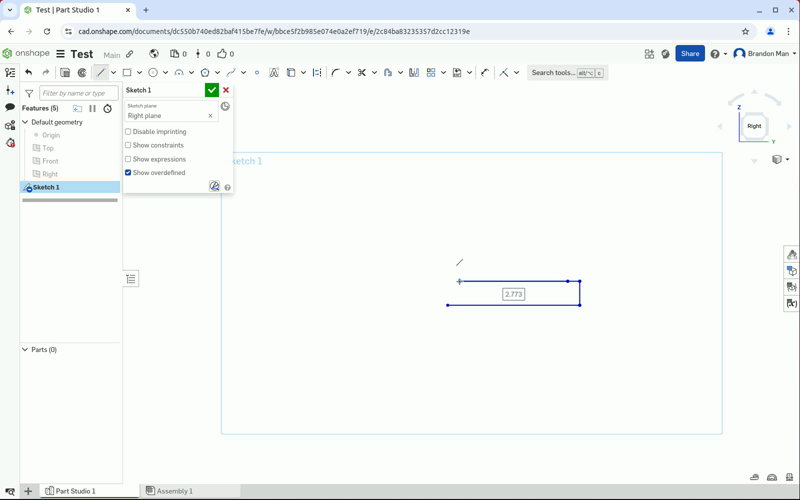
scroll(-6)
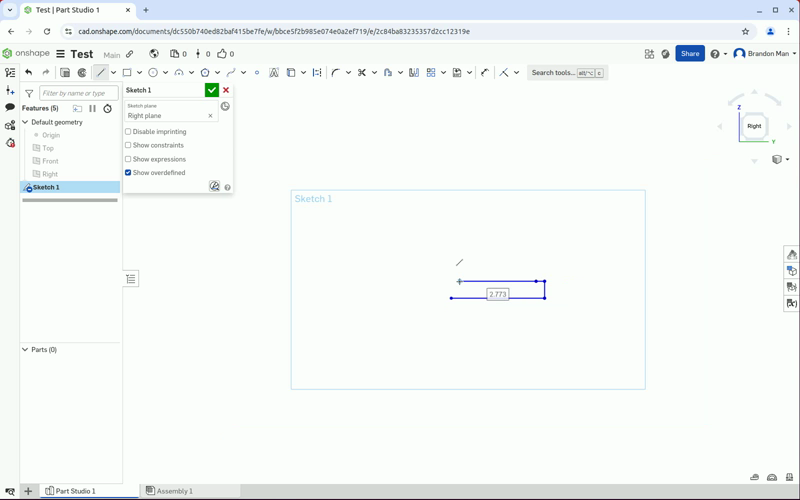
scroll(-6)
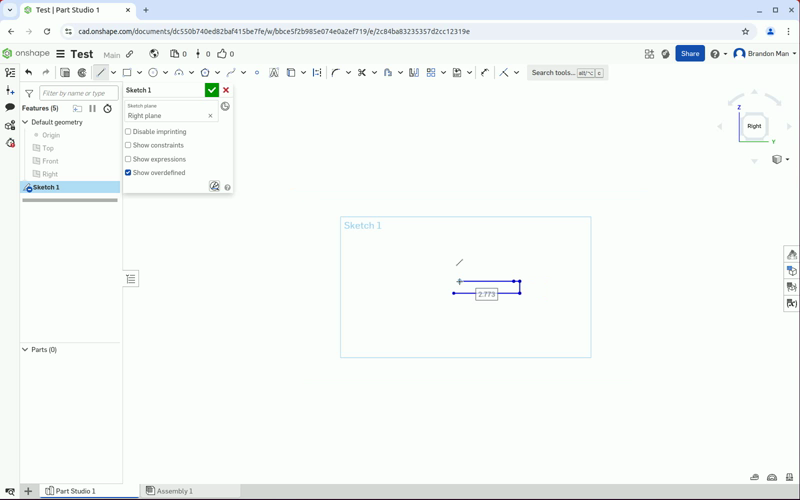
scroll(-6)
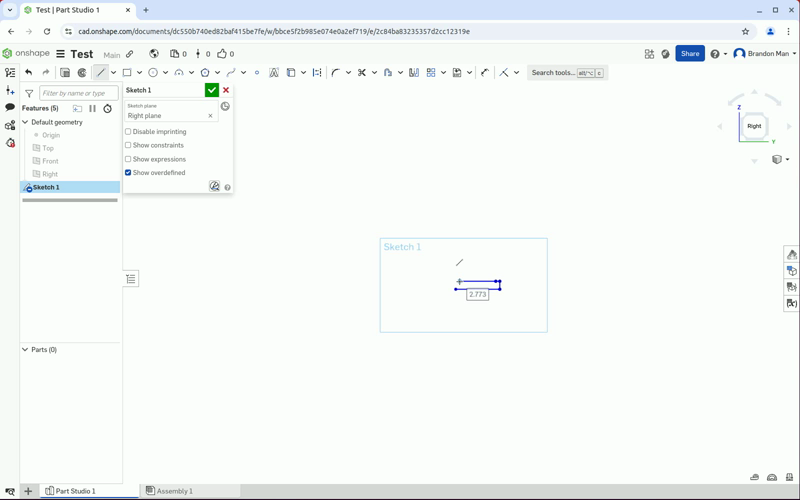
scroll(-6)
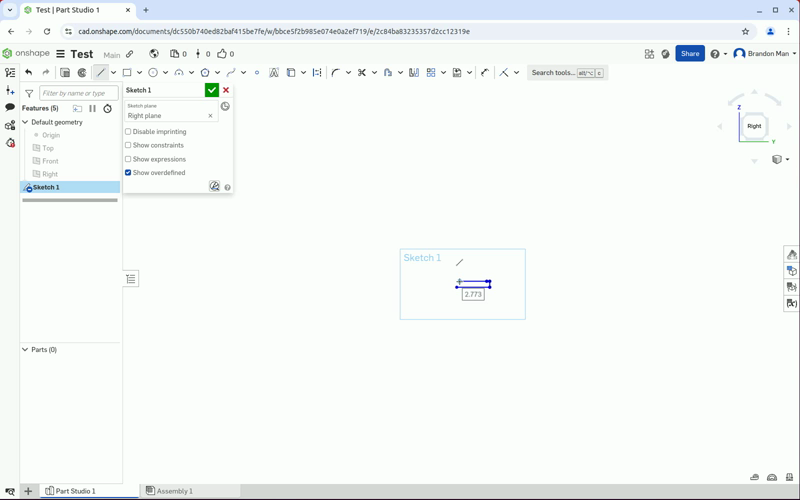
scroll(-6)
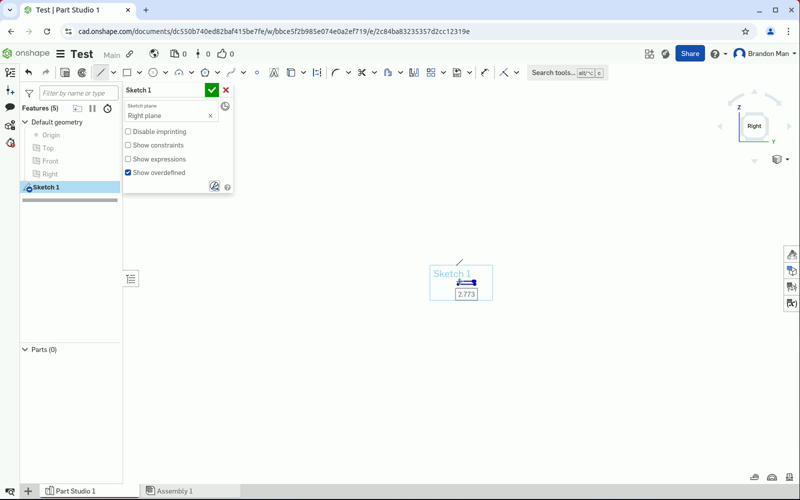
key_up(shift)
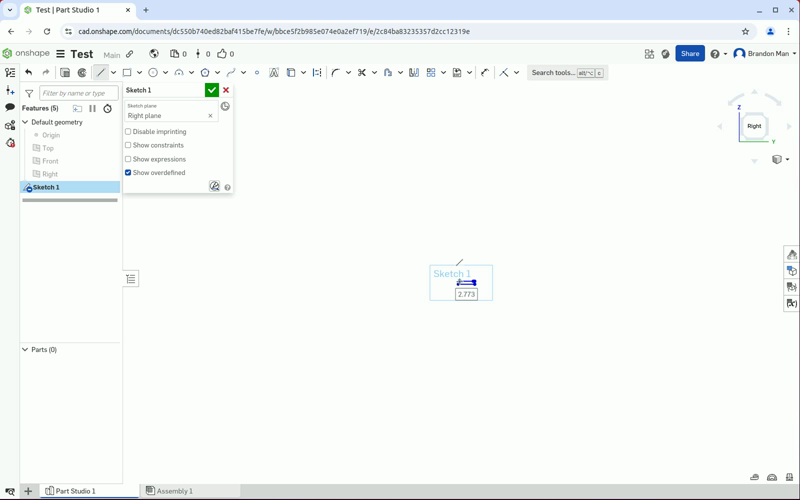
key_down(shift)
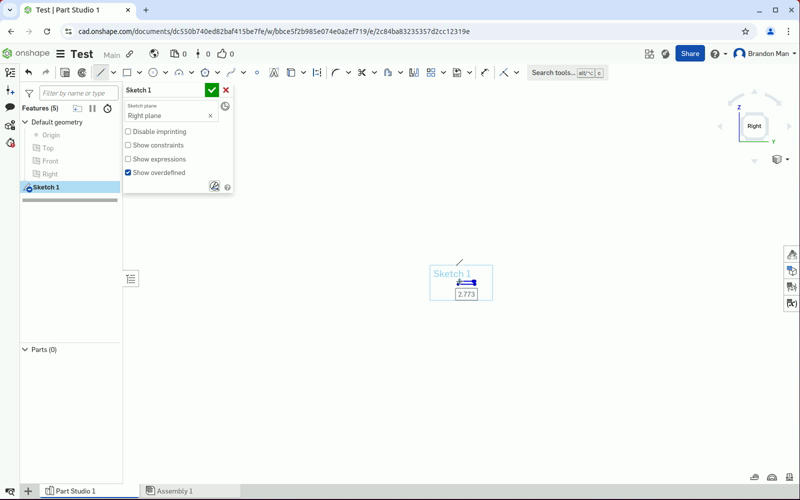
mouse_move(489, 281)
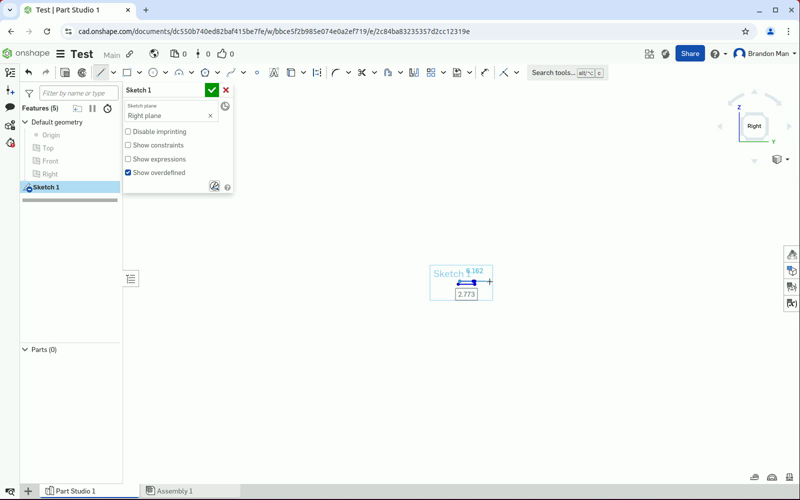
mouse_move(458, 281)
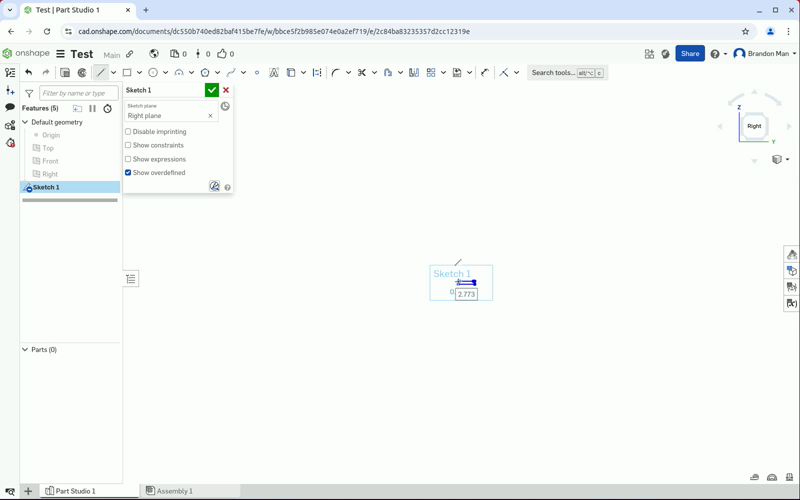
scroll(6)
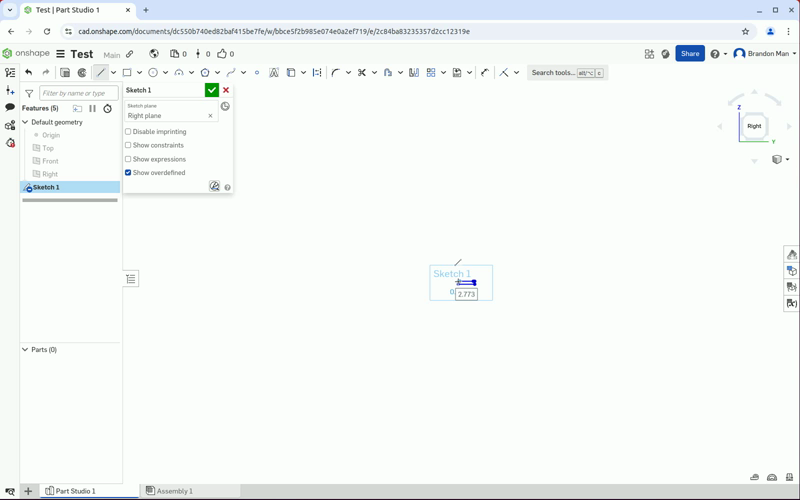
scroll(6)
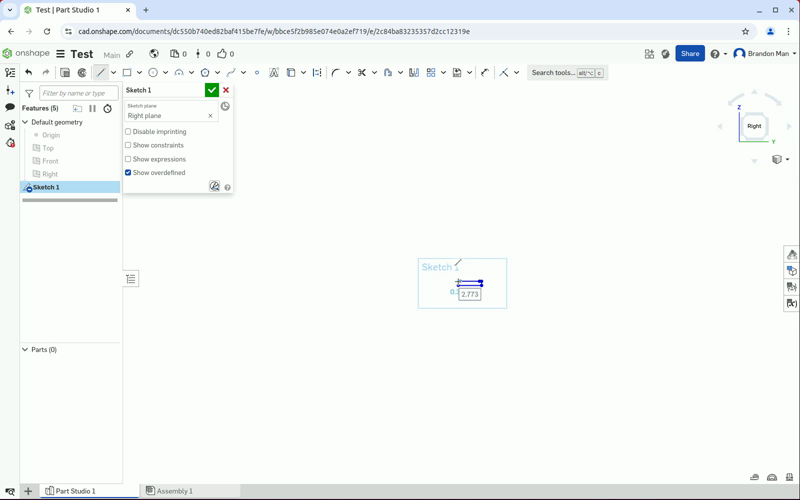
scroll(6)
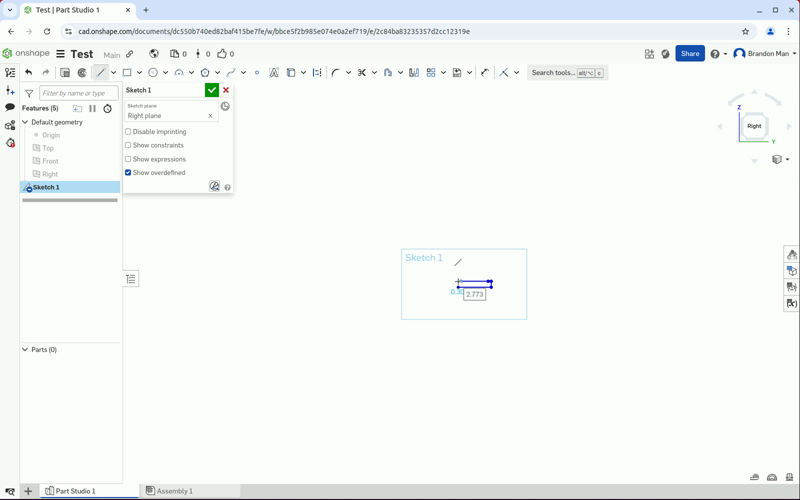
scroll(6)
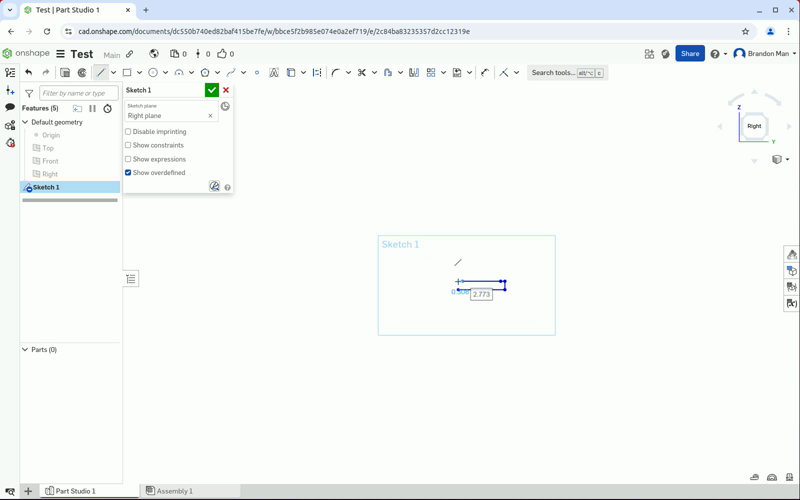
scroll(6)
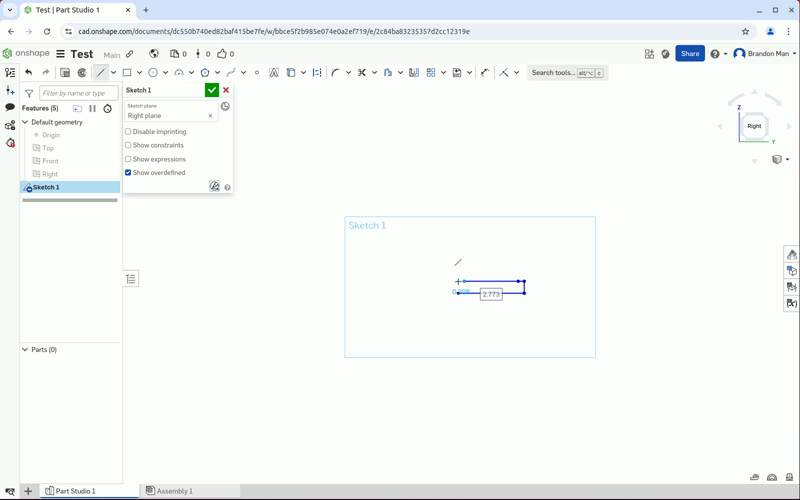
scroll(6)
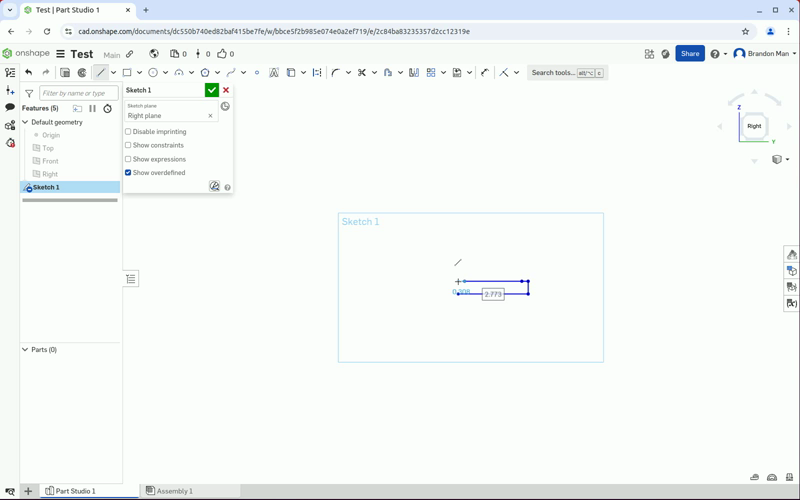
scroll(6)
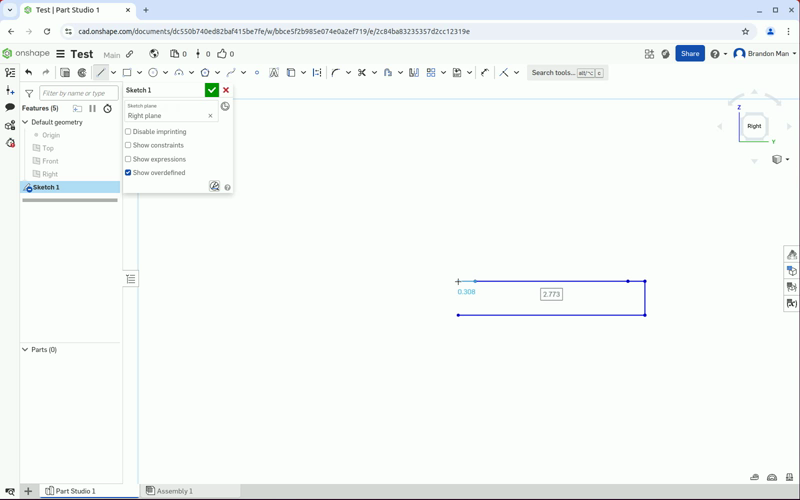
click(458, 281)
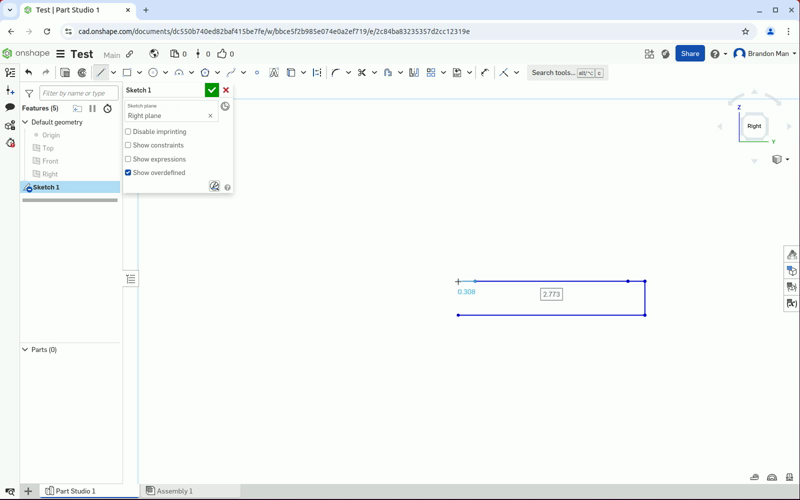
scroll(-6)
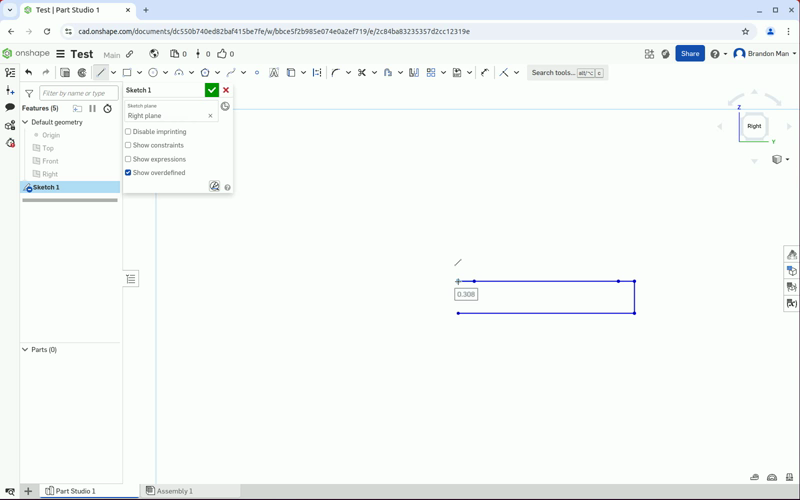
scroll(-6)
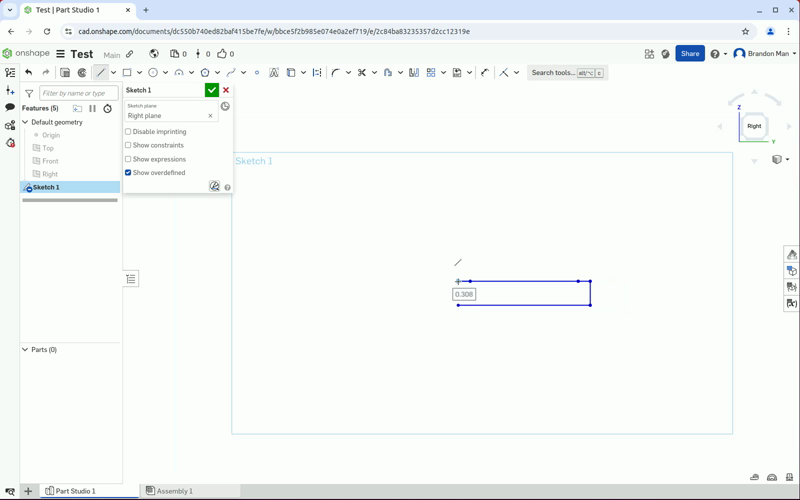
scroll(-6)
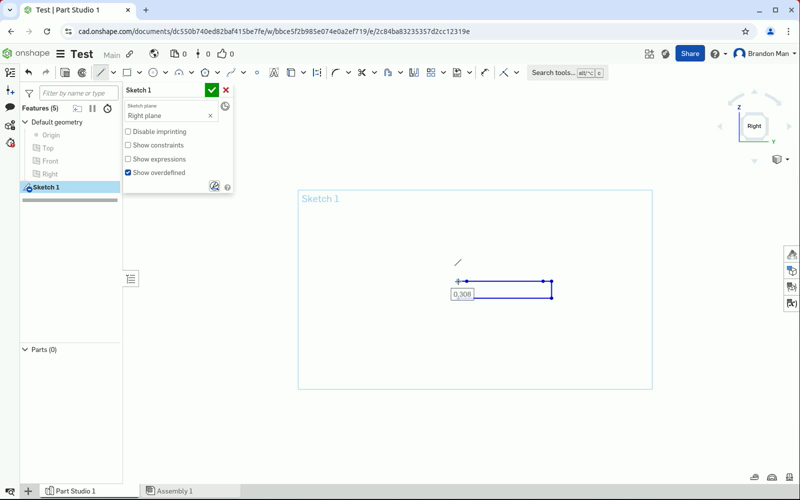
scroll(-6)
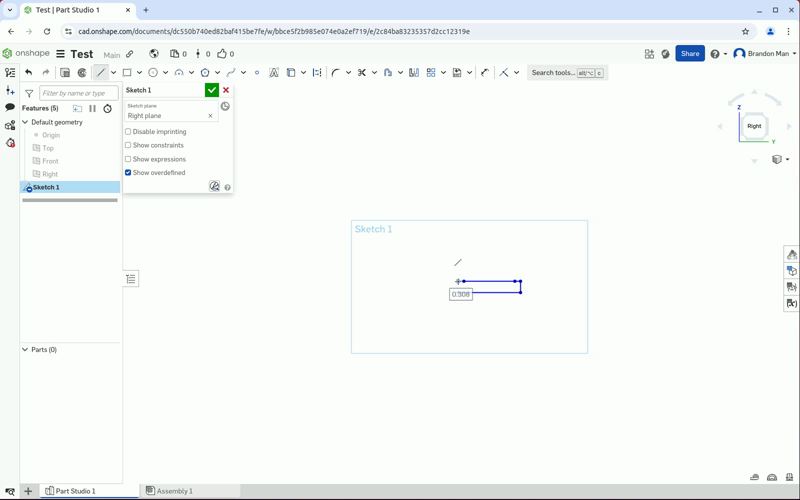
scroll(-6)
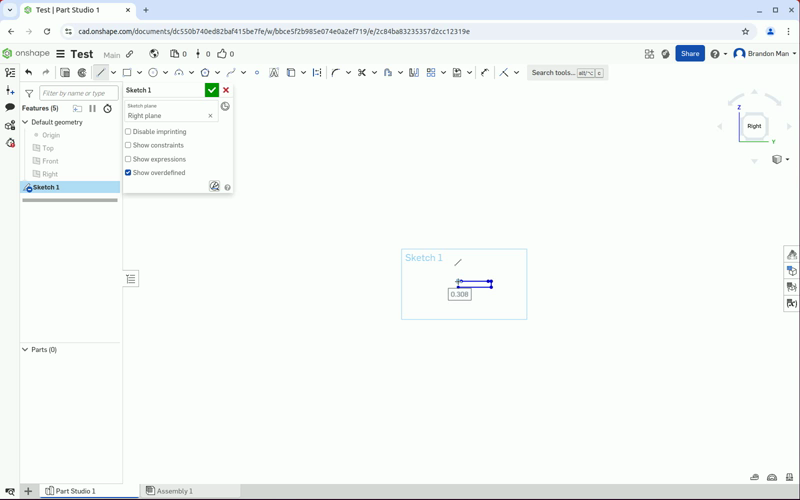
scroll(-6)
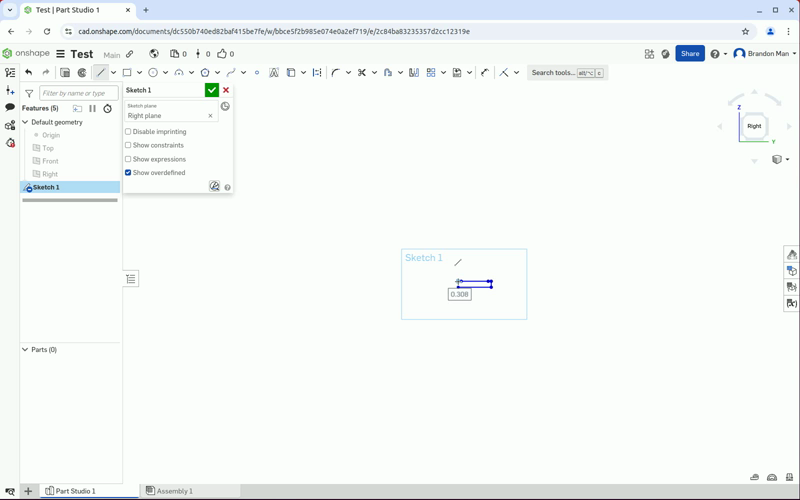
scroll(-6)
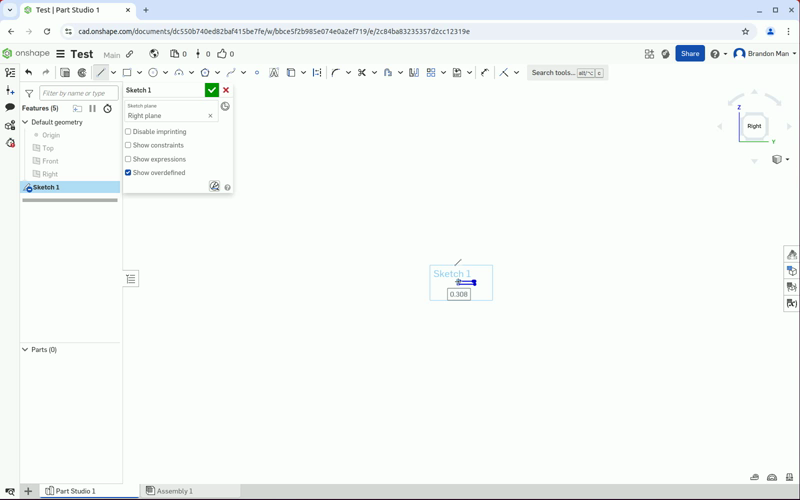
key_up(shift)
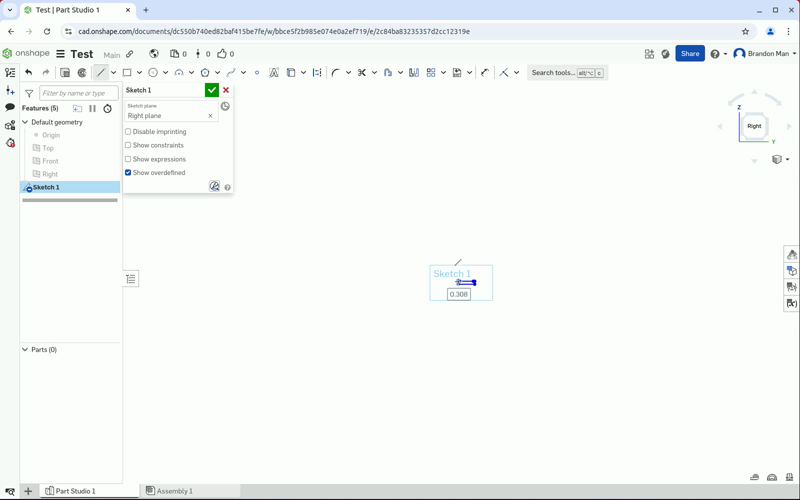
mouse_move(488, 281)
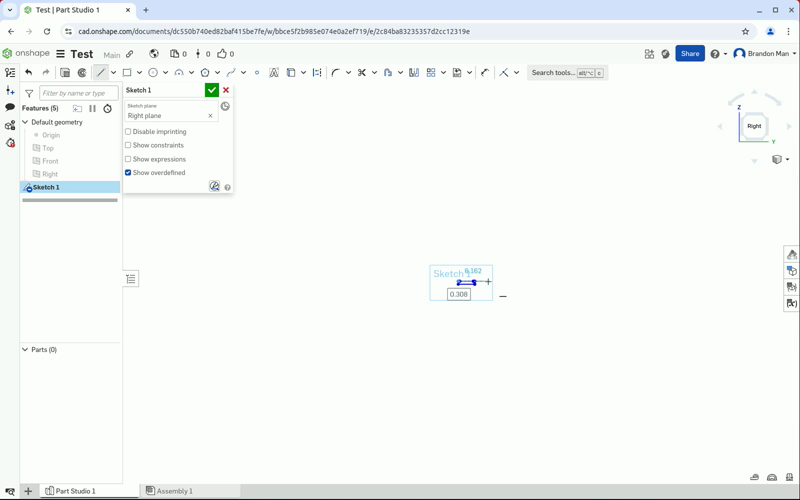
key_down(shift)
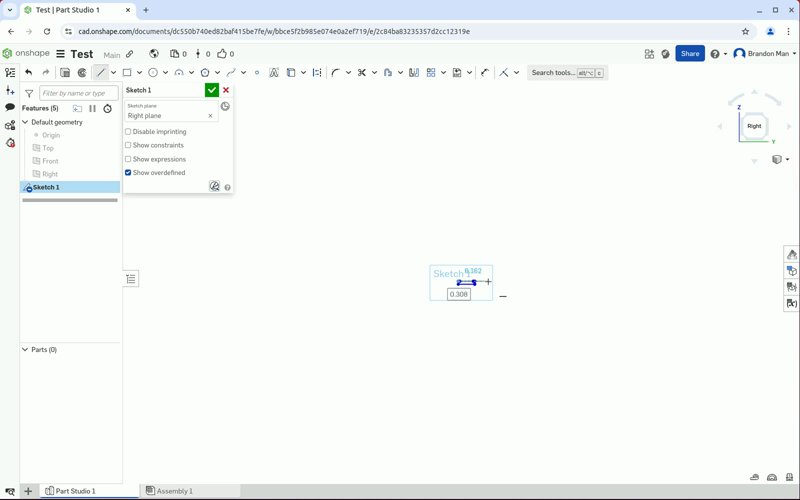
mouse_move(458, 284)
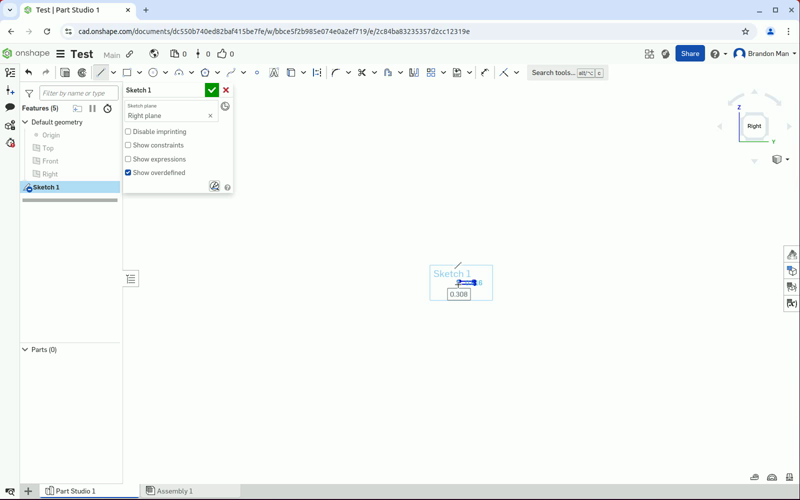
scroll(6)
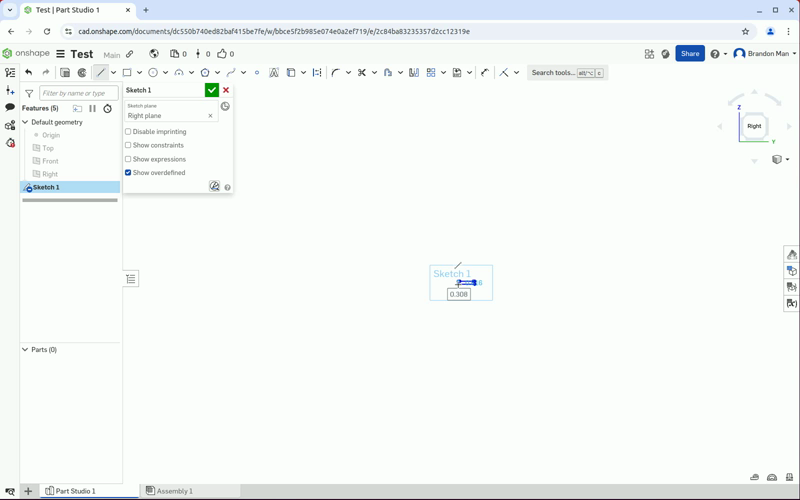
scroll(6)
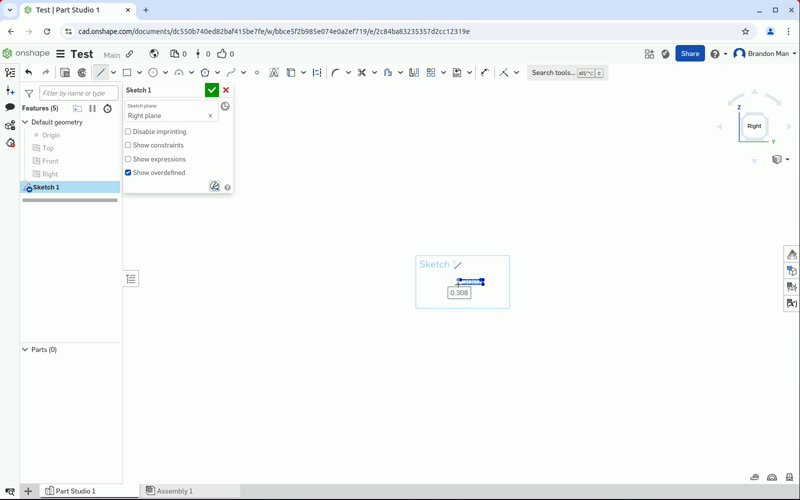
scroll(6)
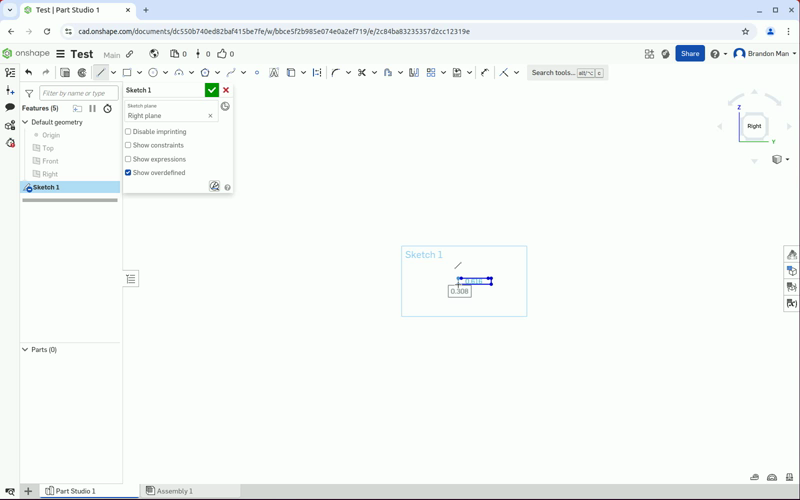
scroll(6)
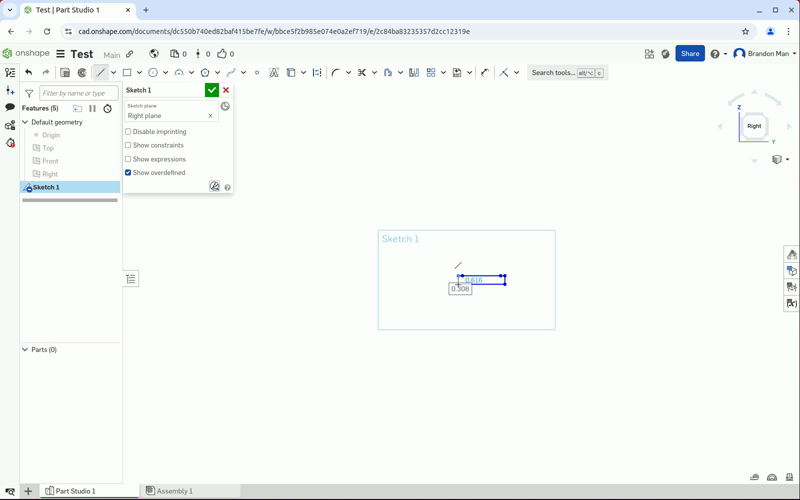
scroll(6)
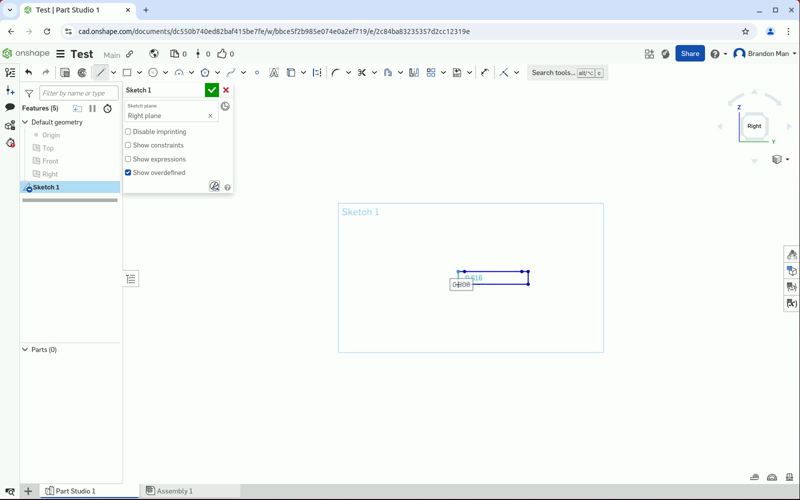
scroll(6)
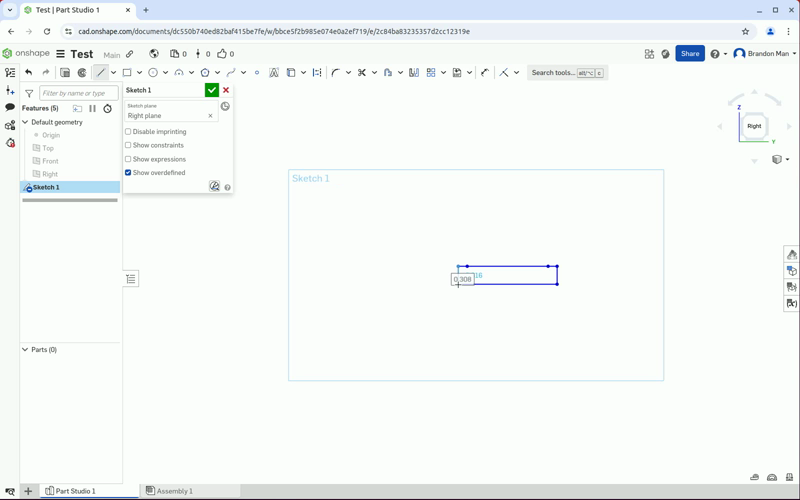
scroll(6)
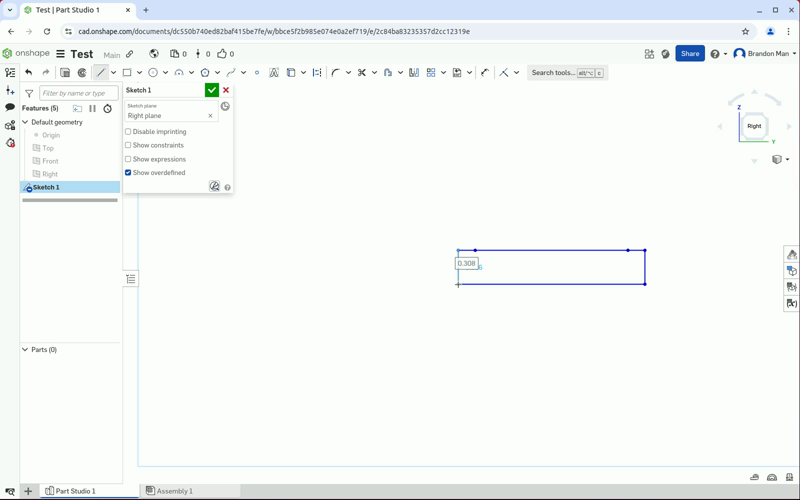
key_up(shift)
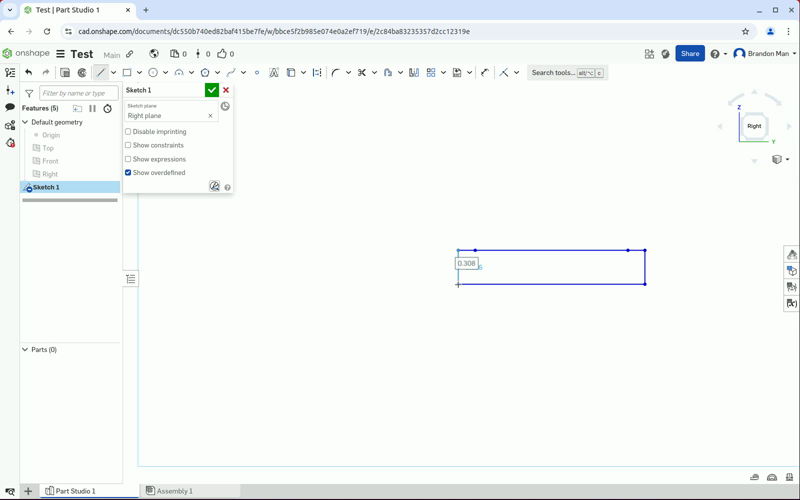
click(458, 284)
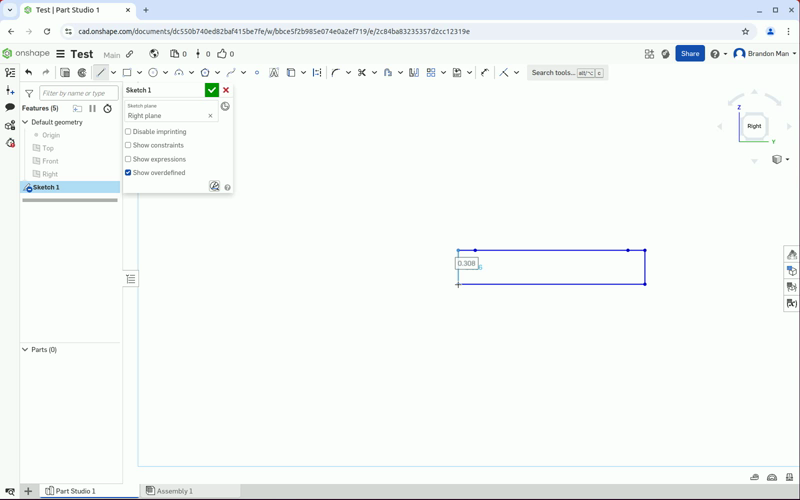
scroll(-6)
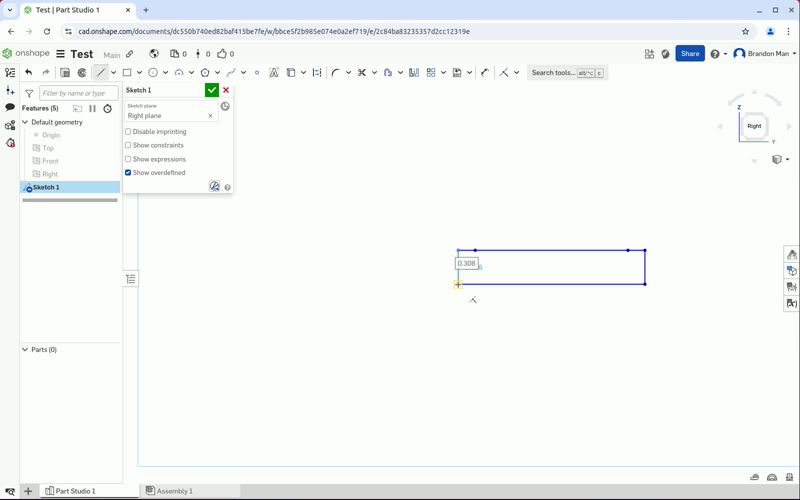
scroll(-6)
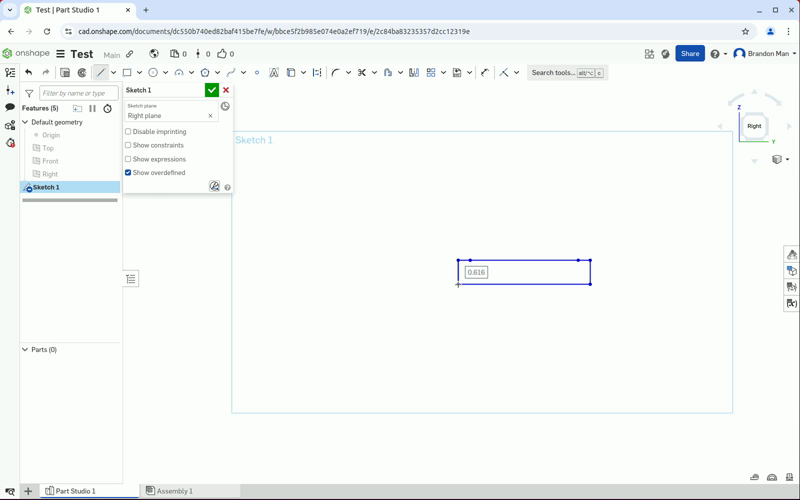
scroll(-6)
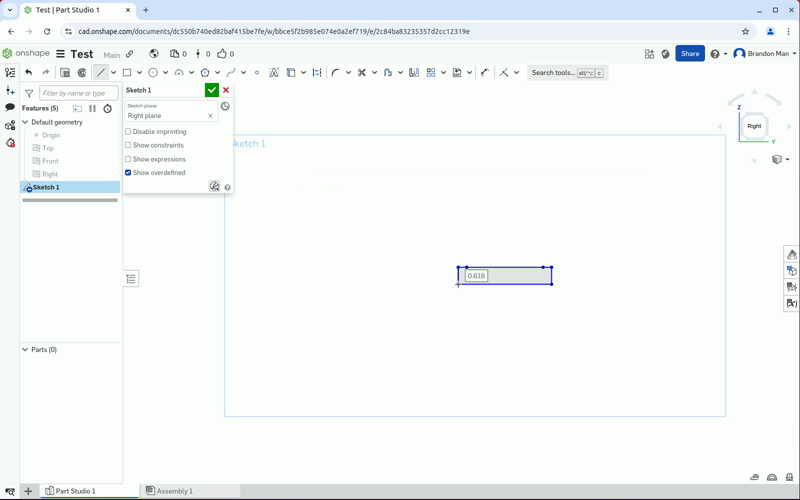
scroll(-6)
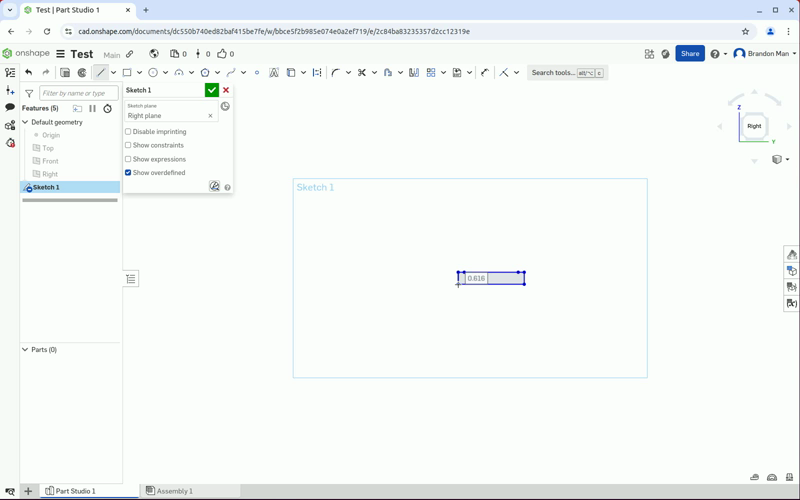
scroll(-6)
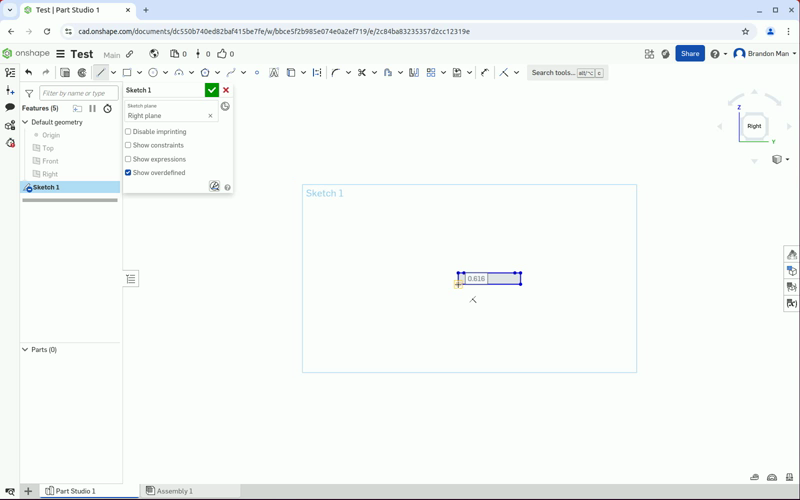
scroll(-6)
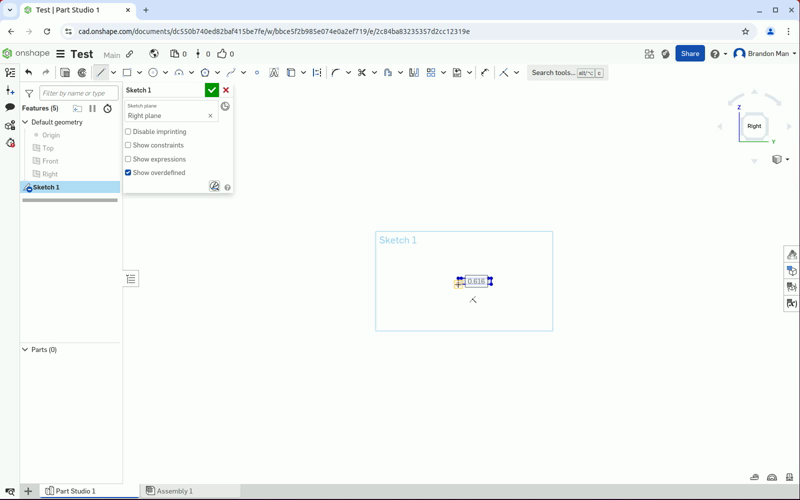
scroll(-6)
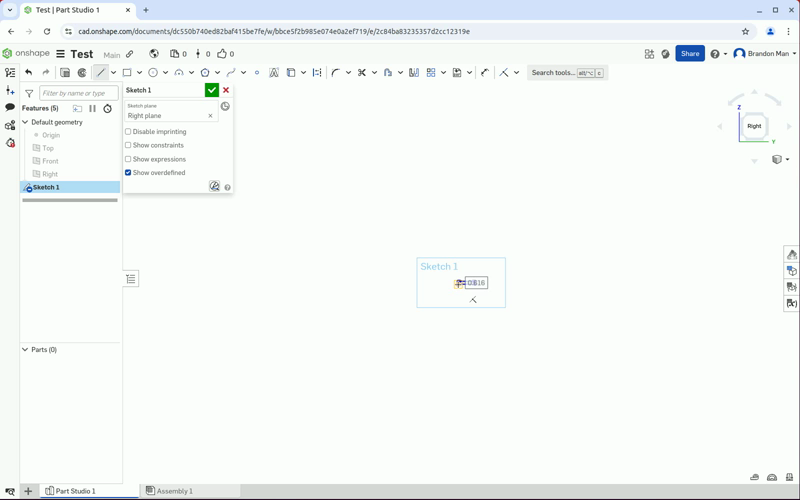
key(esc)
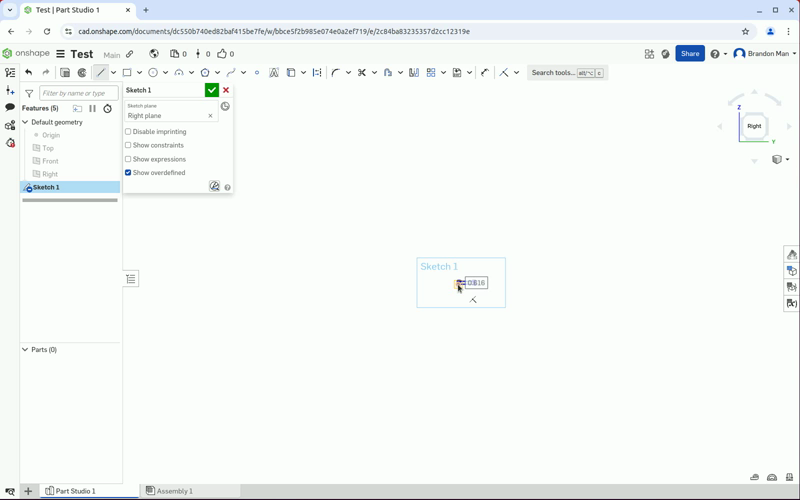
mouse_move(459, 283)
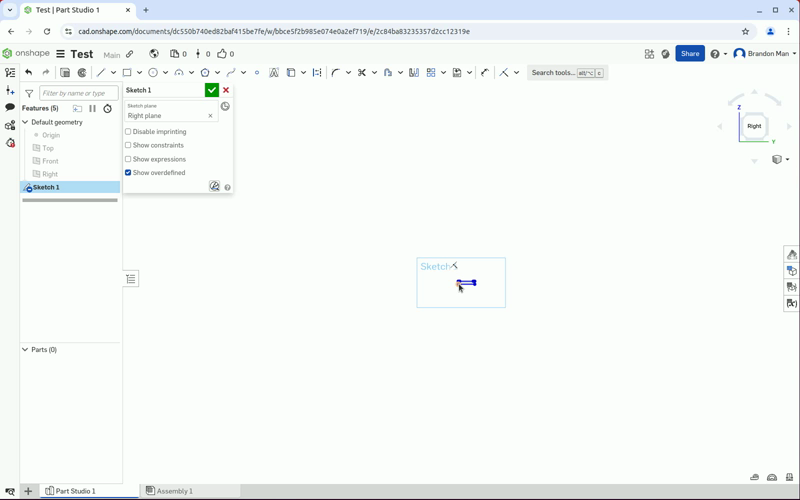
scroll(6)
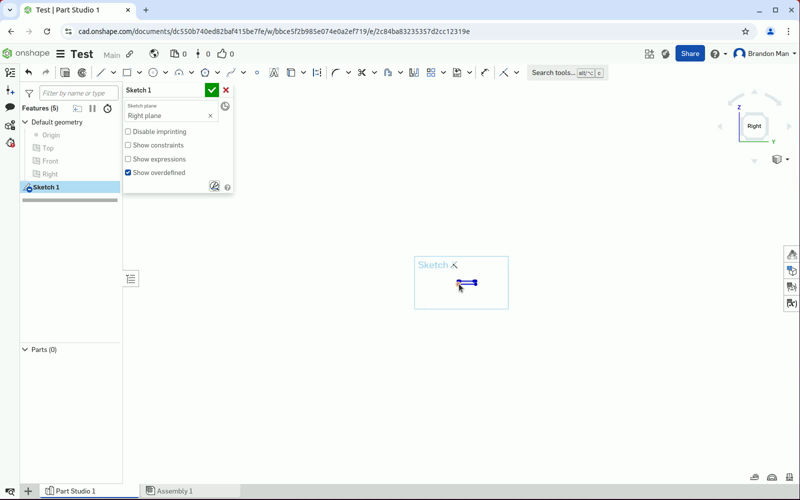
scroll(6)
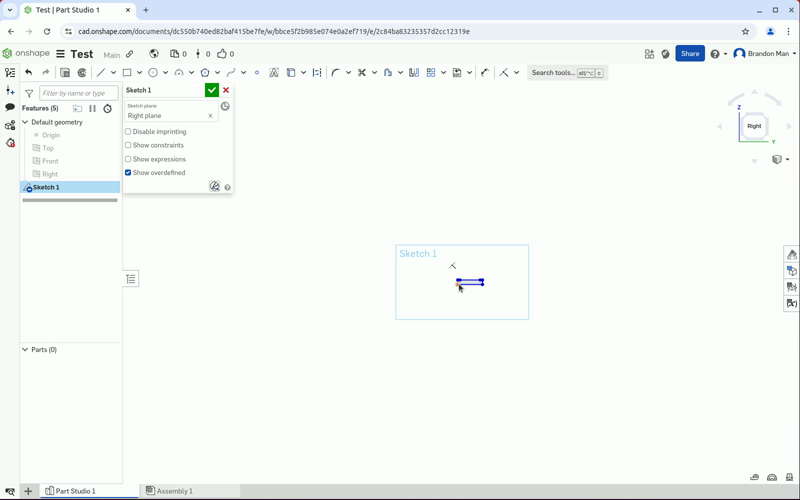
scroll(6)
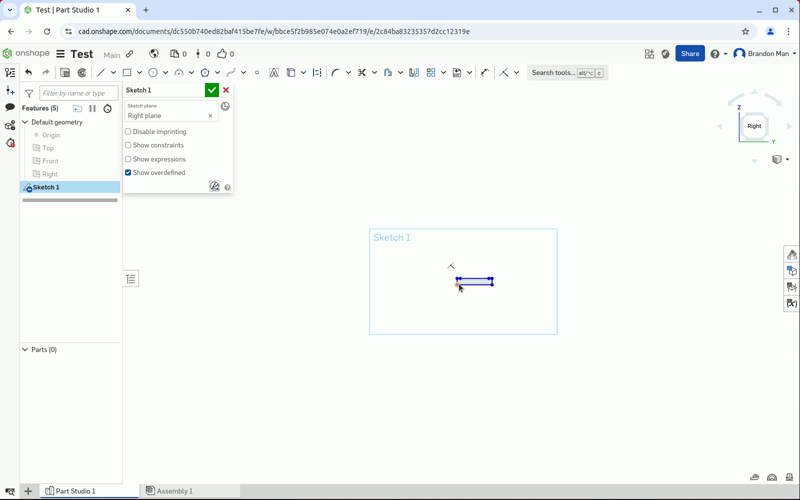
scroll(6)
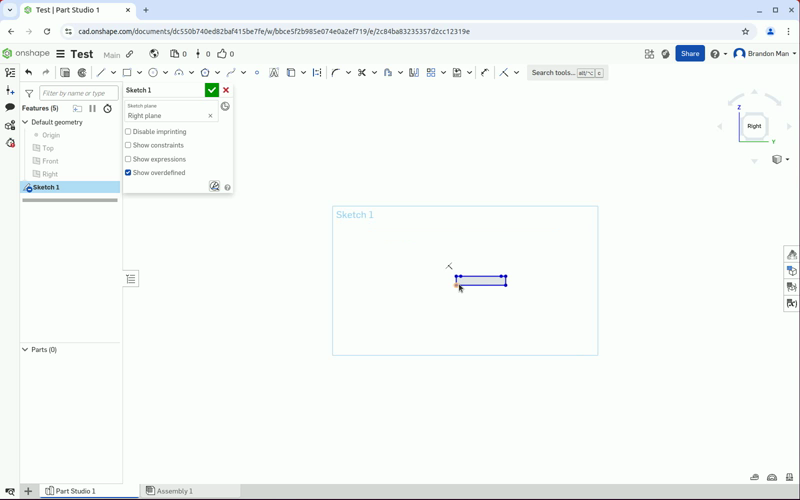
scroll(6)
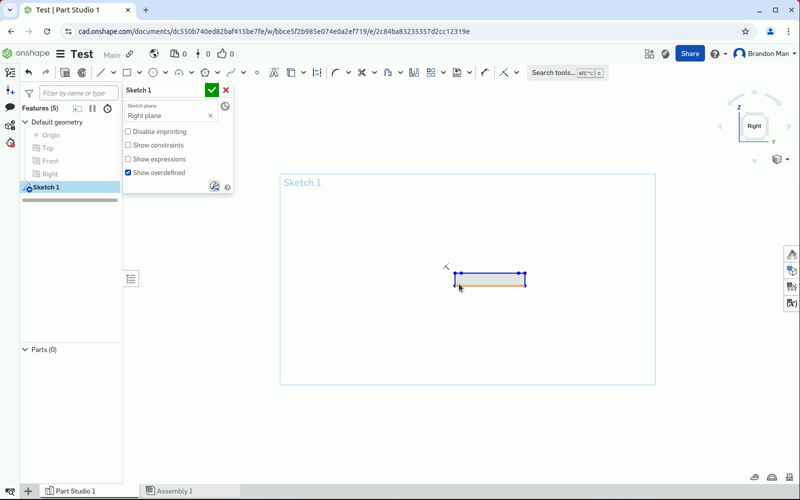
scroll(6)
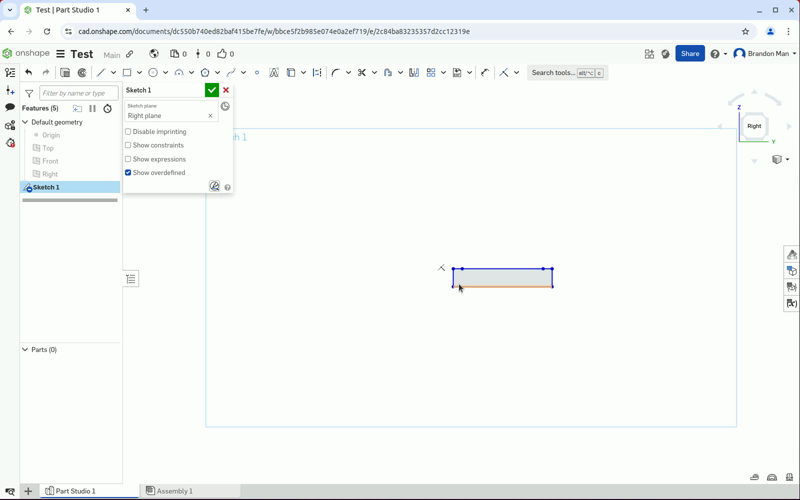
scroll(6)
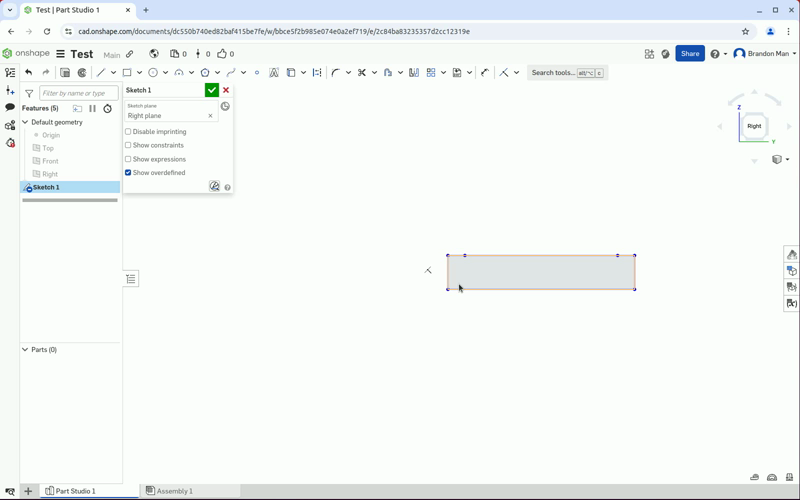
click(459, 283)
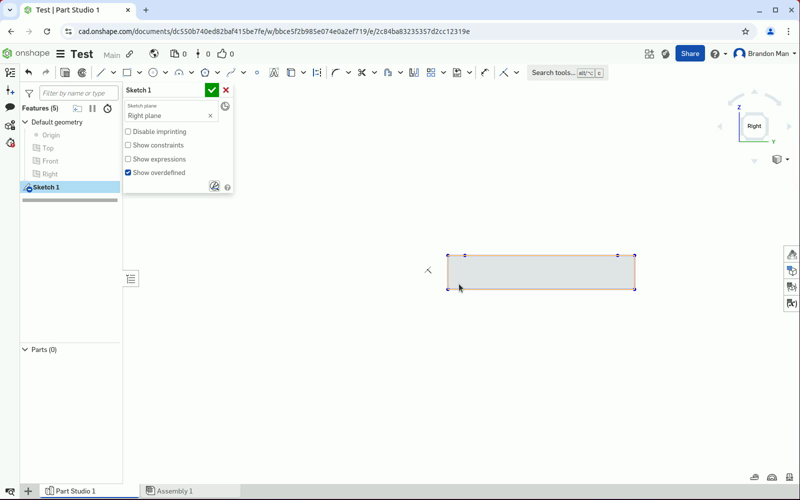
scroll(-6)
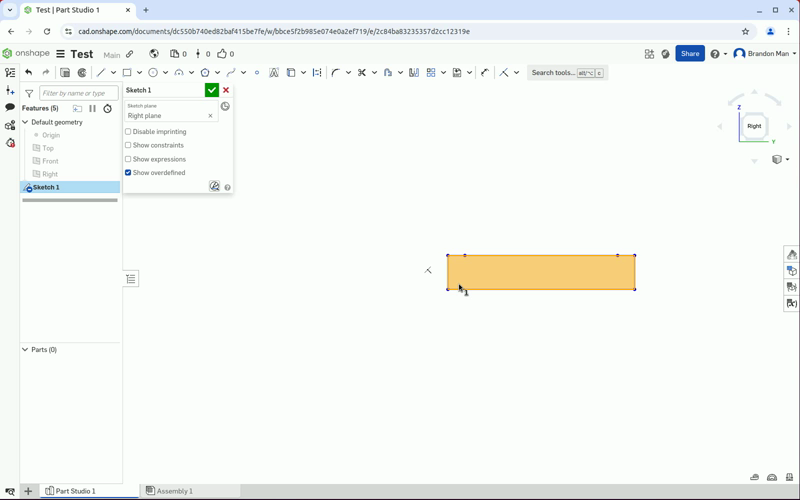
scroll(-6)
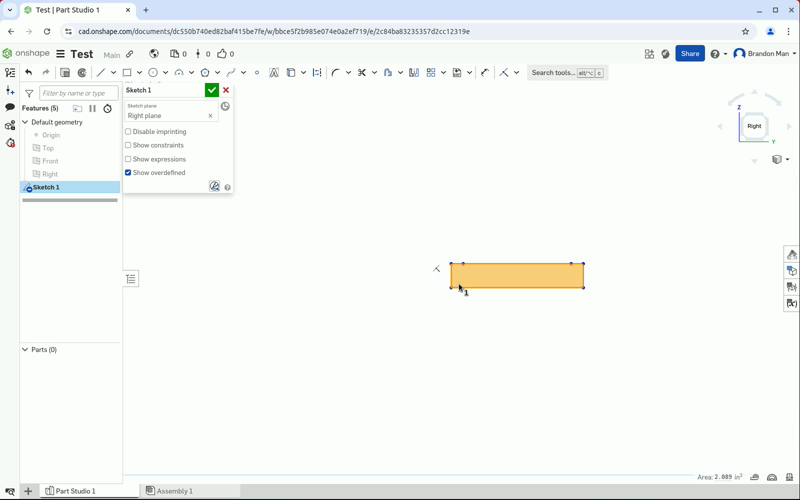
scroll(-6)
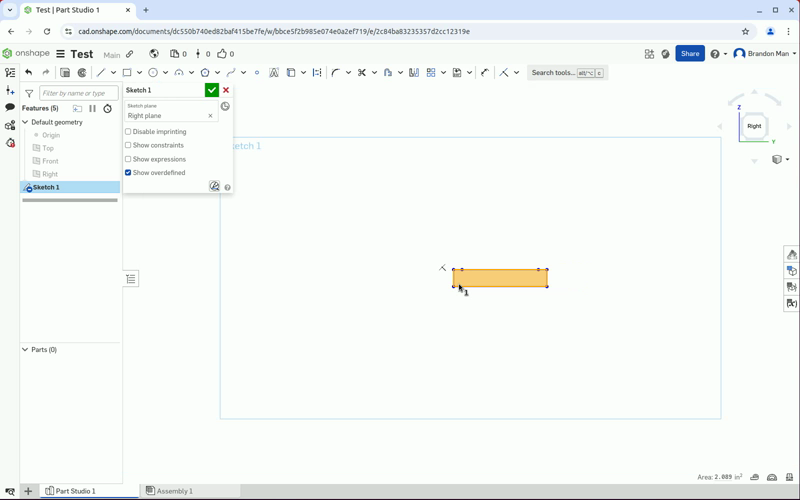
scroll(-6)
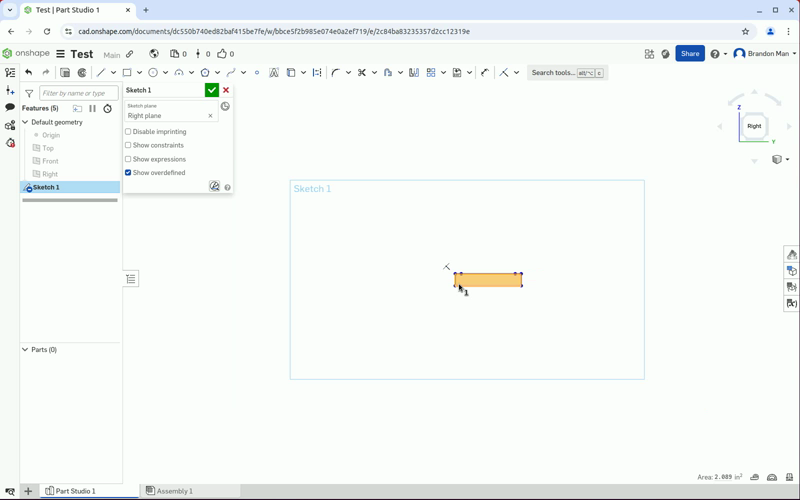
scroll(-6)
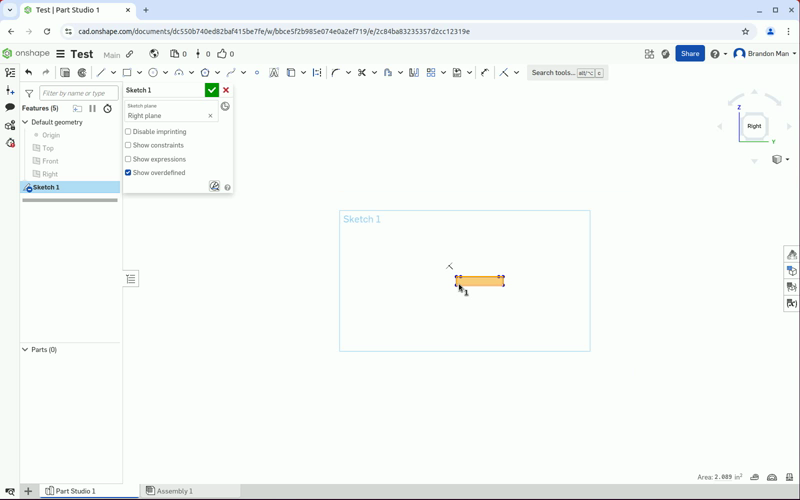
scroll(-6)
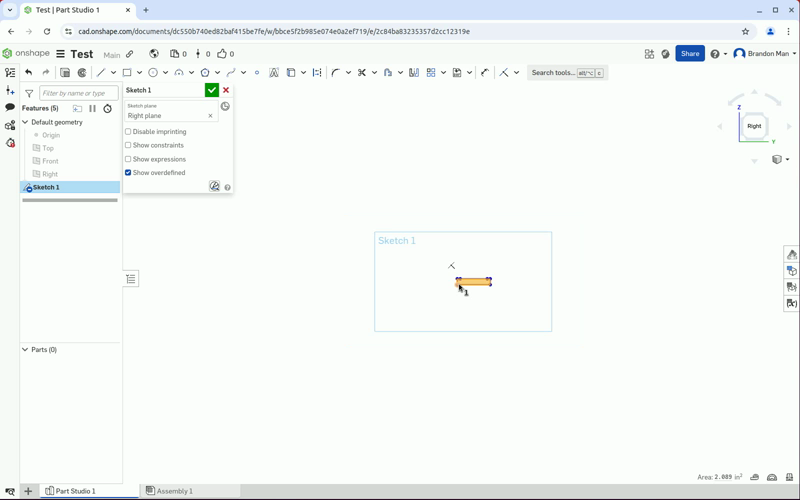
scroll(-6)
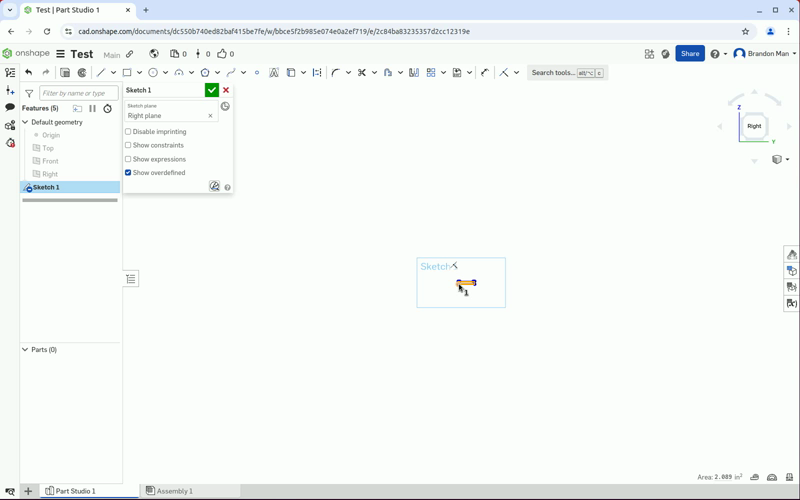
mouse_move(73, 352)
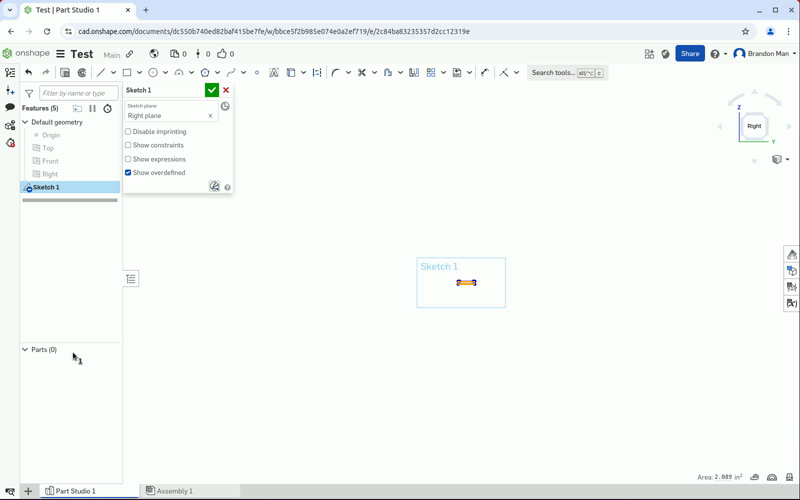
key(shift+y)
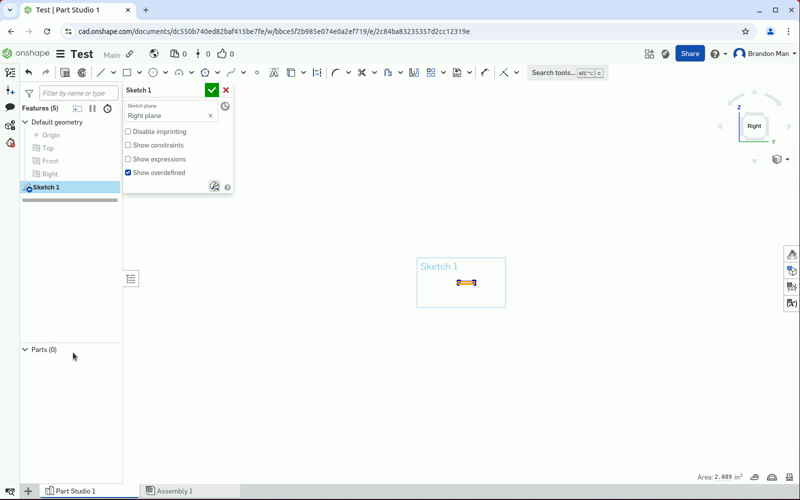
key(shift+e)
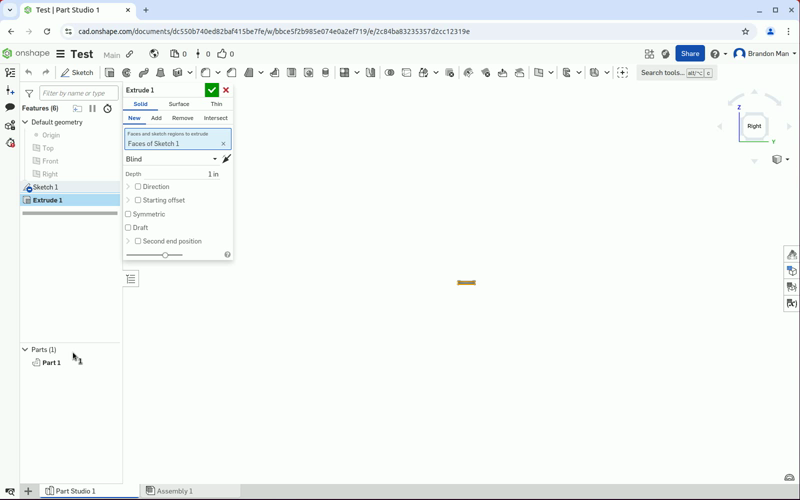
mouse_move(143, 106)
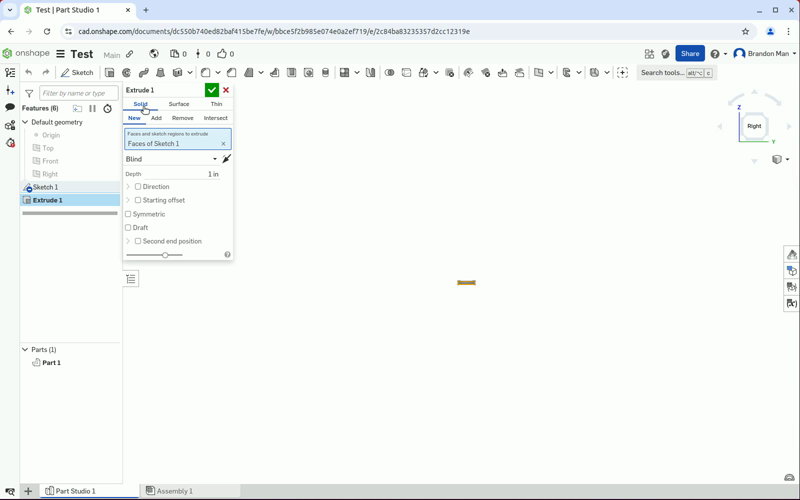
click(143, 106)
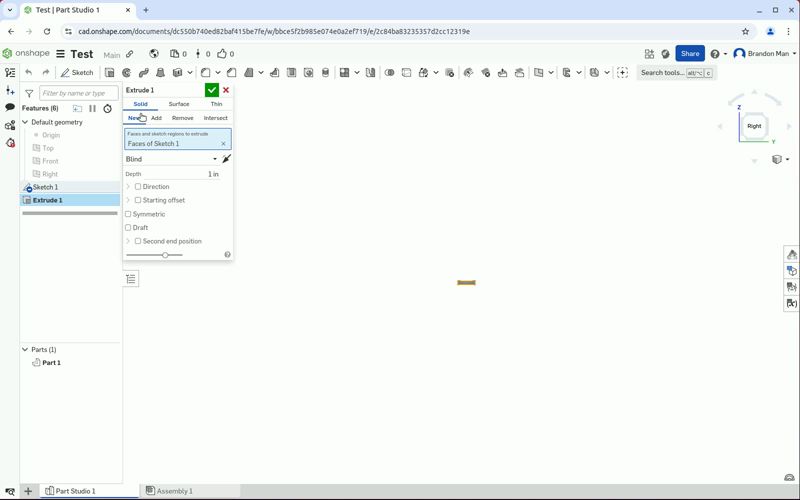
mouse_move(137, 120)
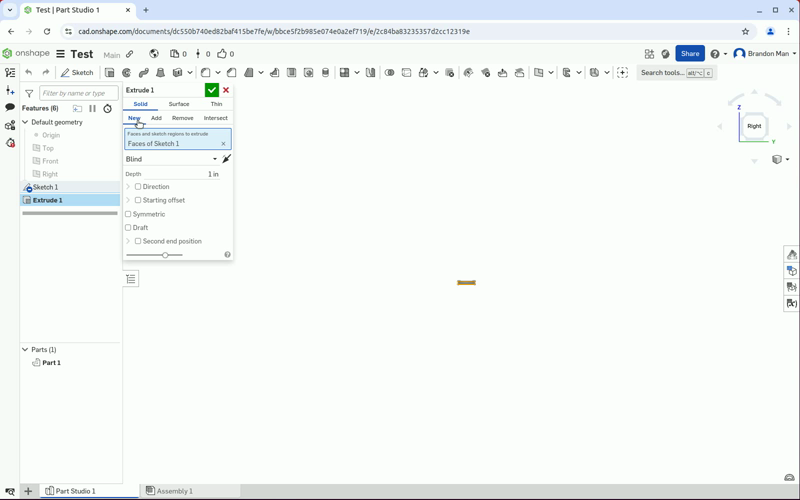
click(137, 120)
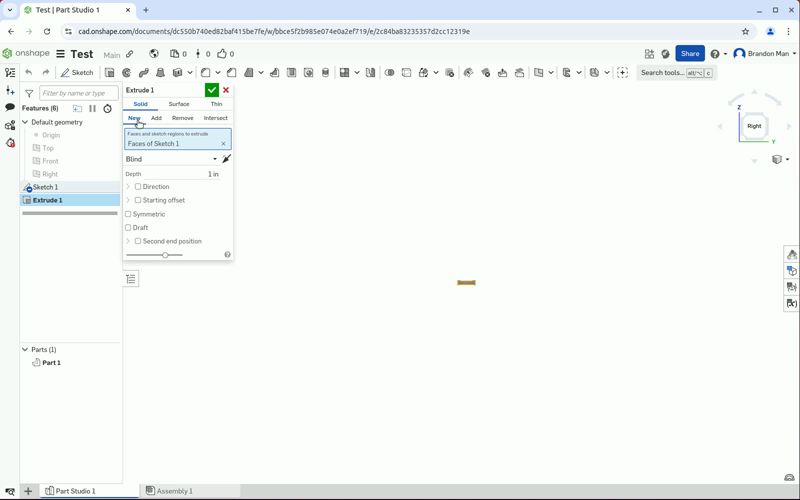
key(tab, 4)
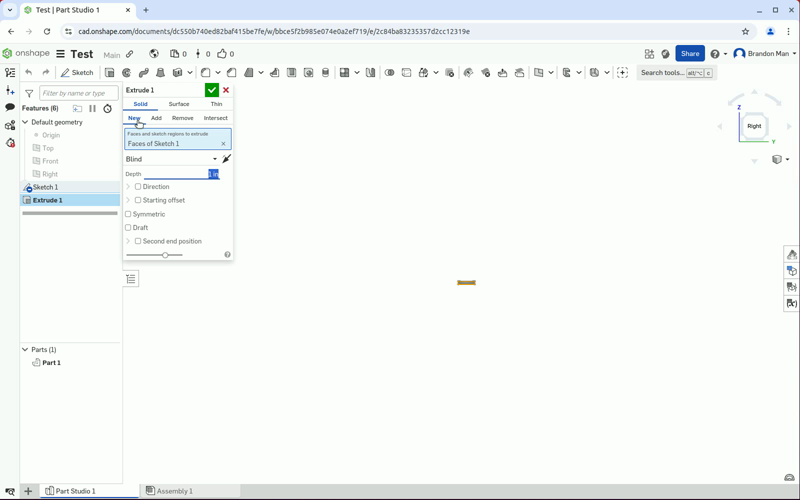
text(23.108)
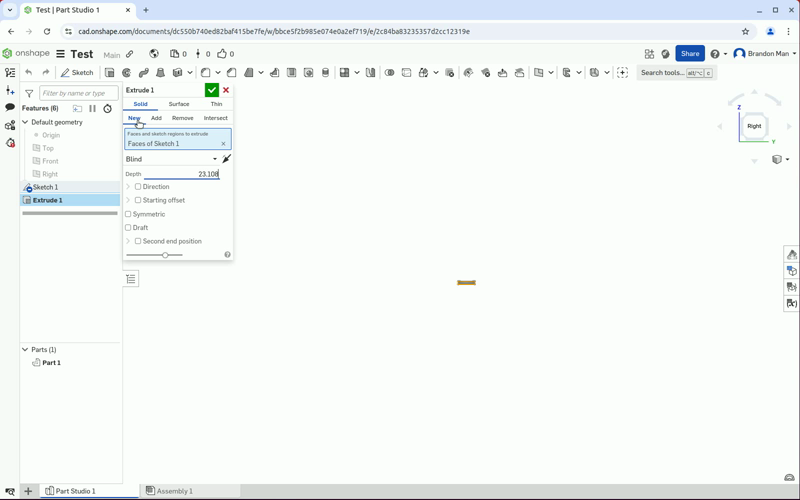
key(enter)
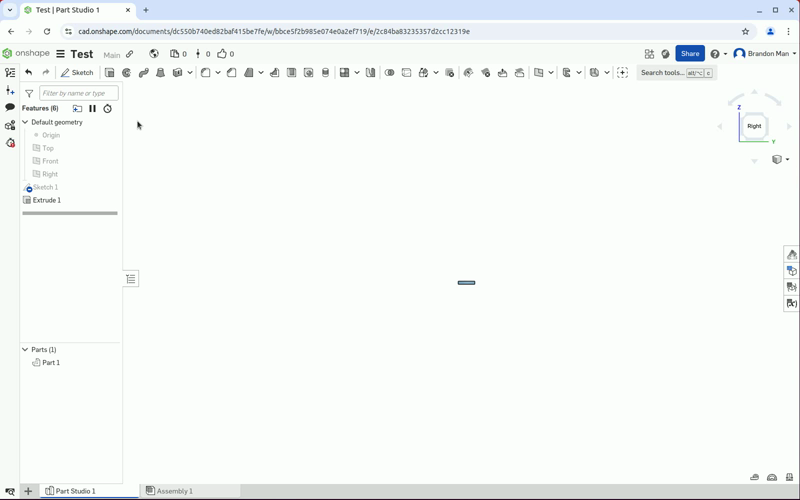
key(shift+h)
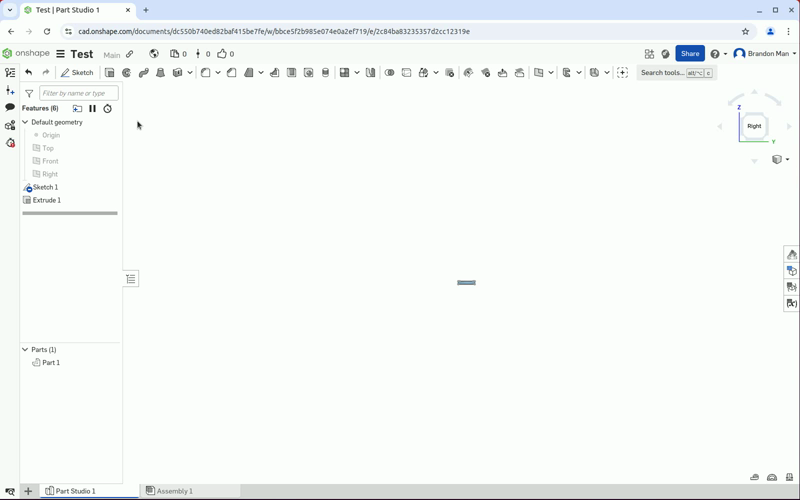
key(shift+h)
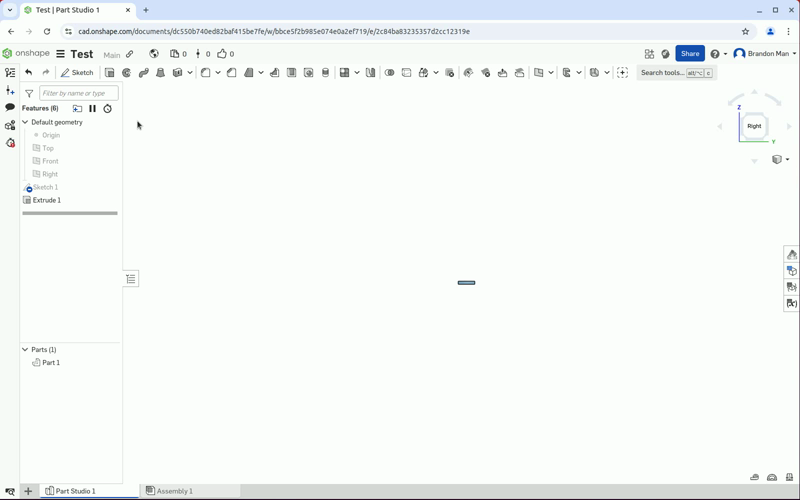
mouse_move(73, 189)
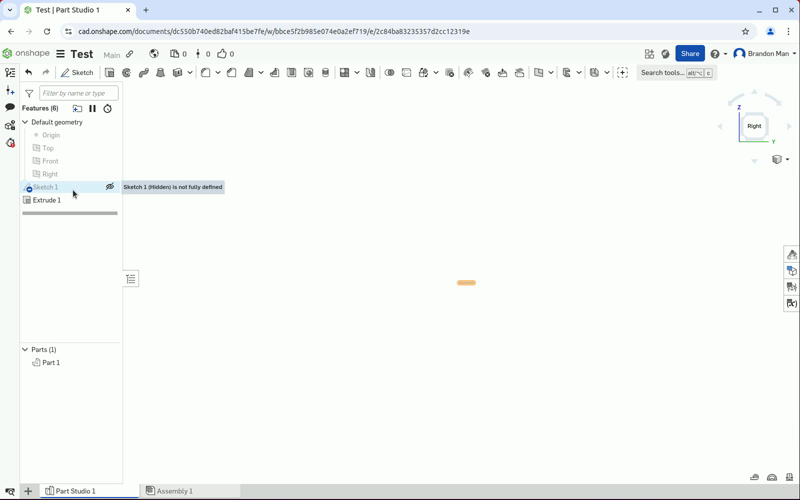
click(73, 189)
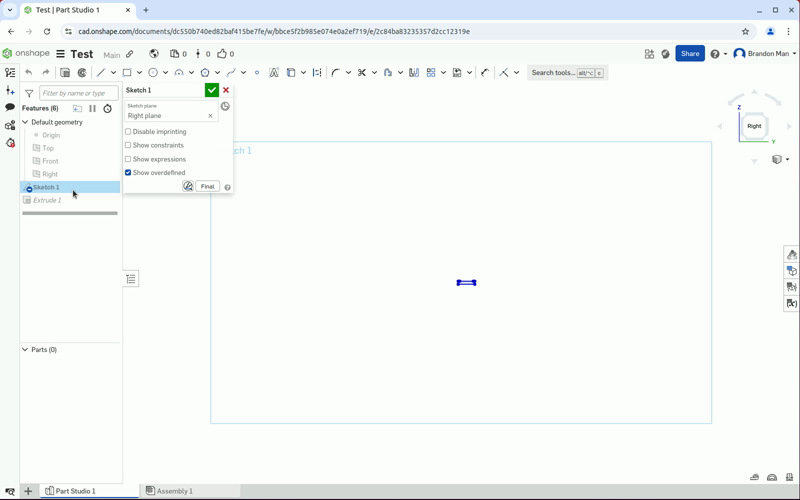
mouse_move(229, 92)
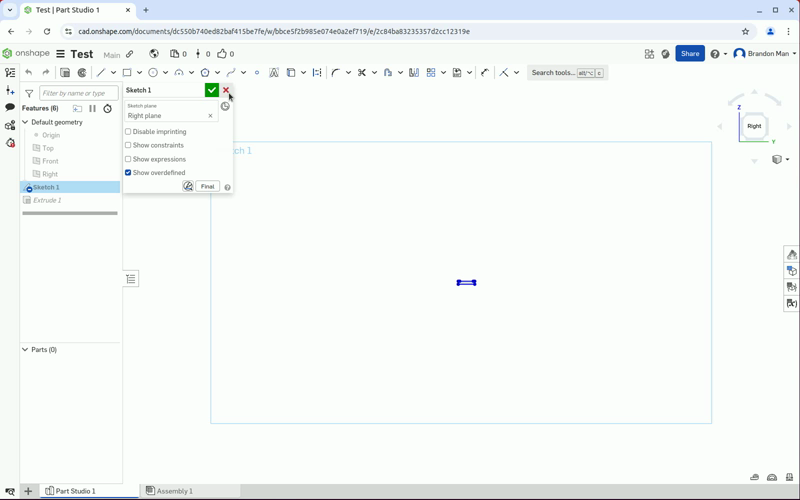
click(229, 92)
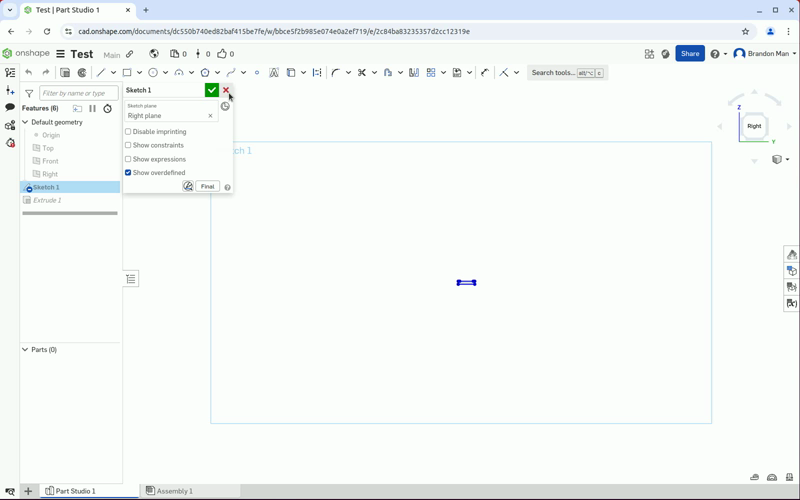
key(shift+s)
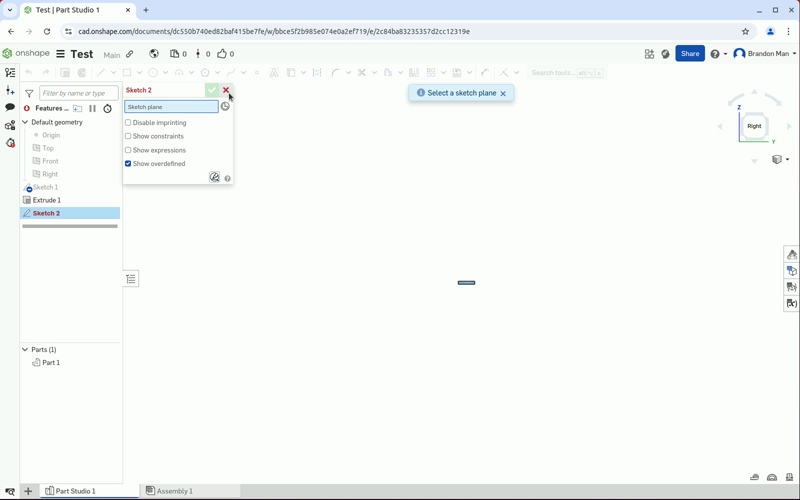
mouse_move(73, 176)
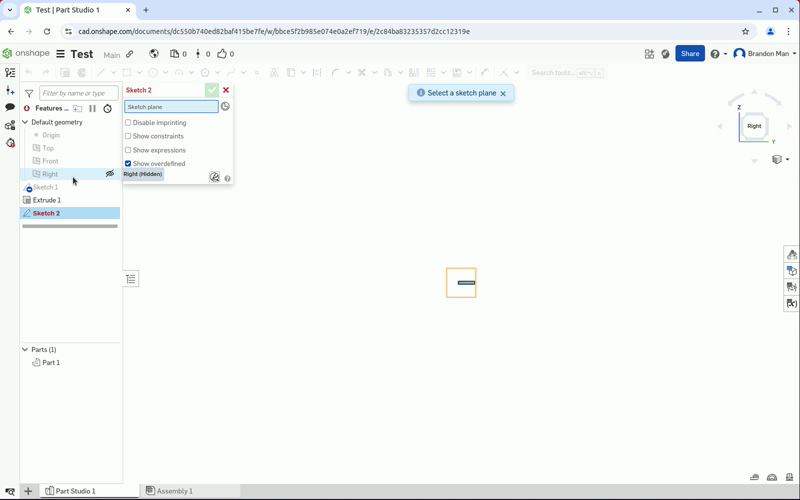
click(73, 176)
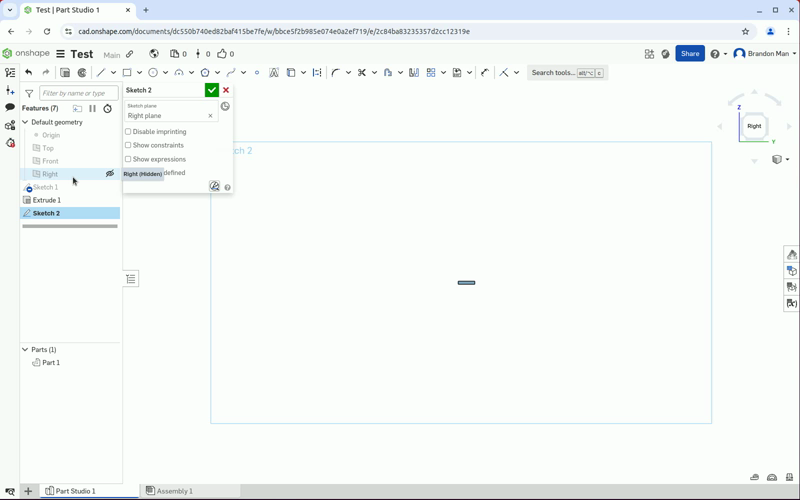
mouse_move(73, 352)
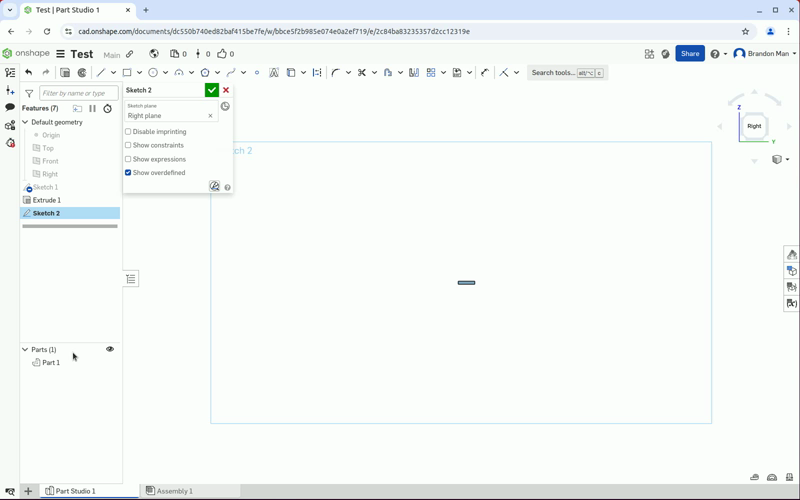
key(y)
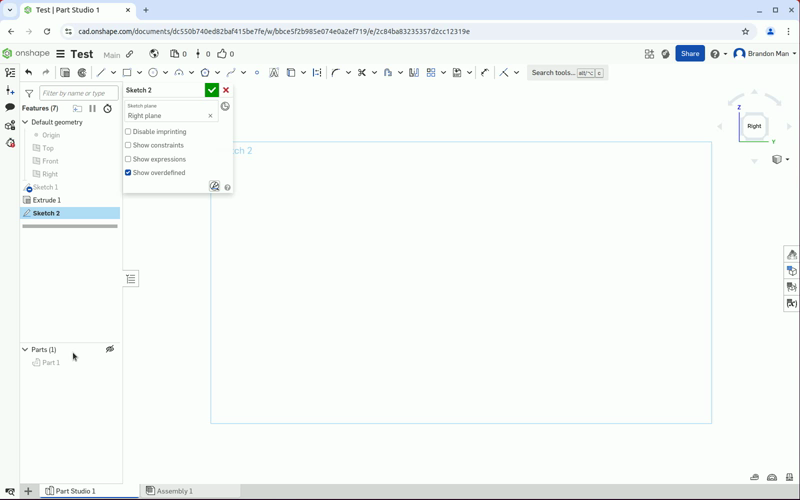
key(l)
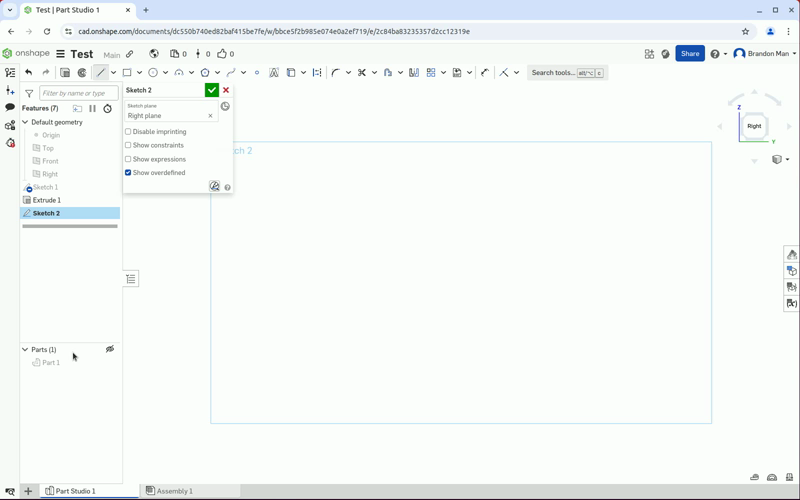
key_down(shift)
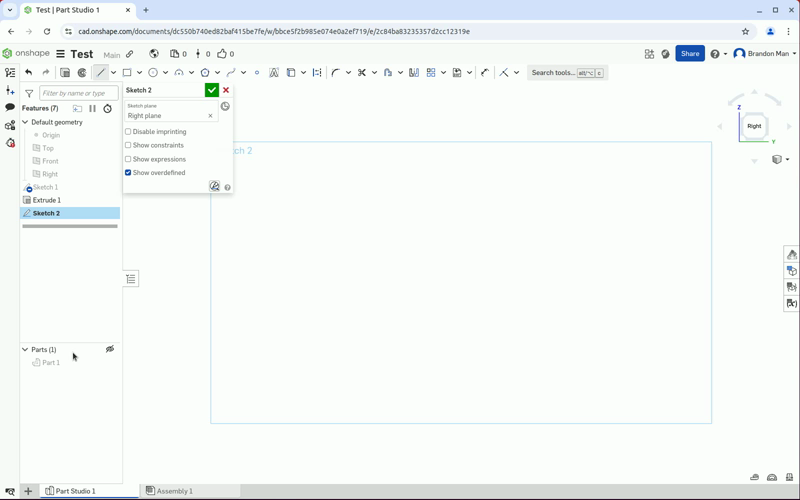
mouse_move(458, 281)
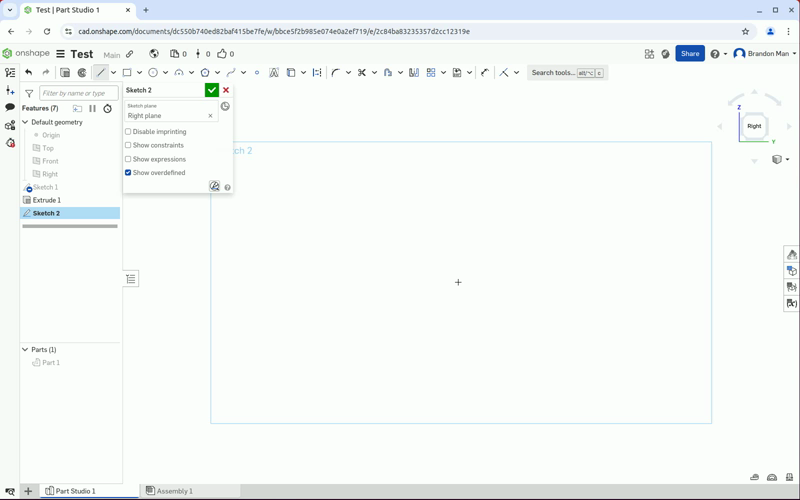
click(458, 281)
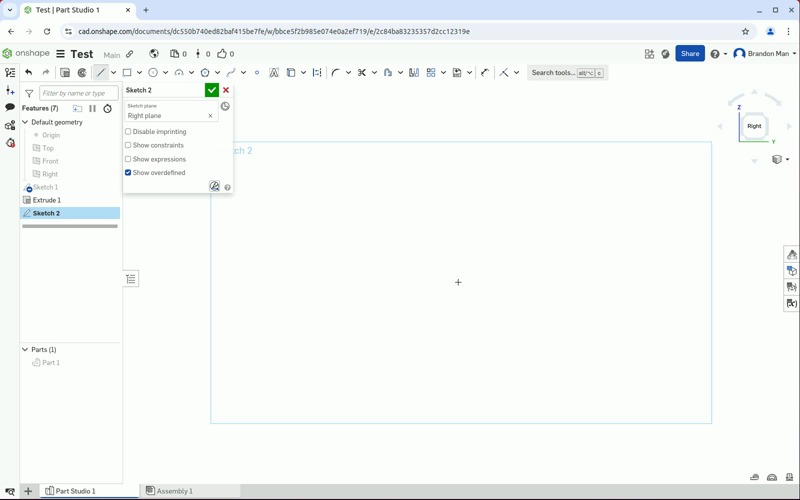
key_up(shift)
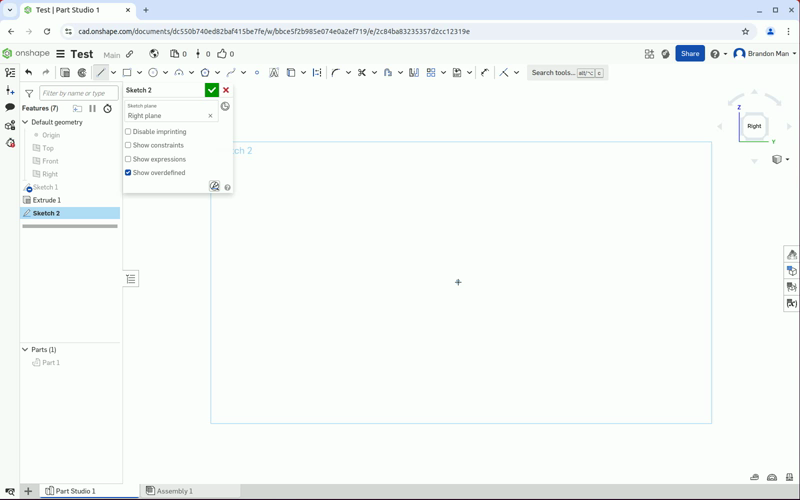
key_down(shift)
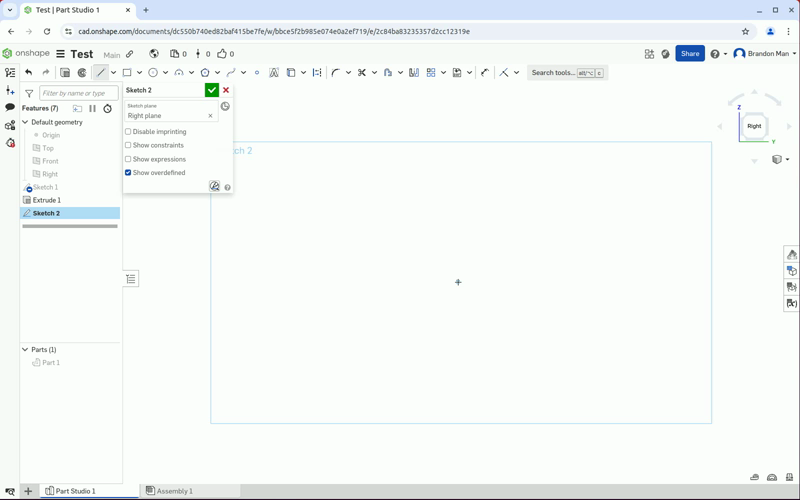
mouse_move(488, 281)
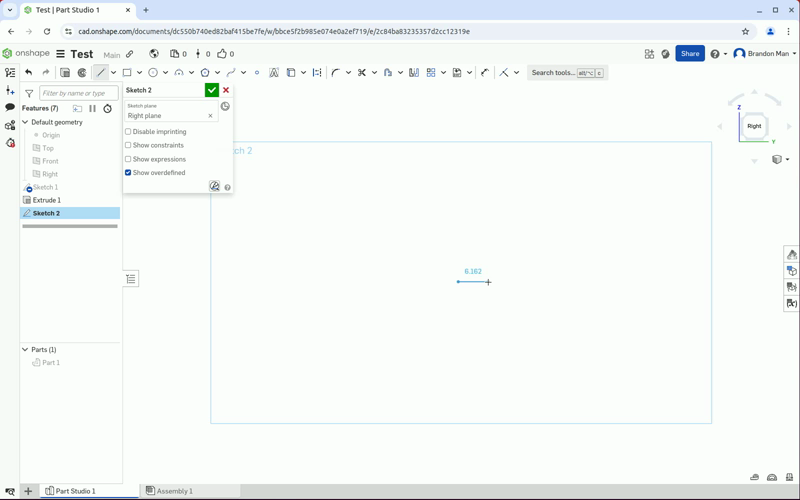
mouse_move(459, 281)
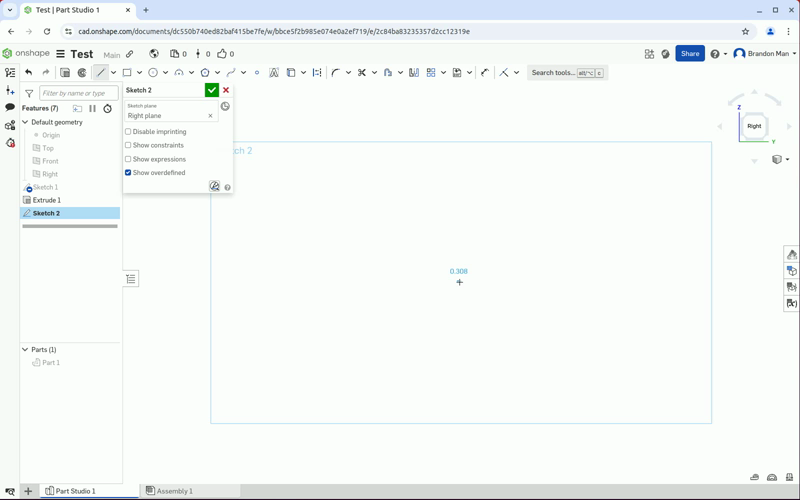
scroll(6)
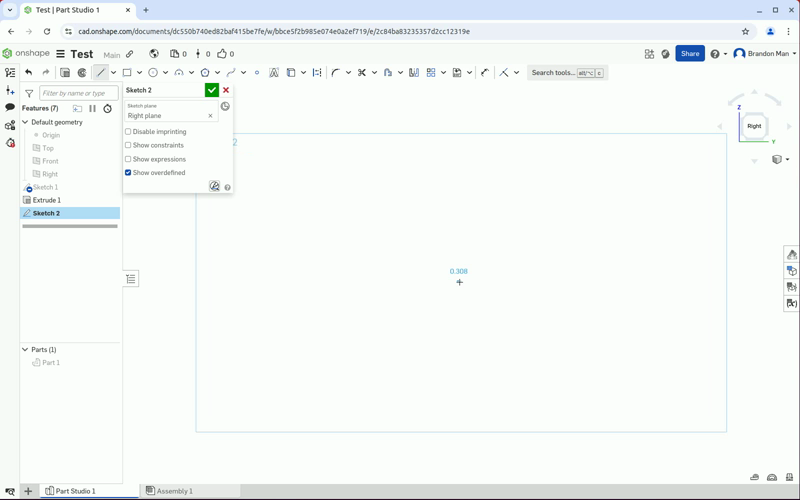
scroll(6)
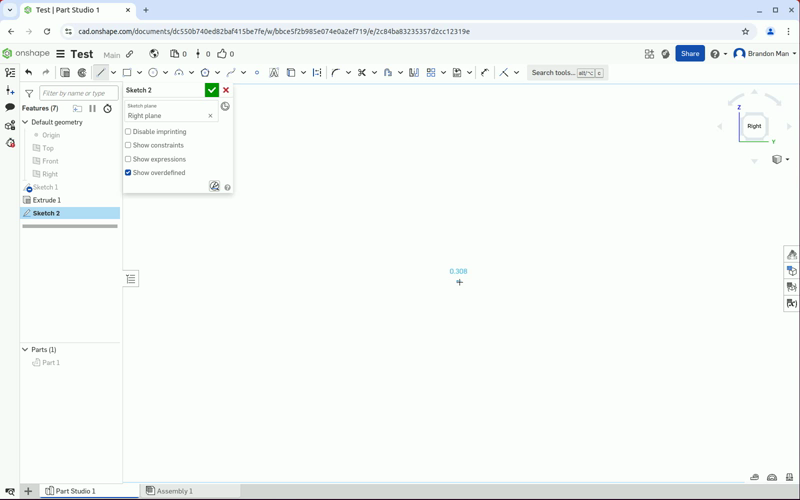
scroll(6)
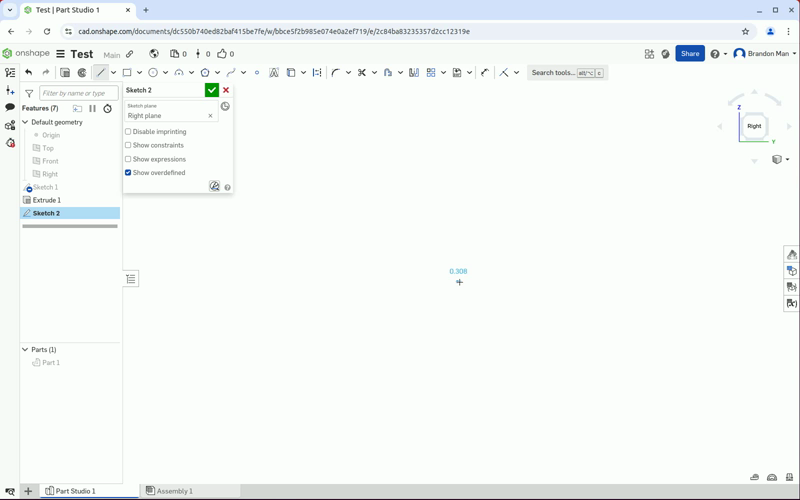
scroll(6)
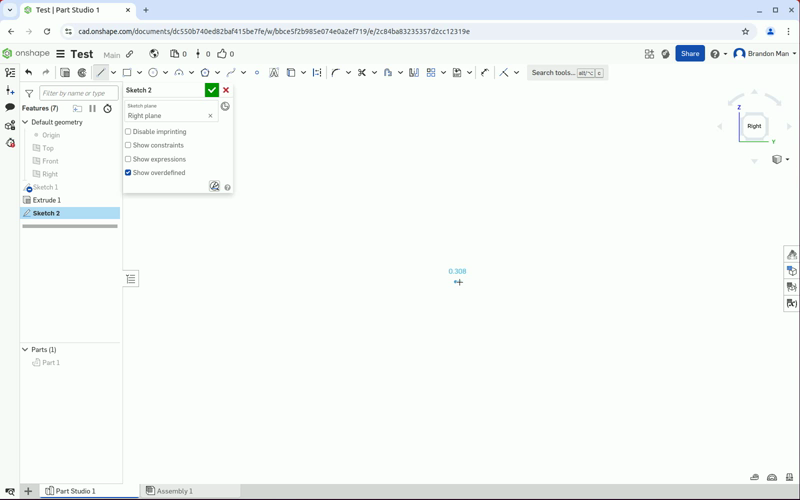
scroll(6)
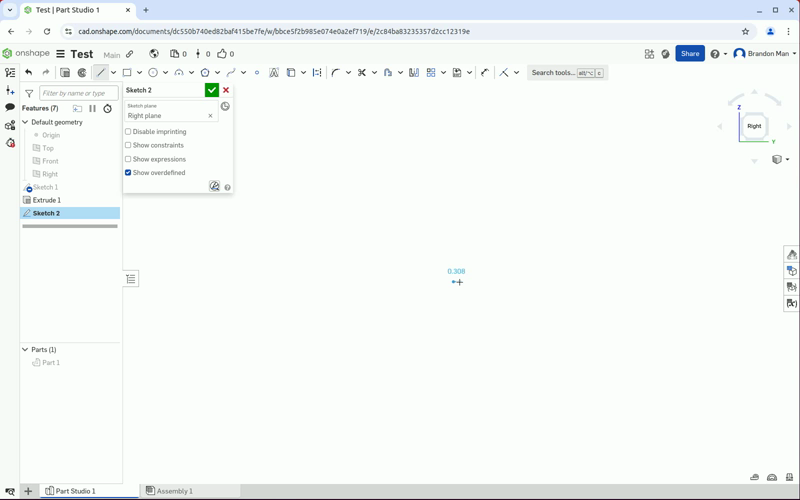
scroll(6)
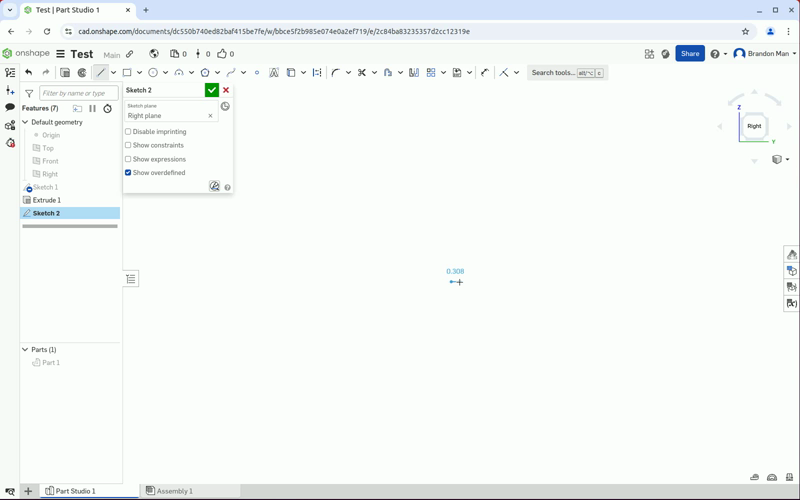
scroll(6)
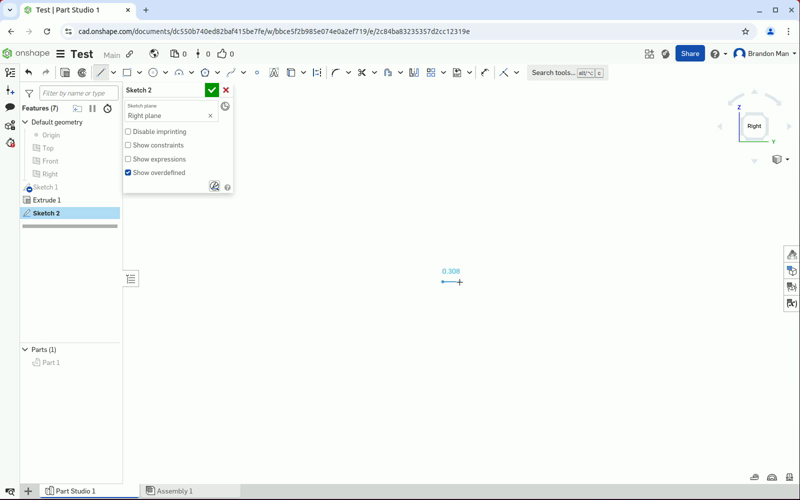
click(459, 281)
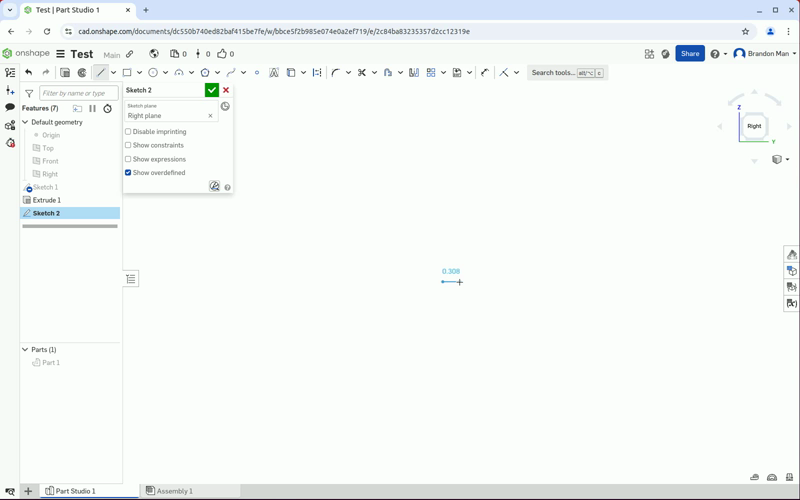
scroll(-6)
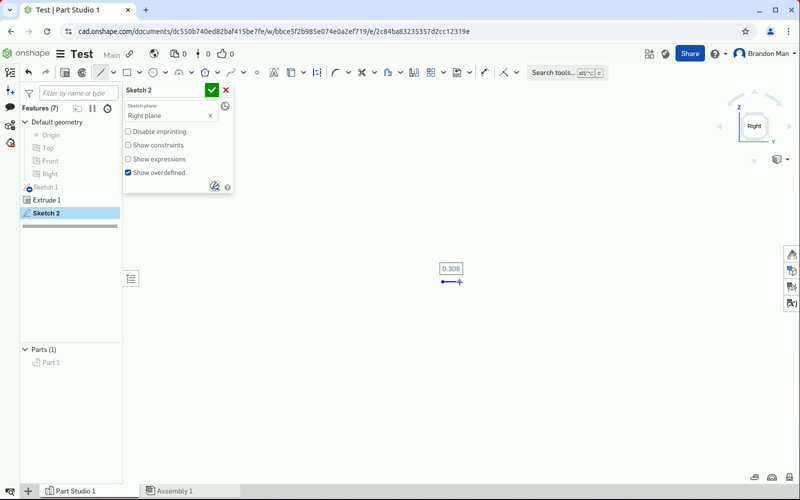
scroll(-6)
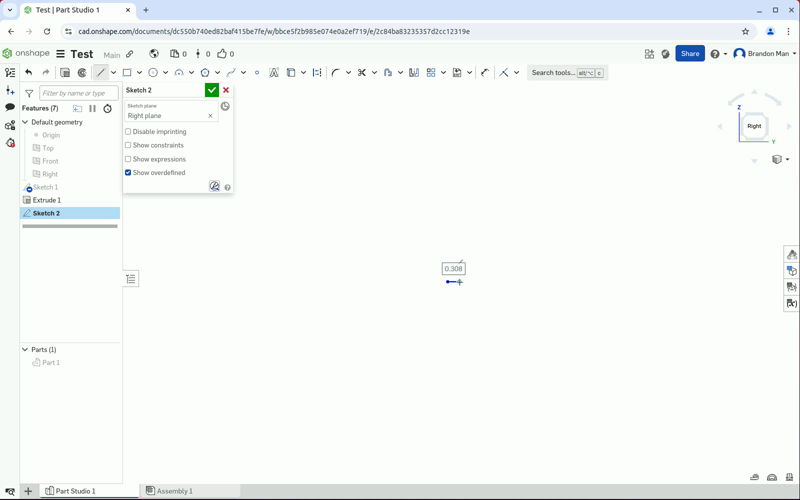
scroll(-6)
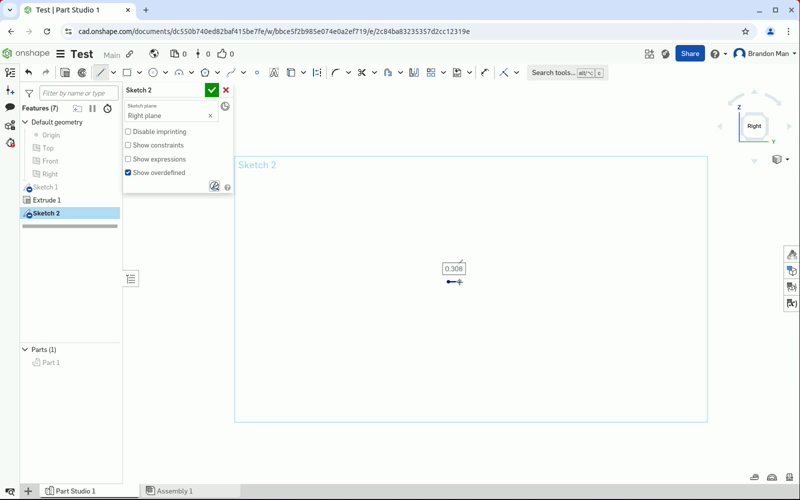
scroll(-6)
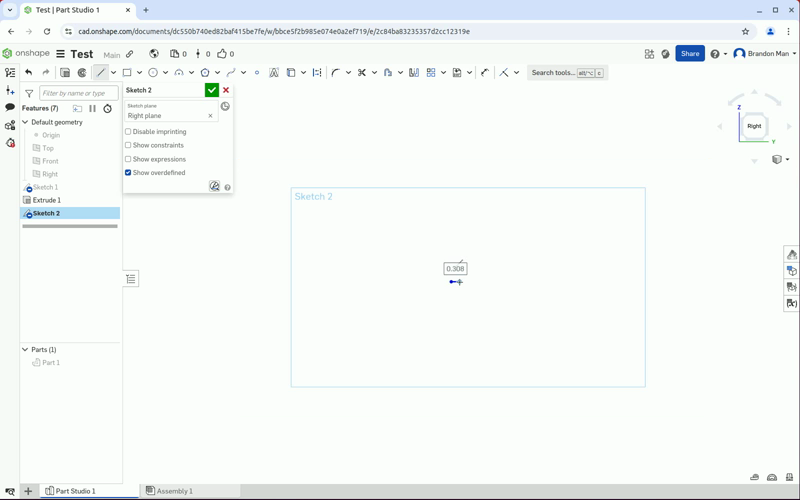
scroll(-6)
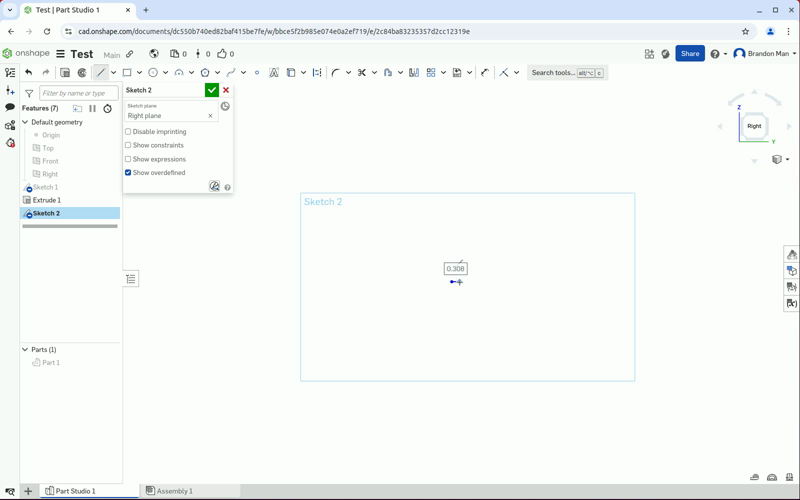
scroll(-6)
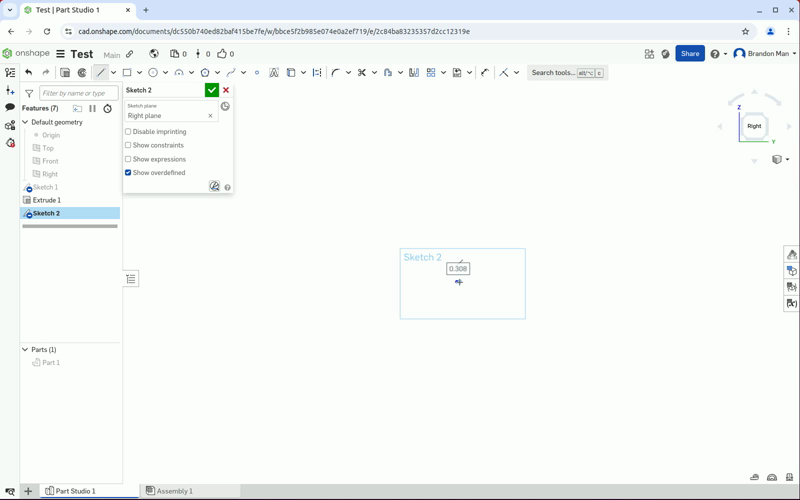
scroll(-6)
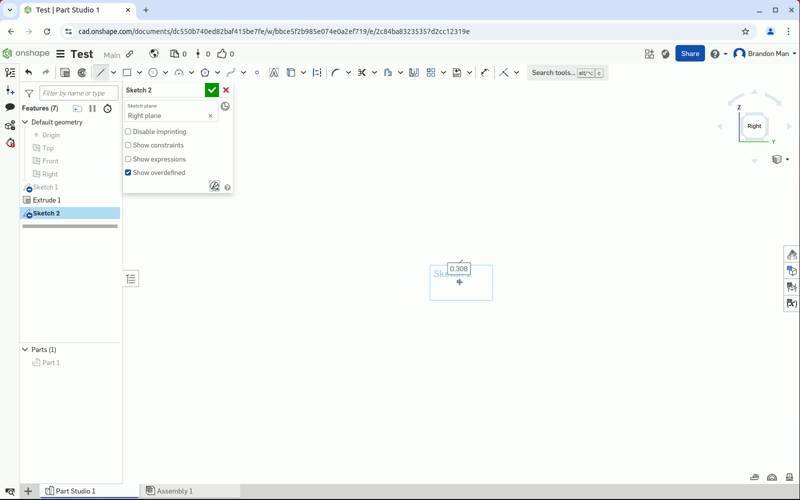
key_up(shift)
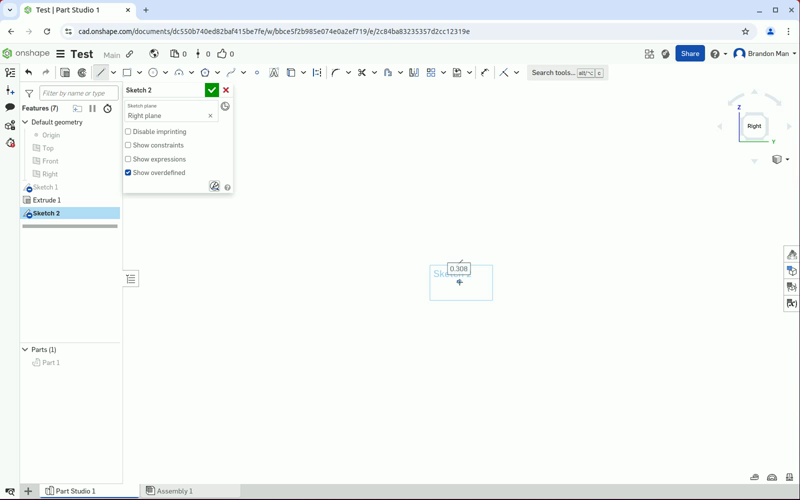
key_down(shift)
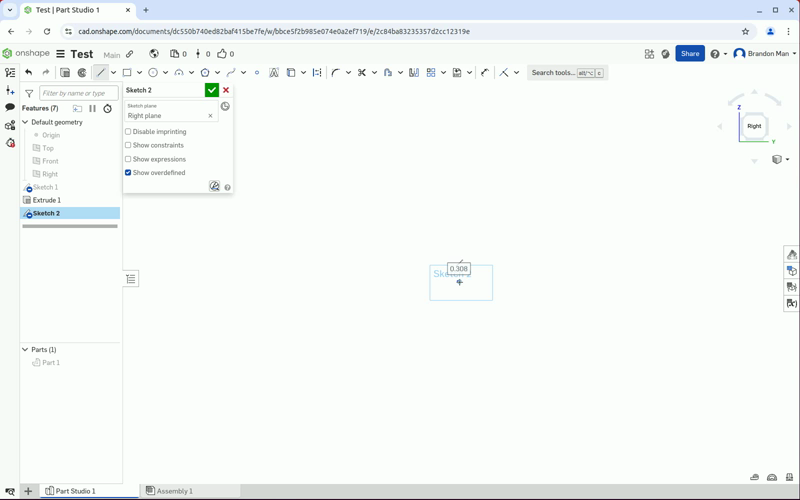
mouse_move(489, 281)
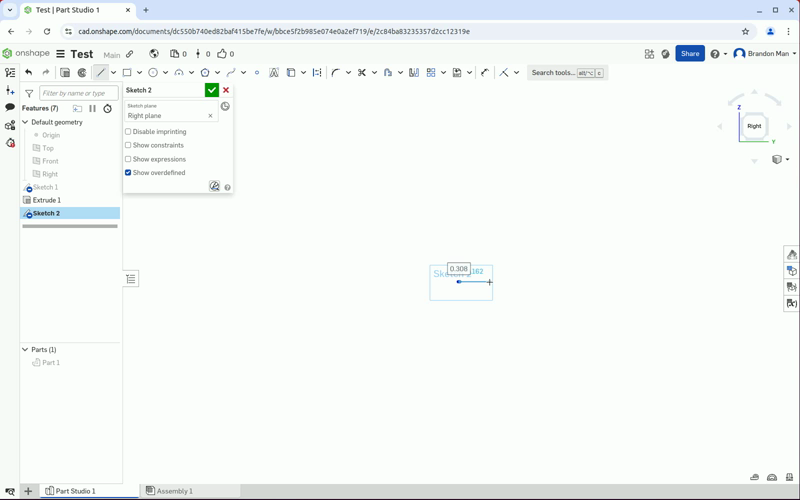
mouse_move(473, 281)
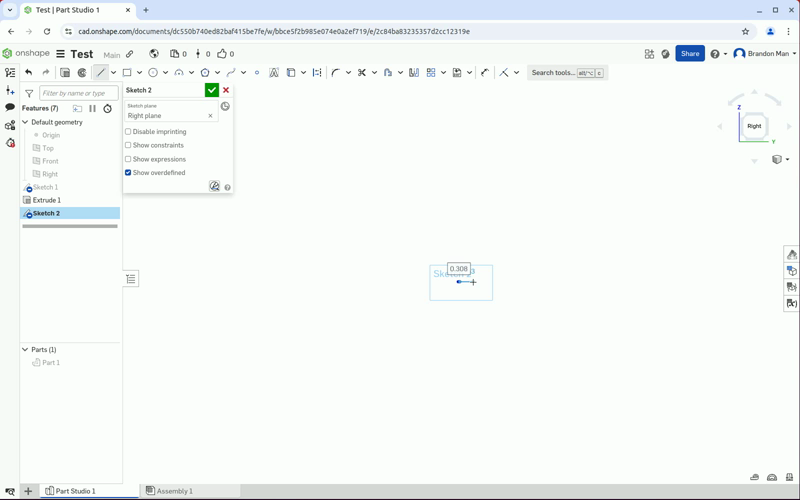
click(473, 281)
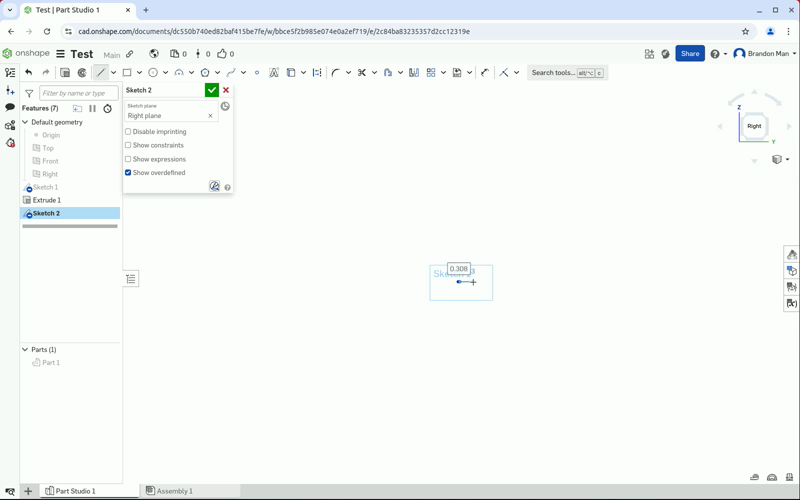
key_up(shift)
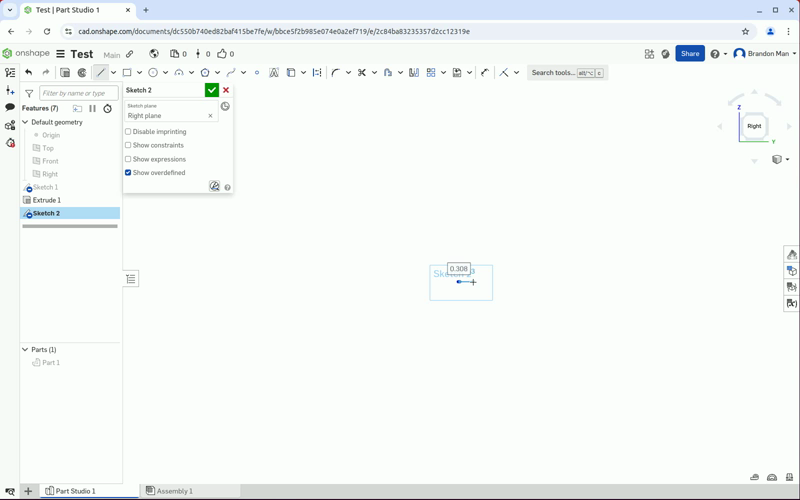
key_down(shift)
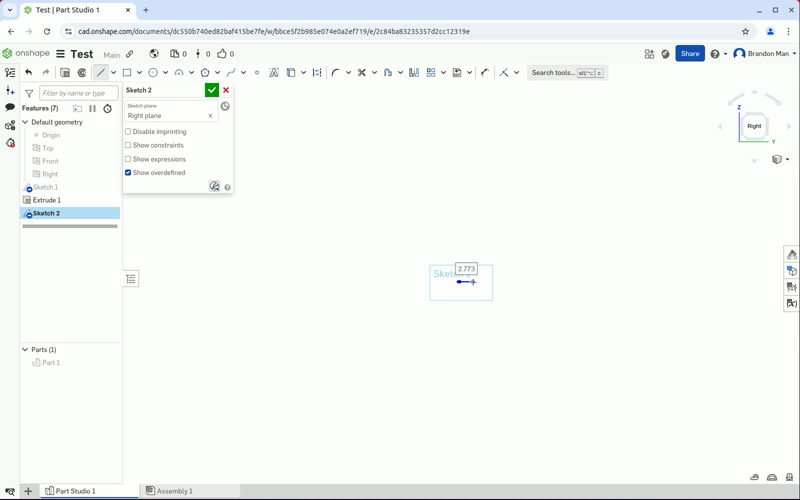
mouse_move(503, 281)
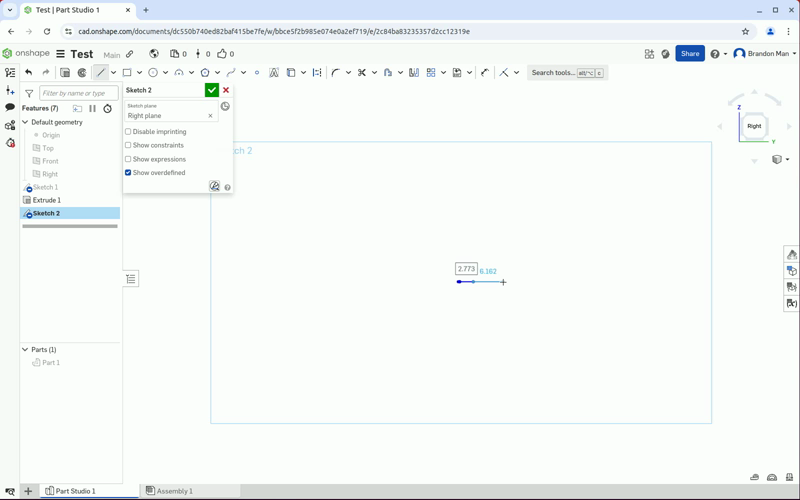
mouse_move(474, 281)
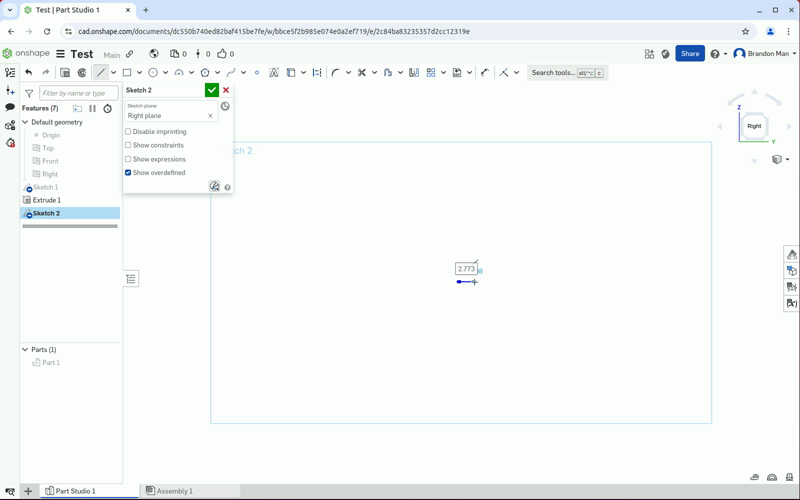
scroll(6)
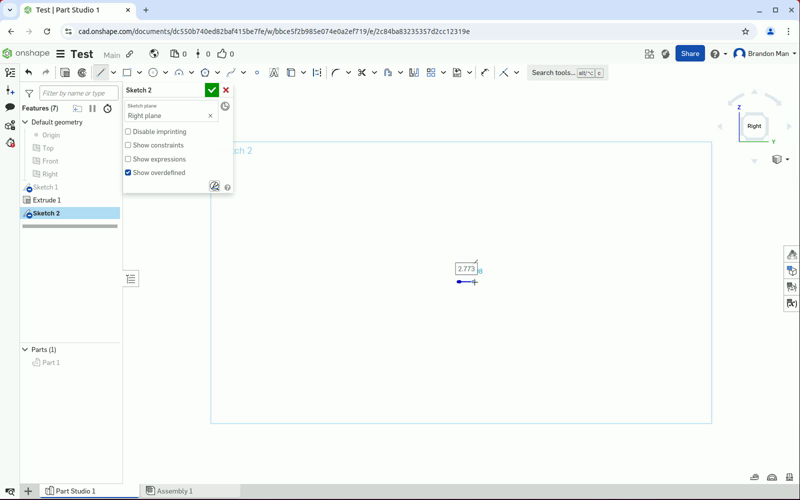
scroll(6)
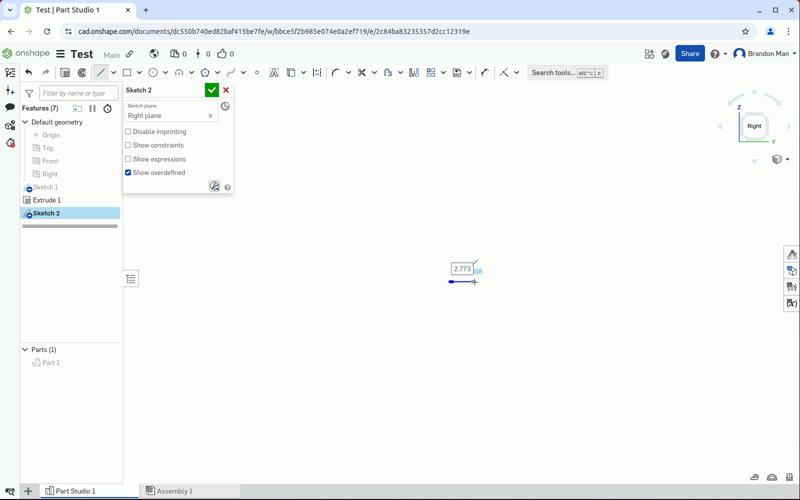
scroll(6)
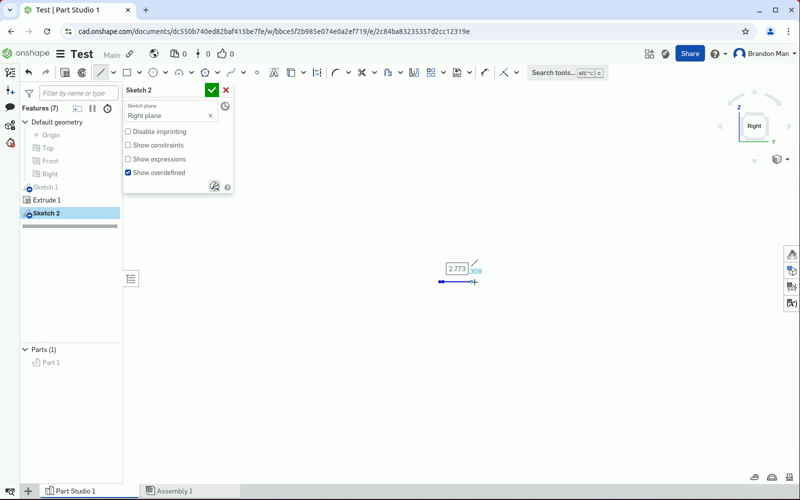
scroll(6)
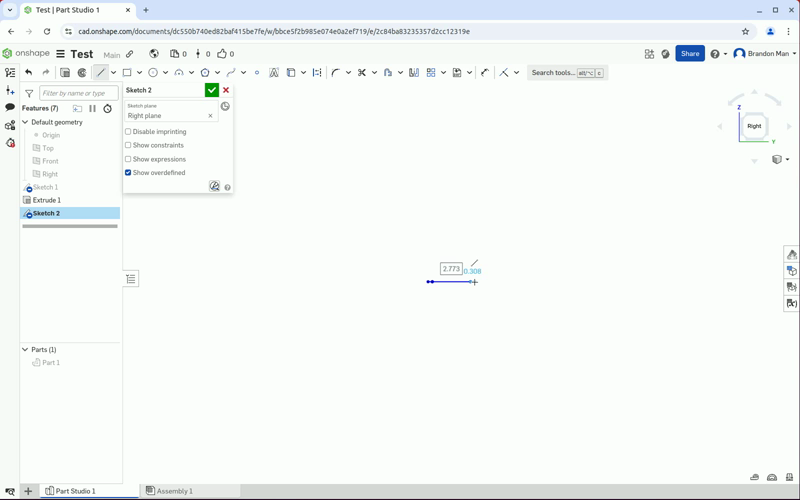
scroll(6)
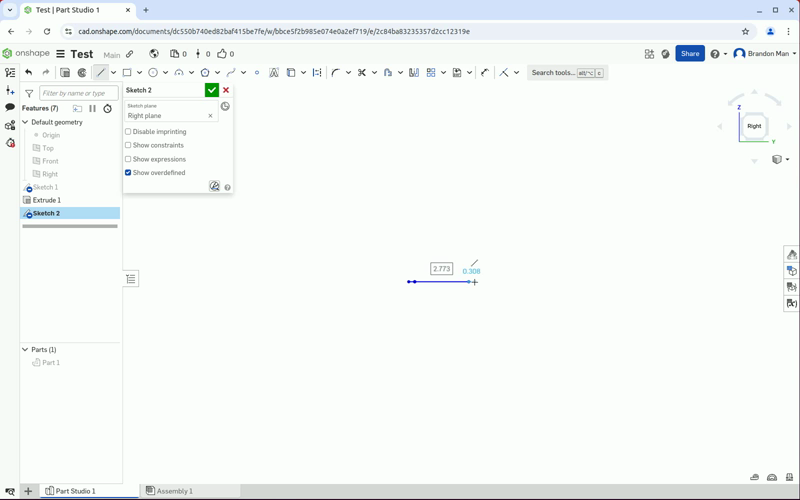
scroll(6)
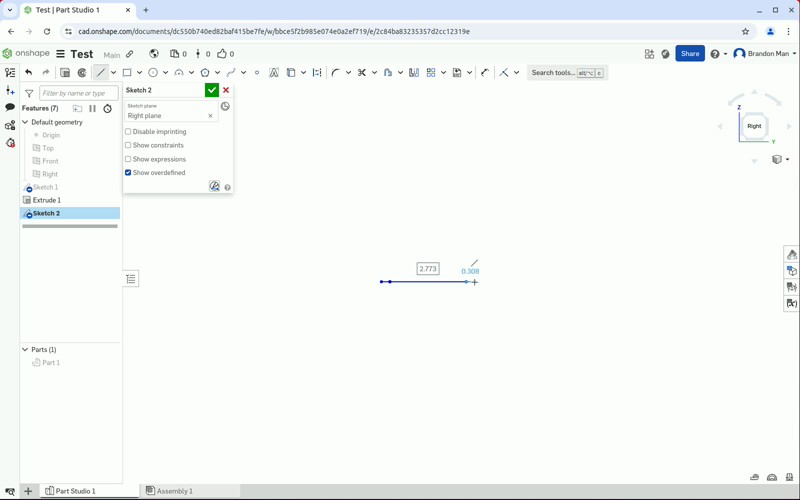
scroll(6)
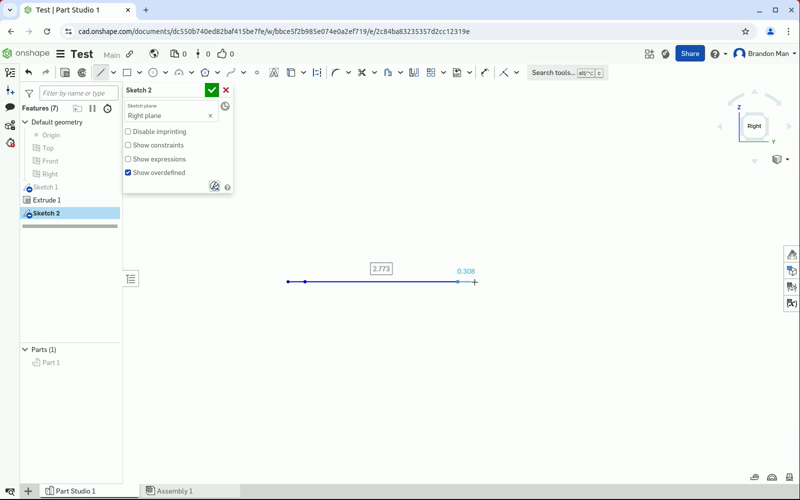
click(474, 281)
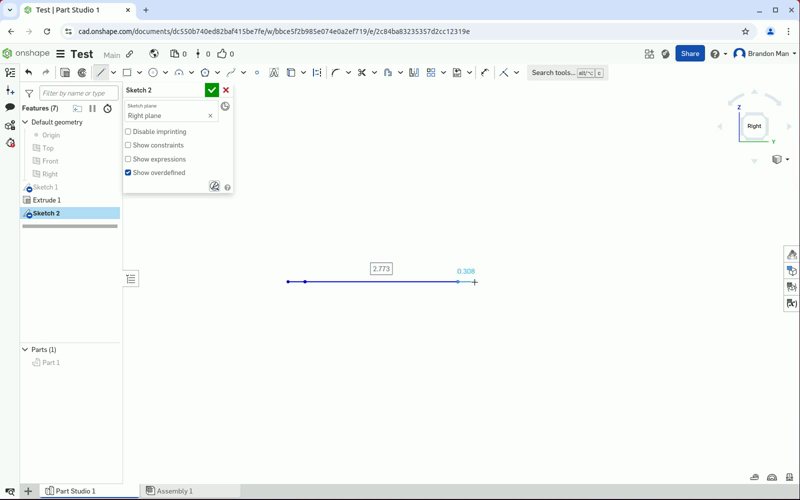
scroll(-6)
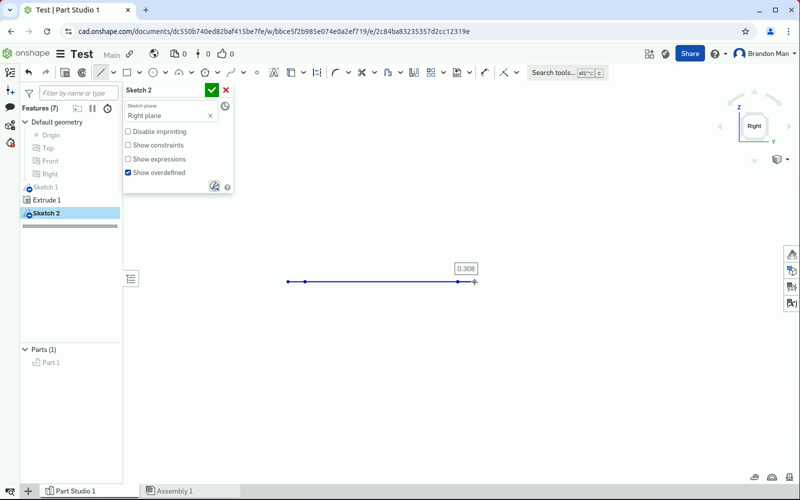
scroll(-6)
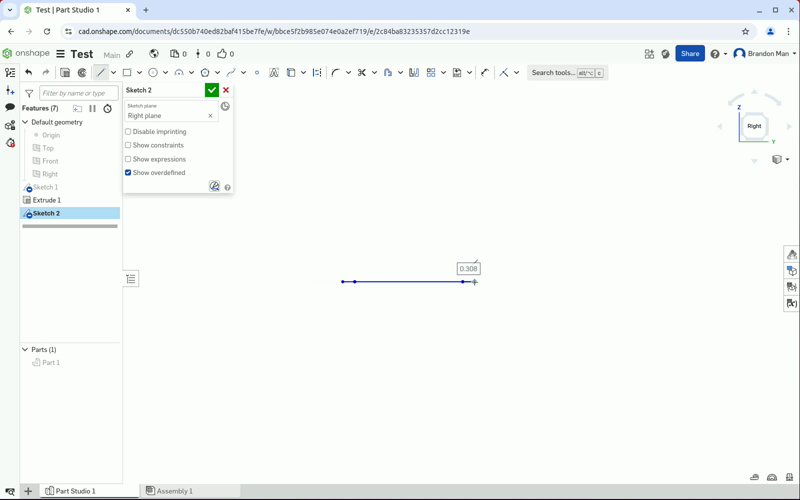
scroll(-6)
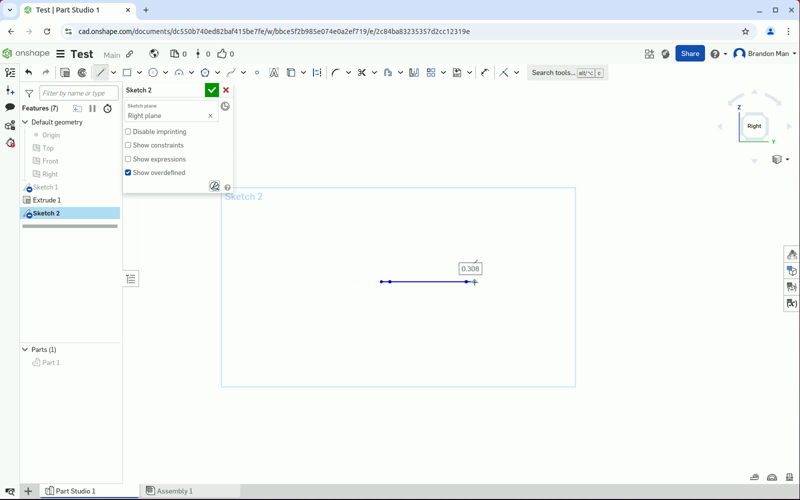
scroll(-6)
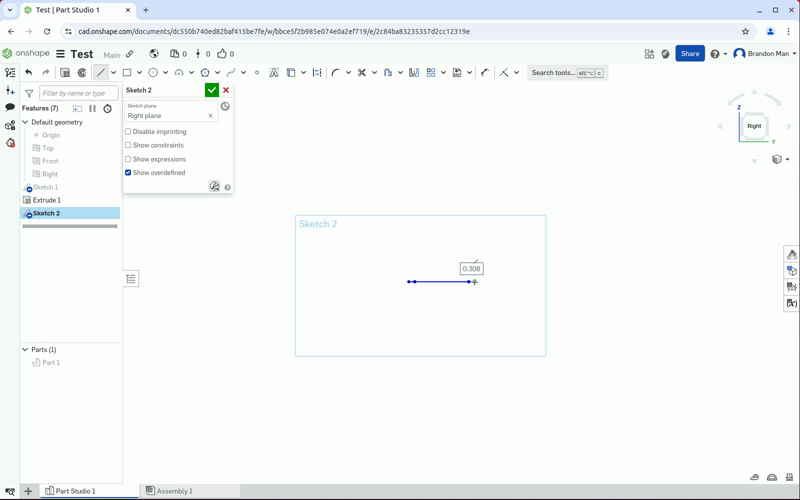
scroll(-6)
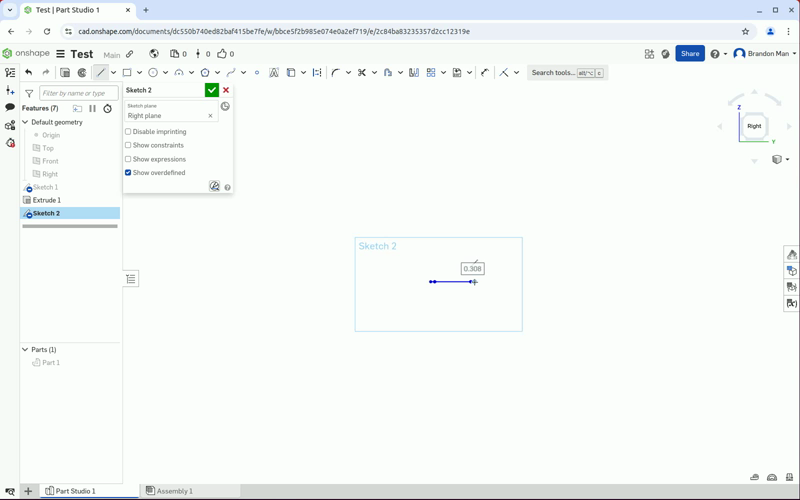
scroll(-6)
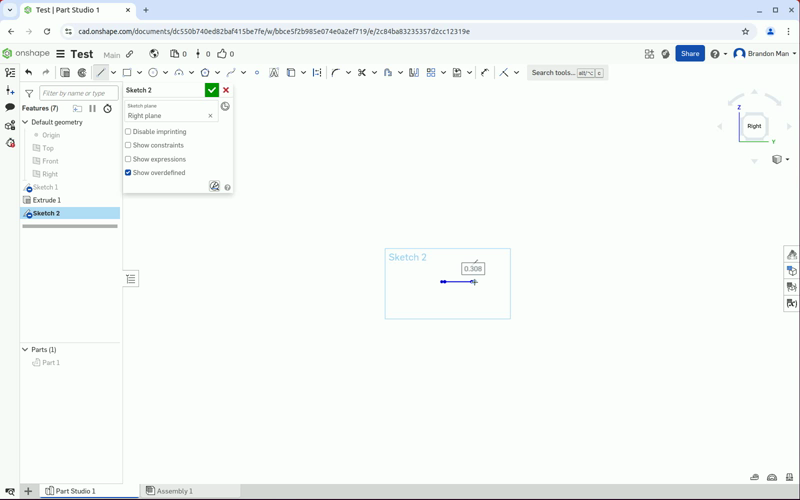
scroll(-6)
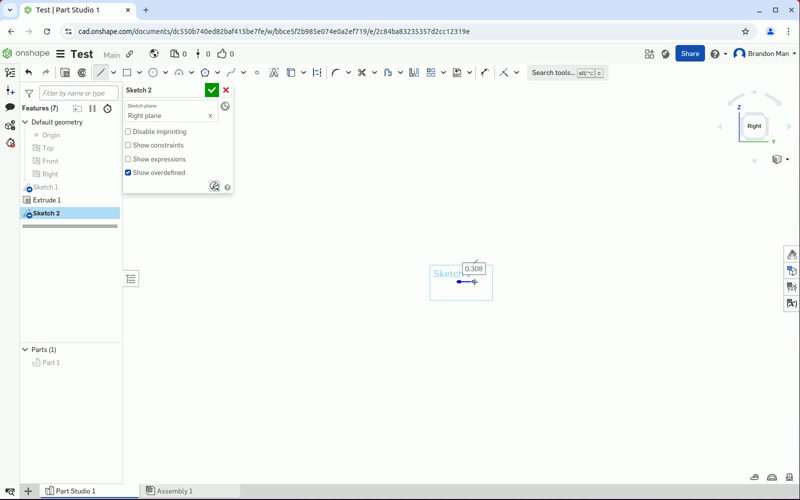
key_up(shift)
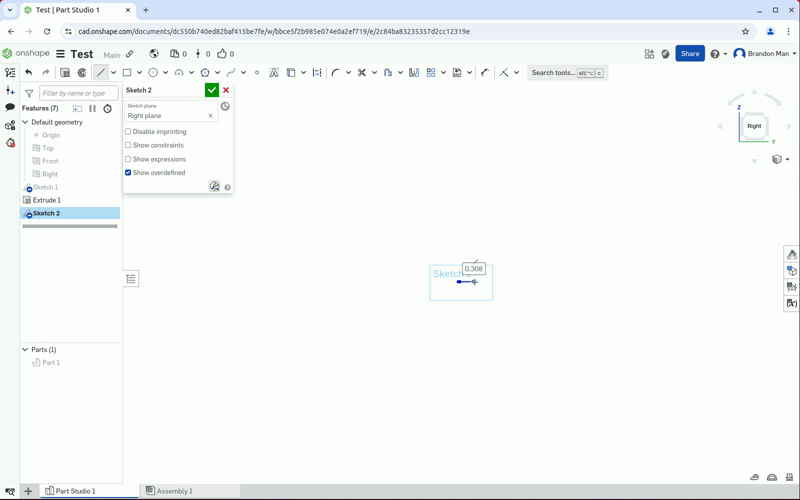
key_down(shift)
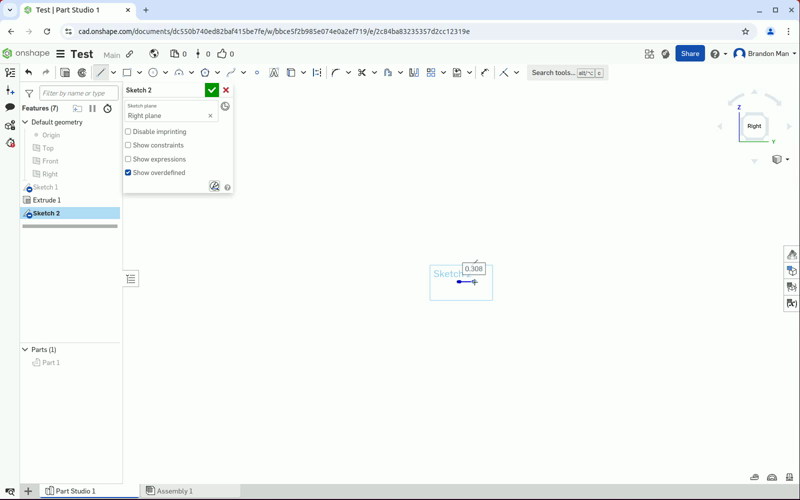
mouse_move(504, 281)
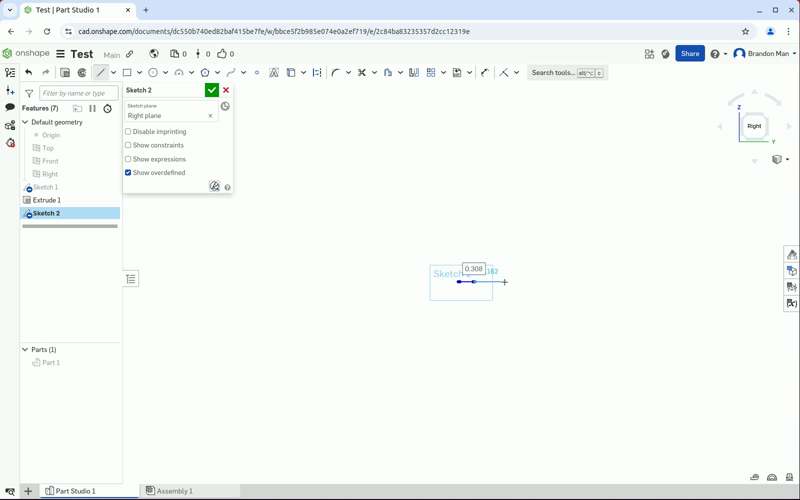
mouse_move(473, 276)
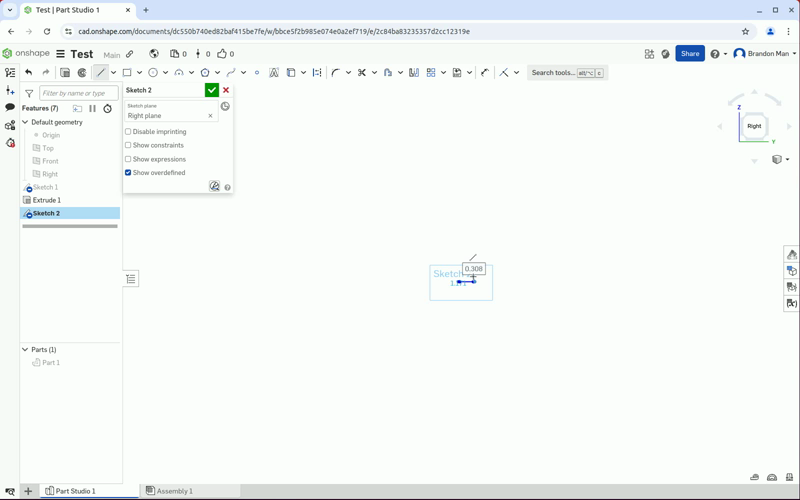
scroll(6)
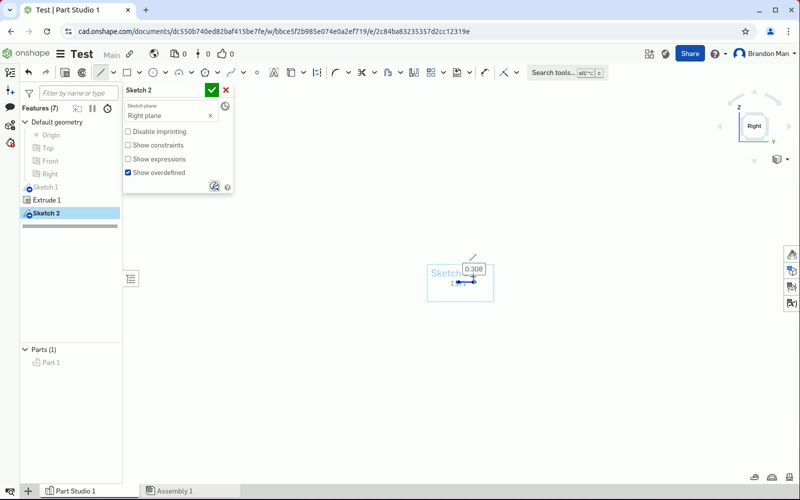
scroll(6)
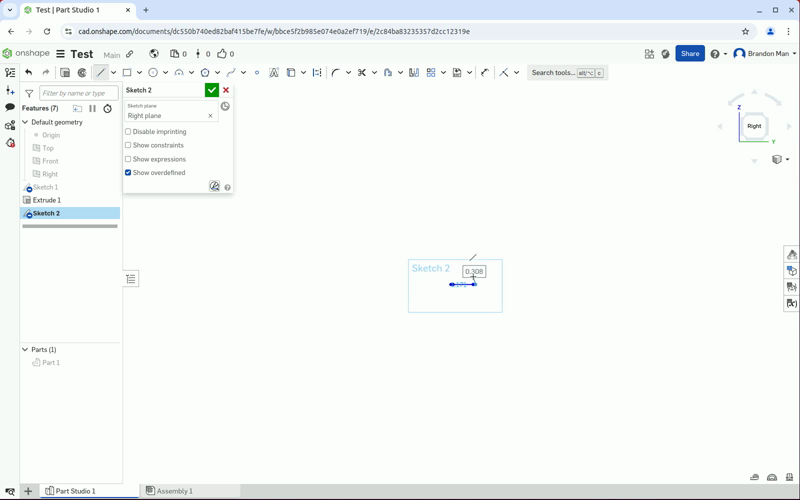
scroll(6)
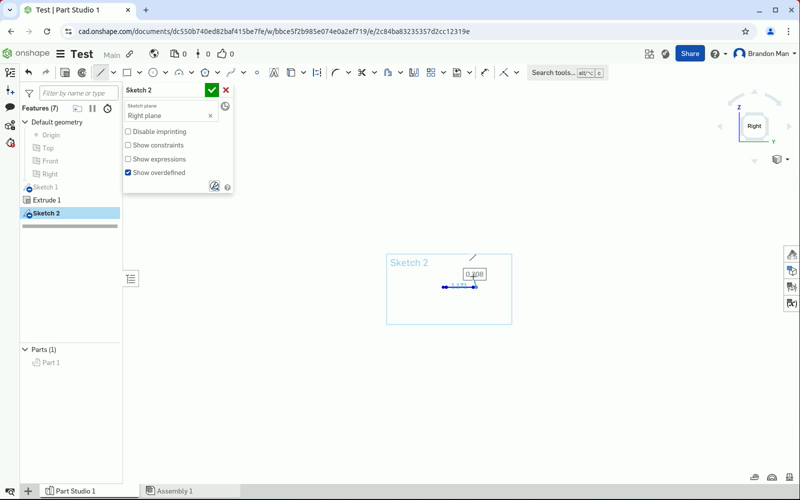
scroll(6)
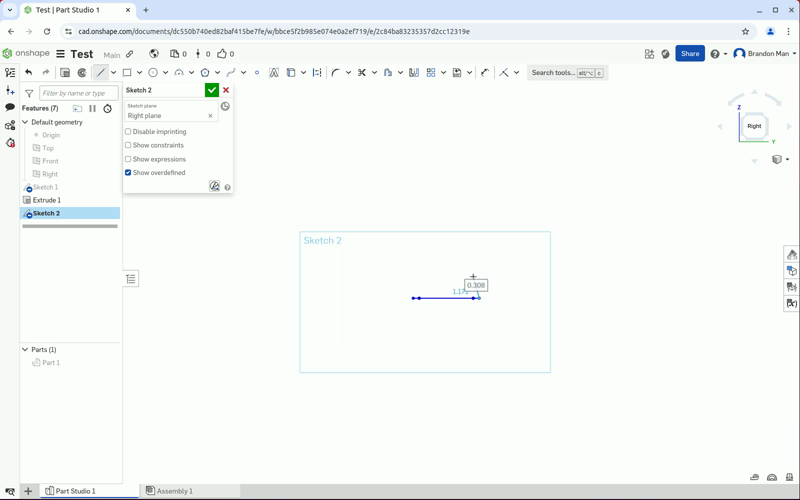
scroll(6)
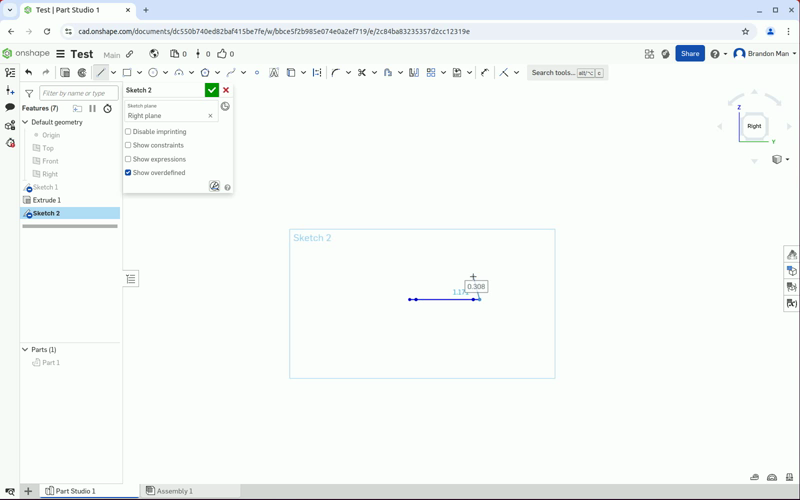
scroll(6)
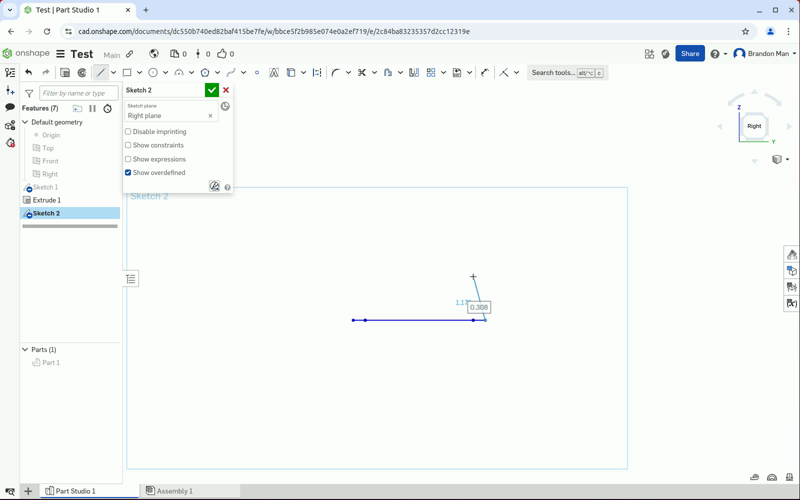
scroll(6)
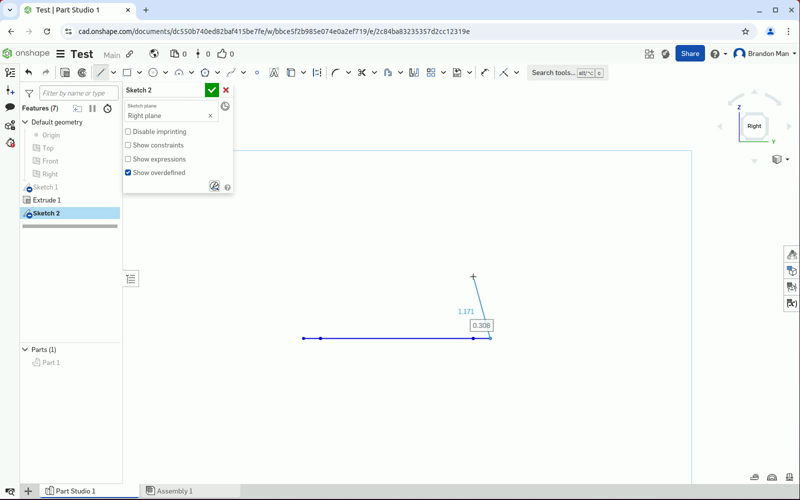
click(473, 276)
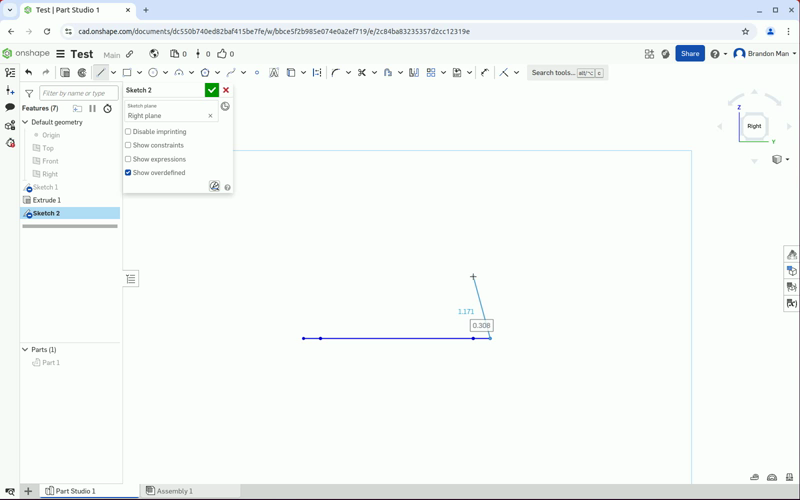
scroll(-6)
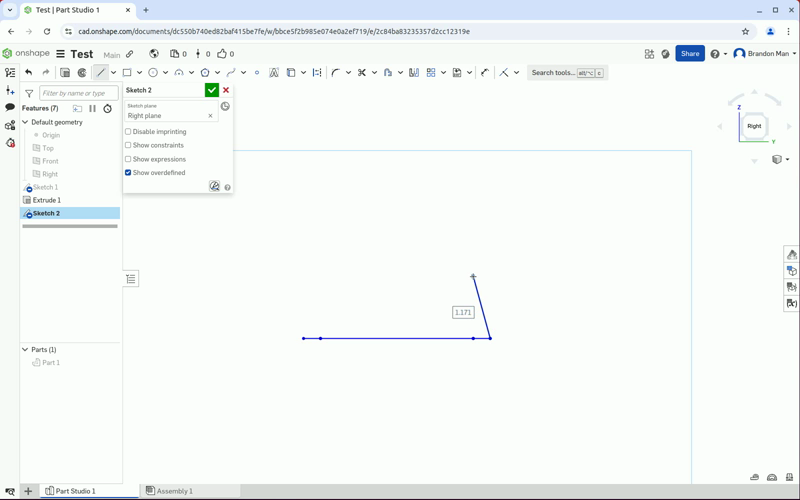
scroll(-6)
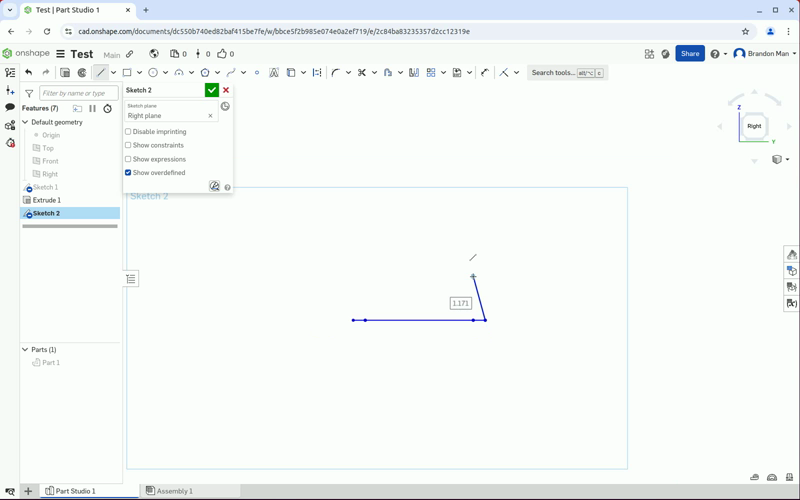
scroll(-6)
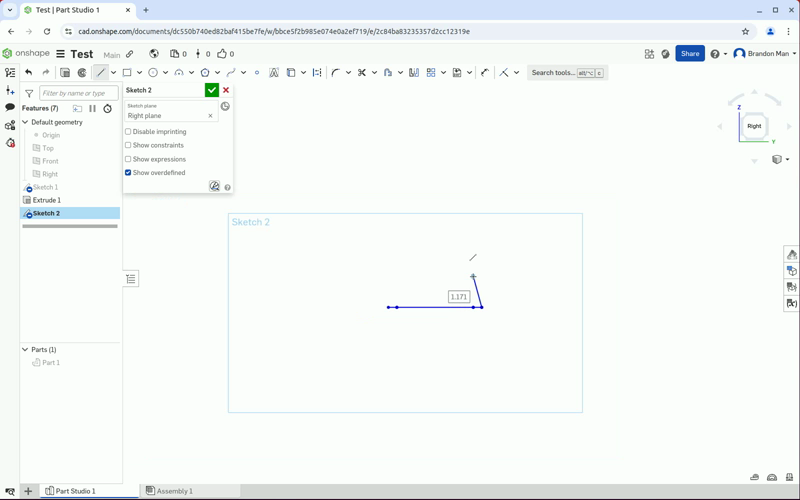
scroll(-6)
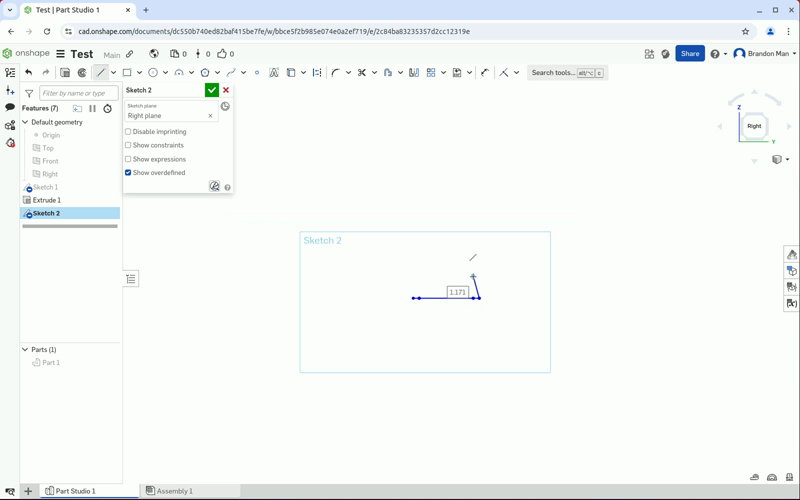
scroll(-6)
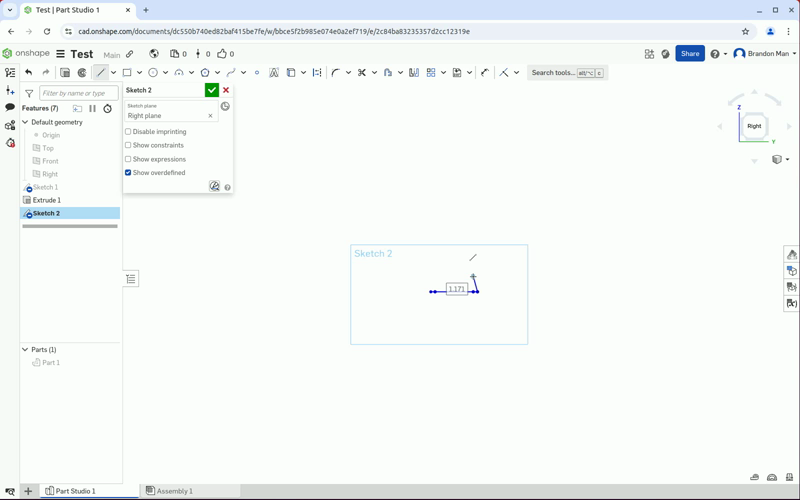
scroll(-6)
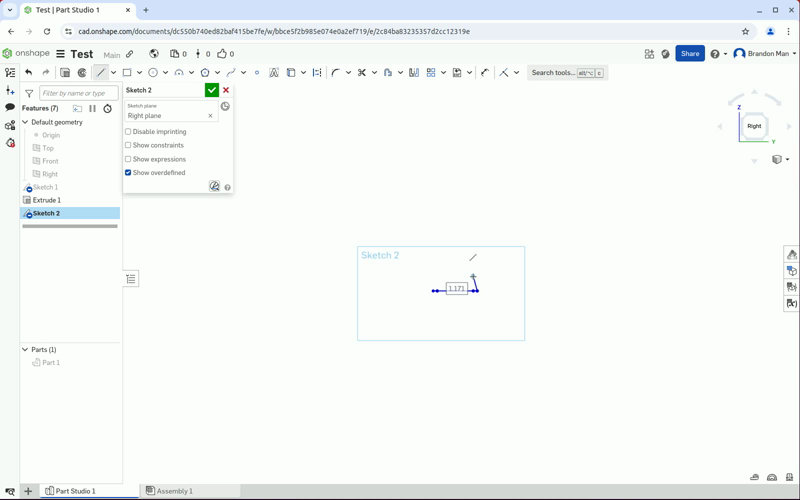
scroll(-6)
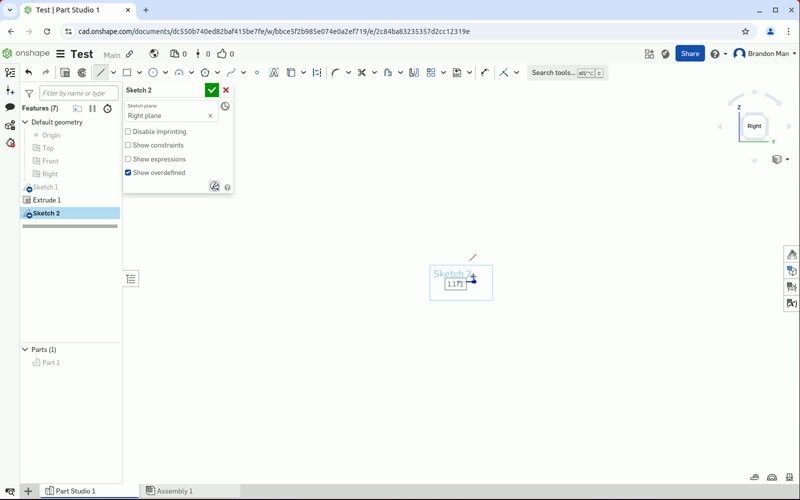
key_up(shift)
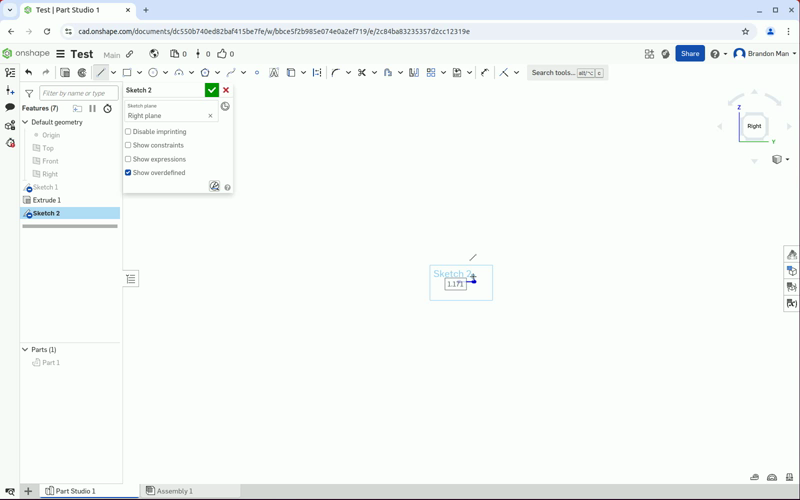
key_down(shift)
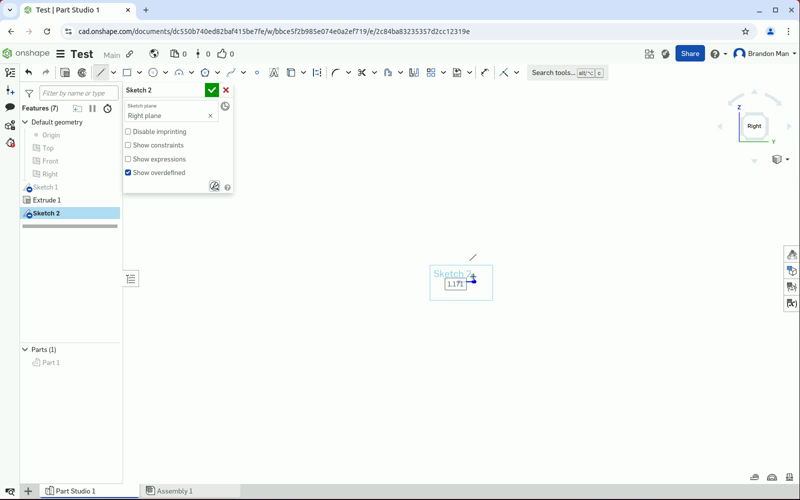
mouse_move(503, 276)
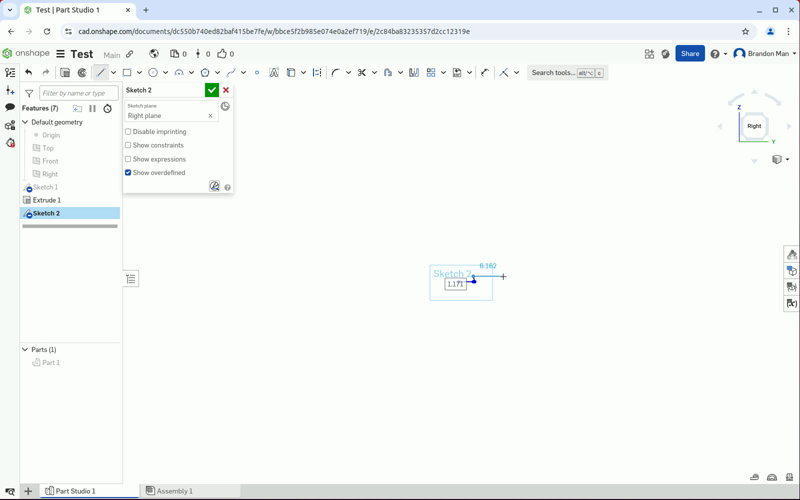
mouse_move(473, 273)
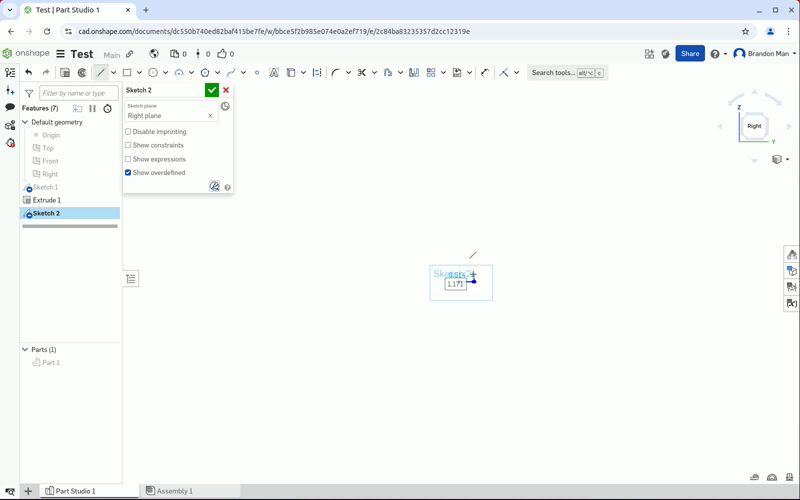
scroll(6)
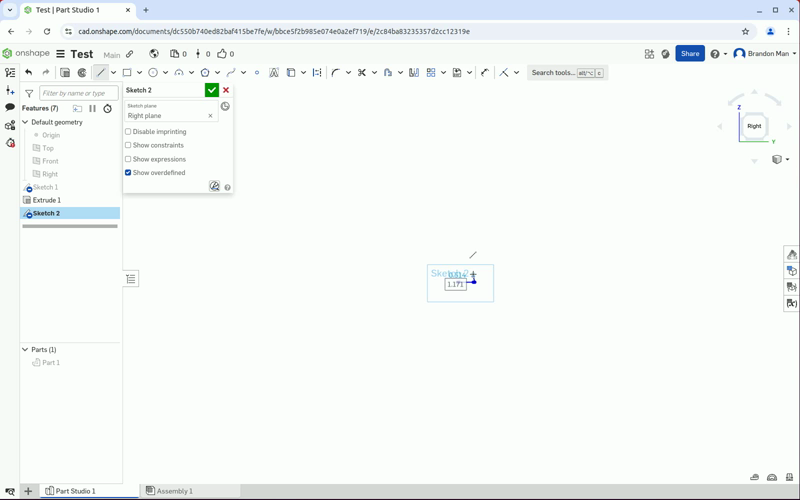
scroll(6)
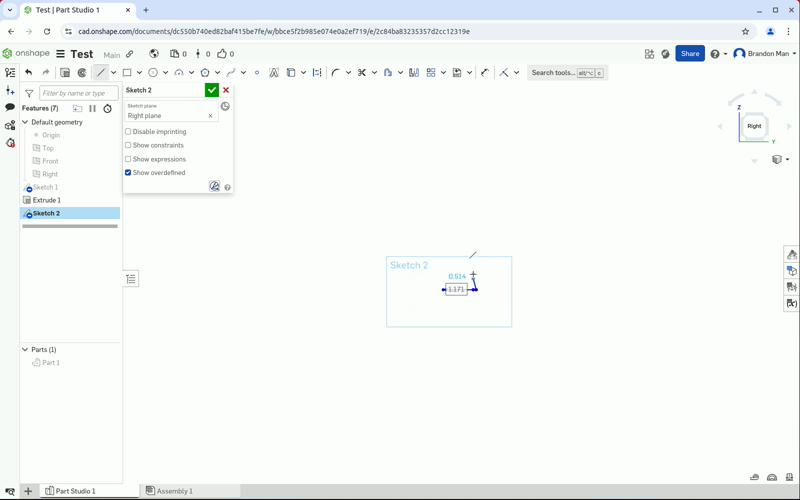
scroll(6)
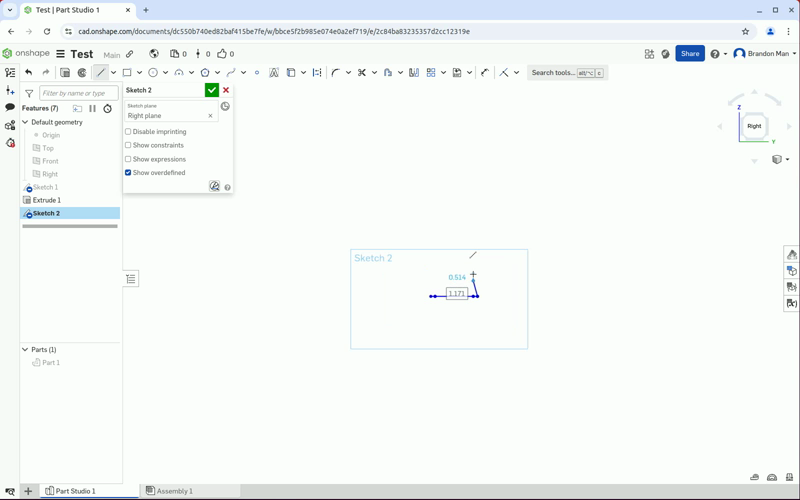
scroll(6)
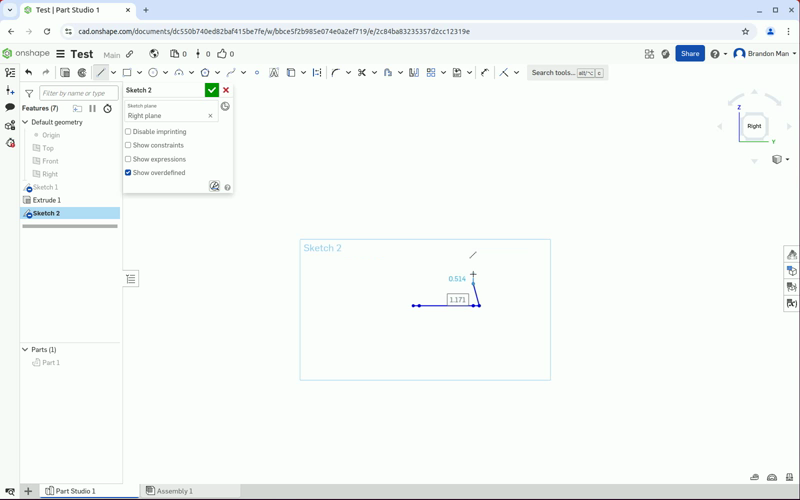
scroll(6)
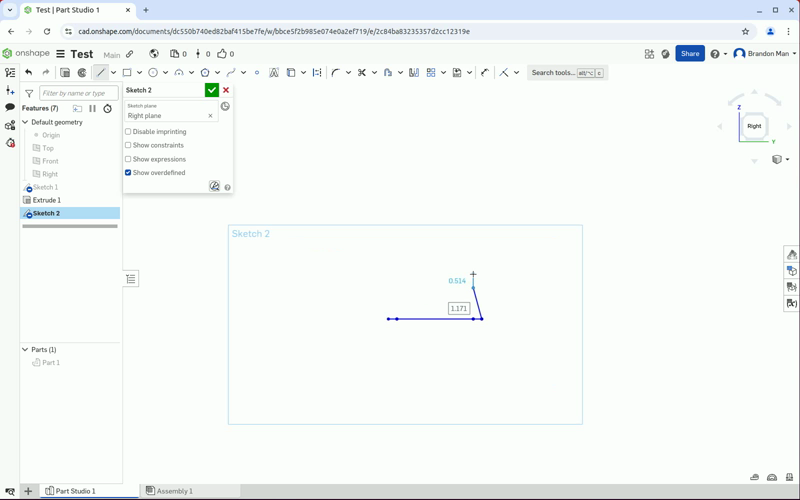
scroll(6)
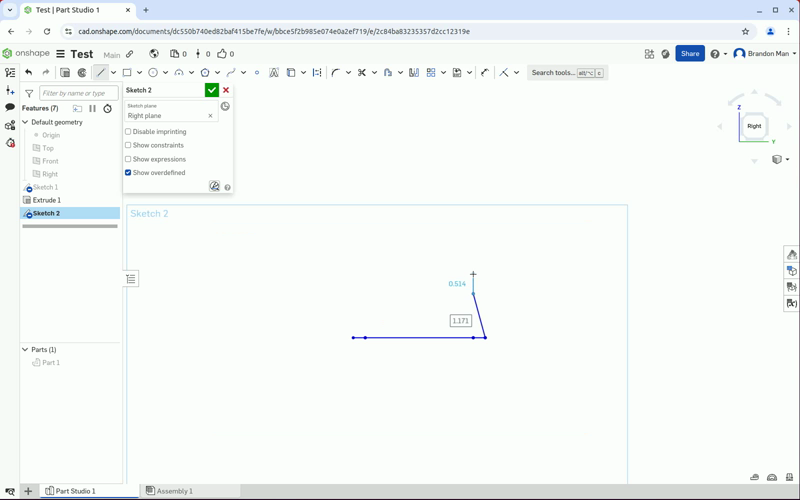
scroll(6)
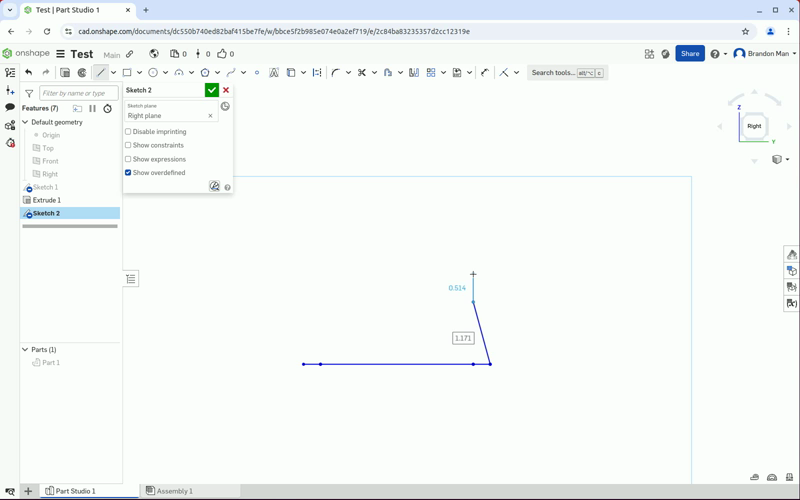
click(473, 273)
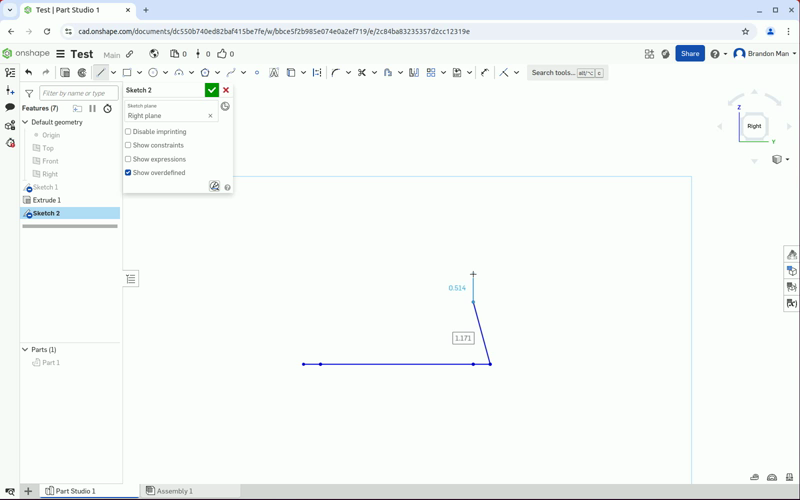
scroll(-6)
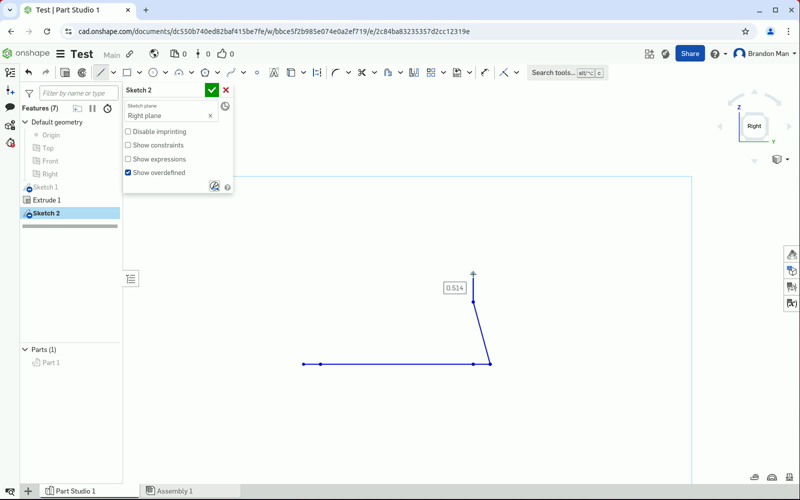
scroll(-6)
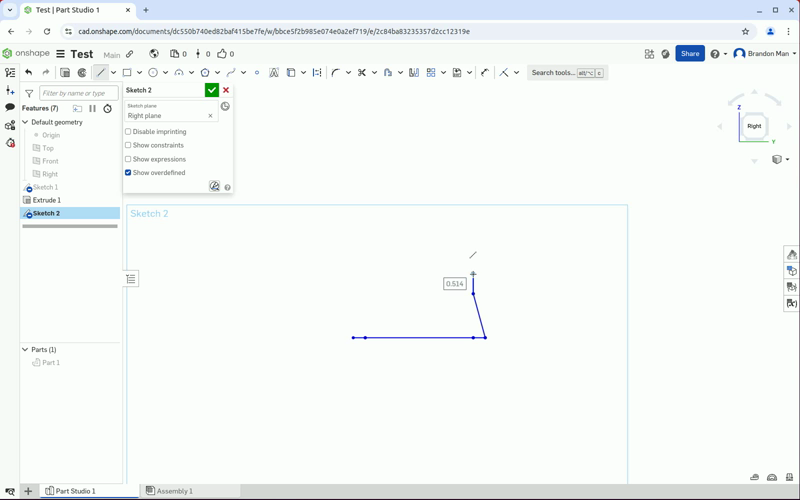
scroll(-6)
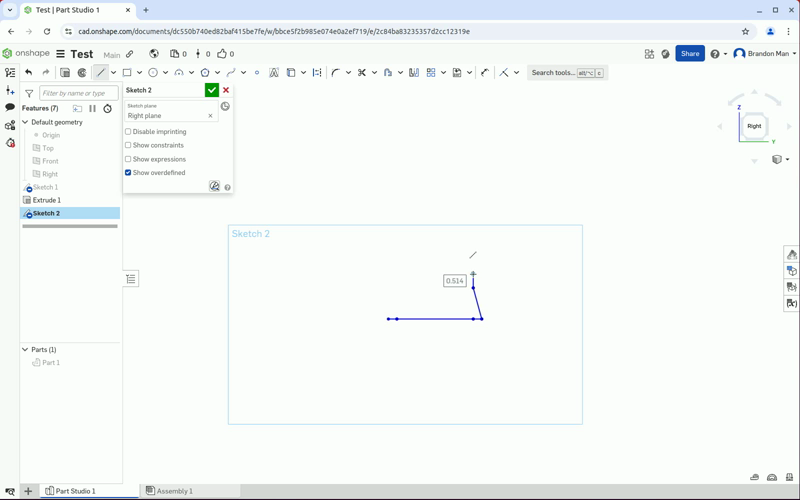
scroll(-6)
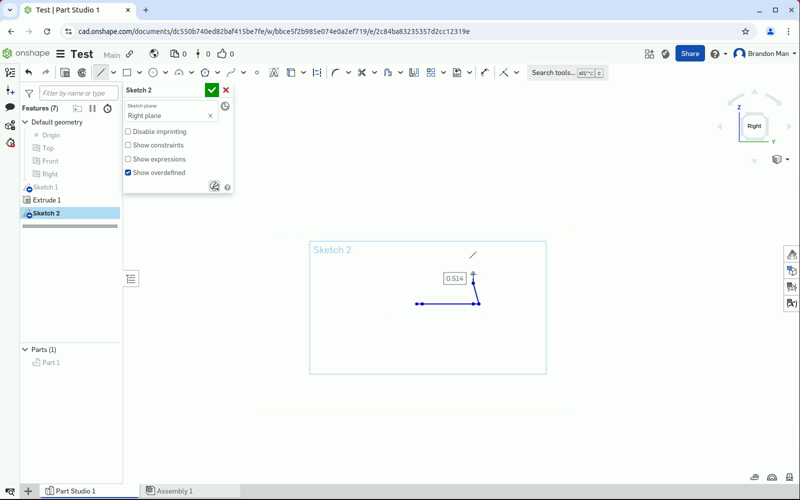
scroll(-6)
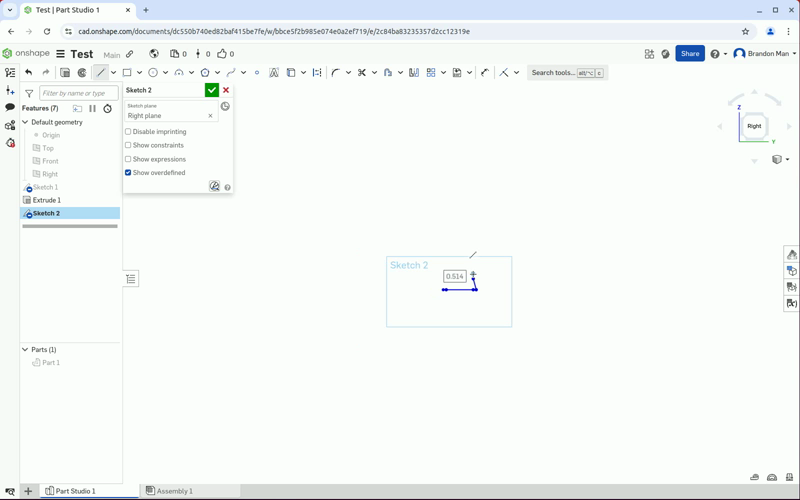
scroll(-6)
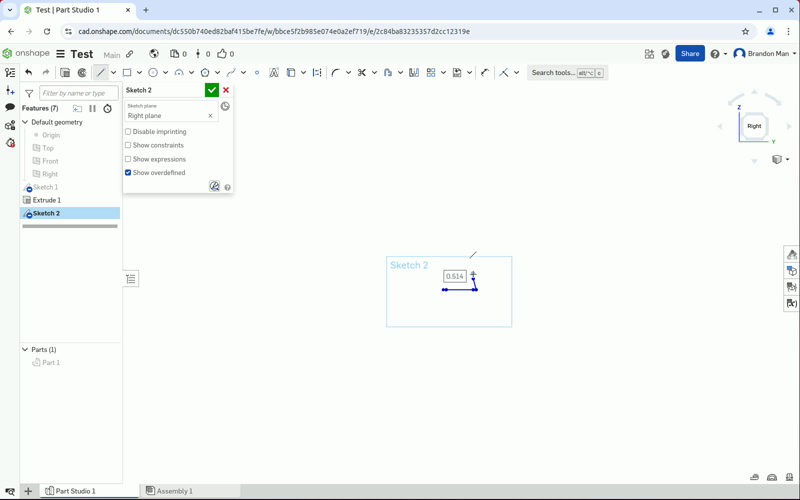
scroll(-6)
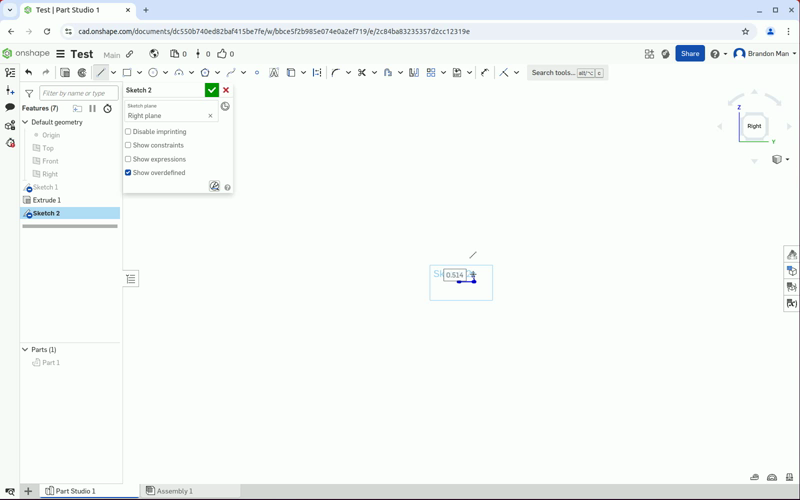
key_up(shift)
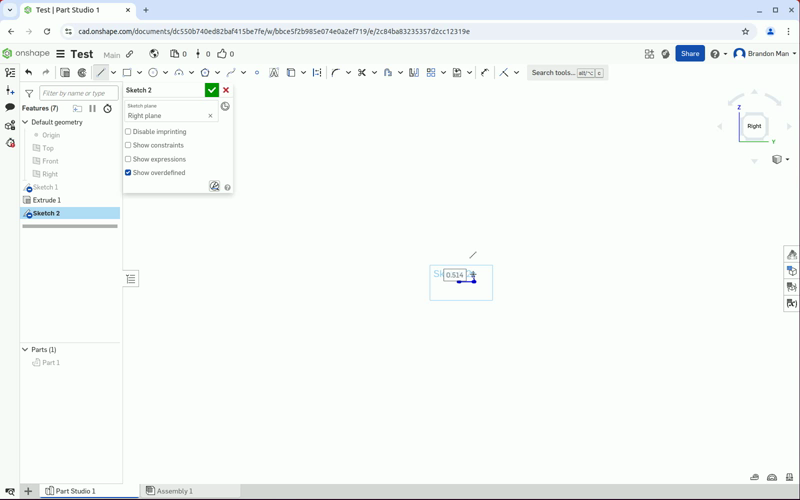
key_down(shift)
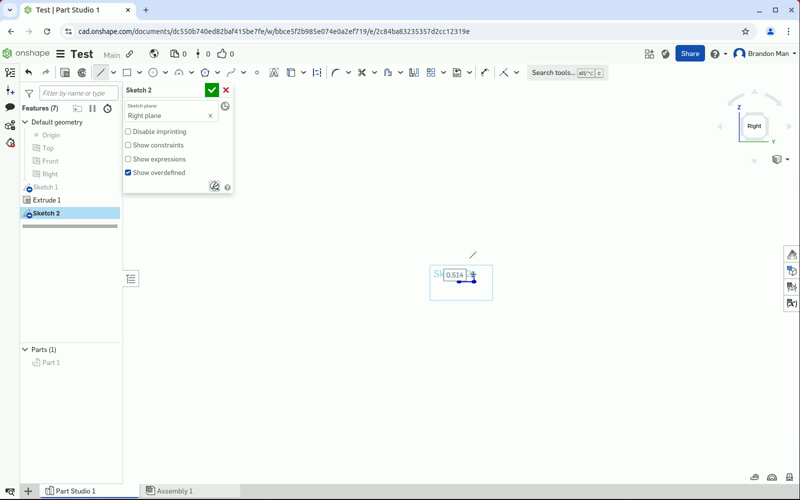
mouse_move(503, 273)
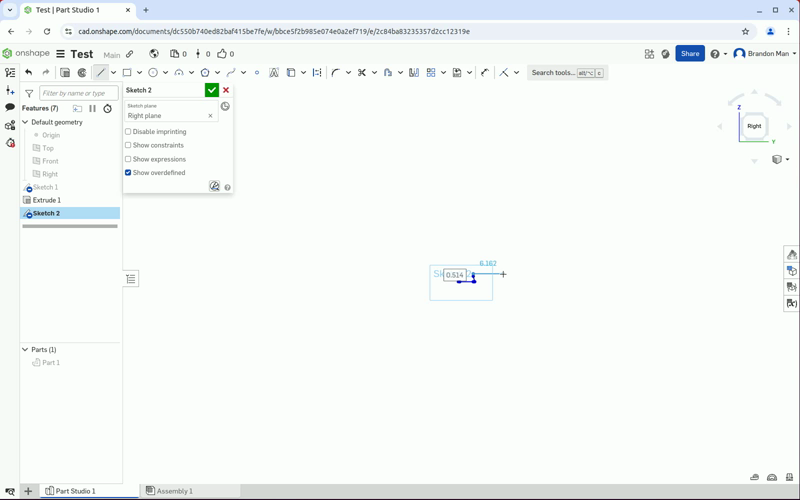
mouse_move(459, 273)
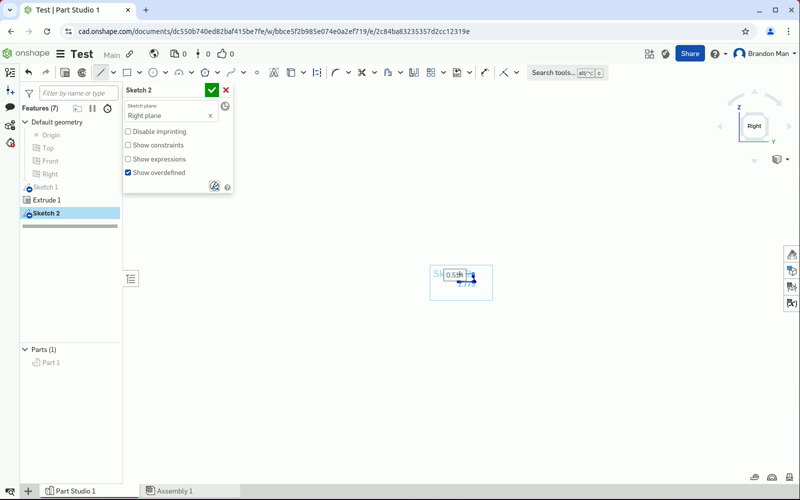
click(459, 273)
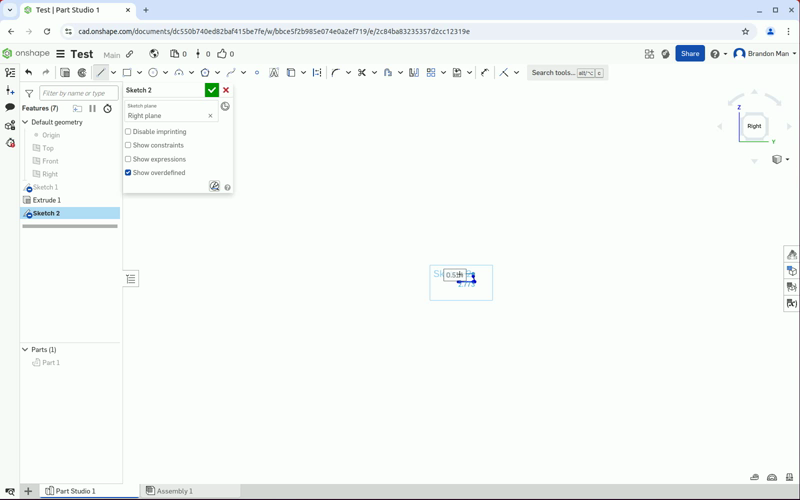
key_up(shift)
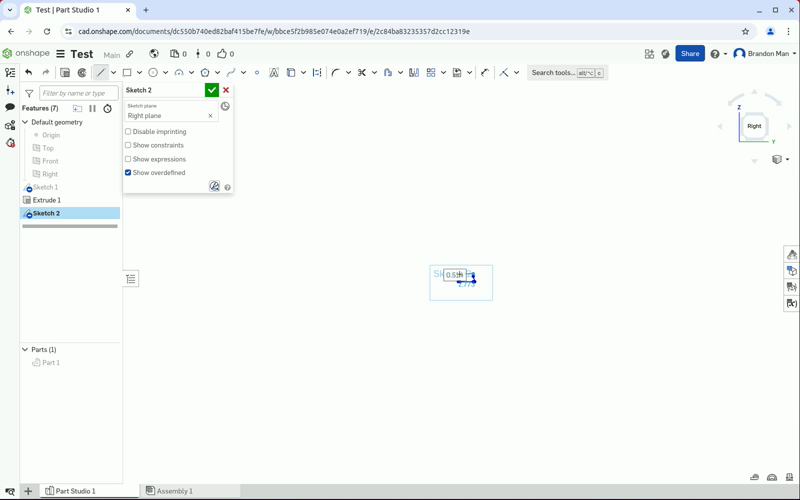
key_down(shift)
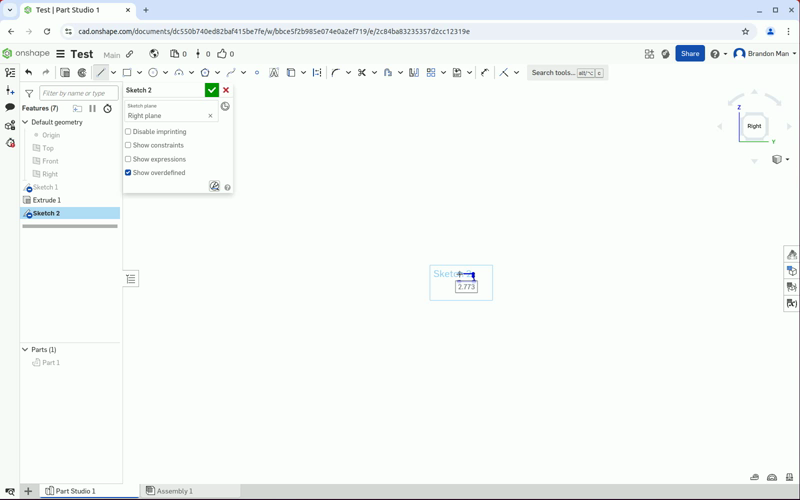
mouse_move(489, 273)
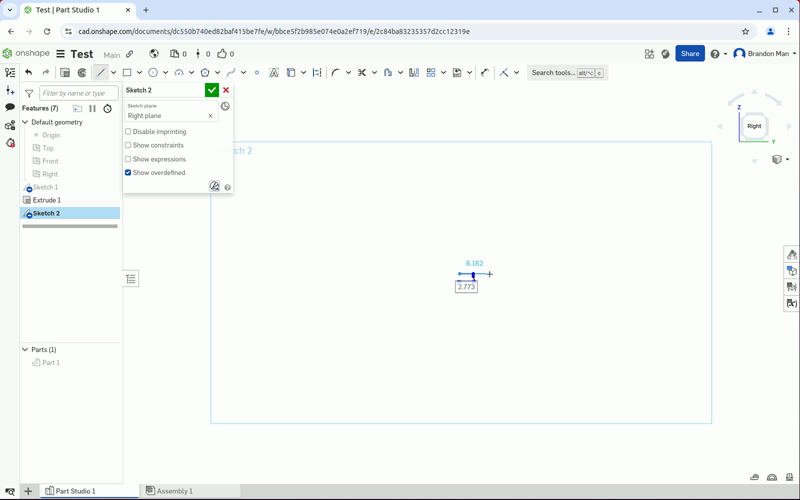
mouse_move(459, 276)
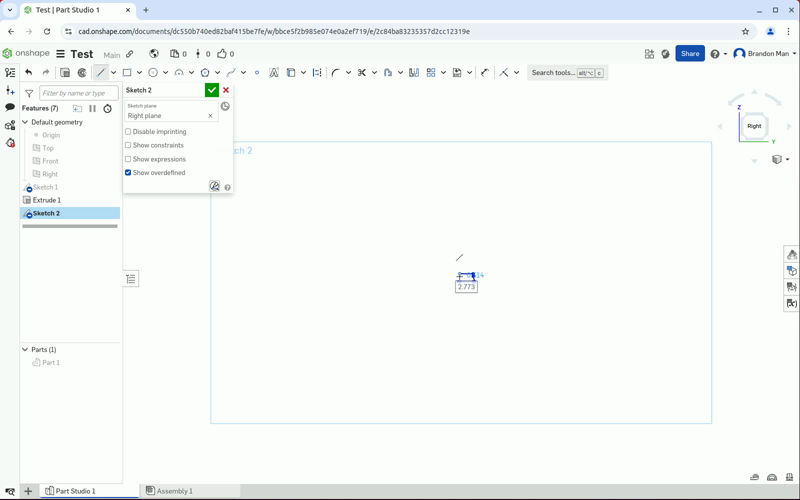
scroll(6)
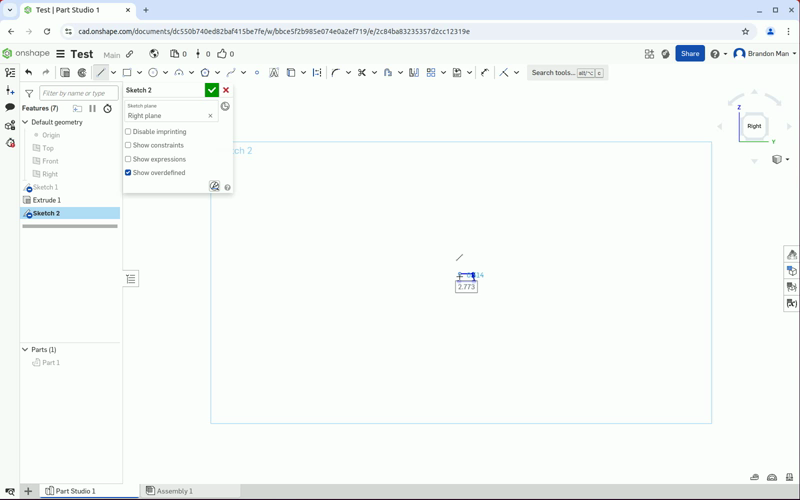
scroll(6)
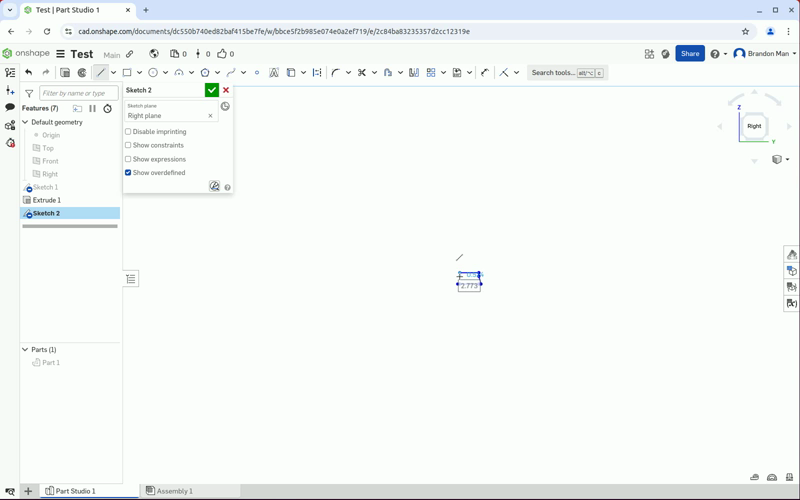
scroll(6)
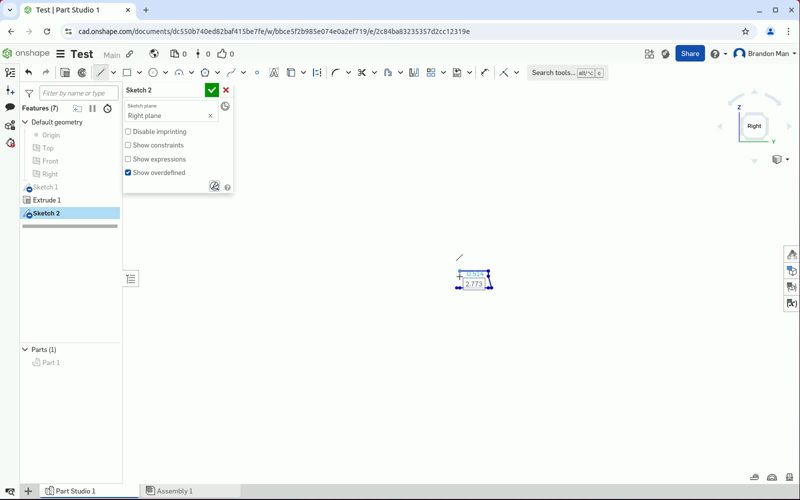
scroll(6)
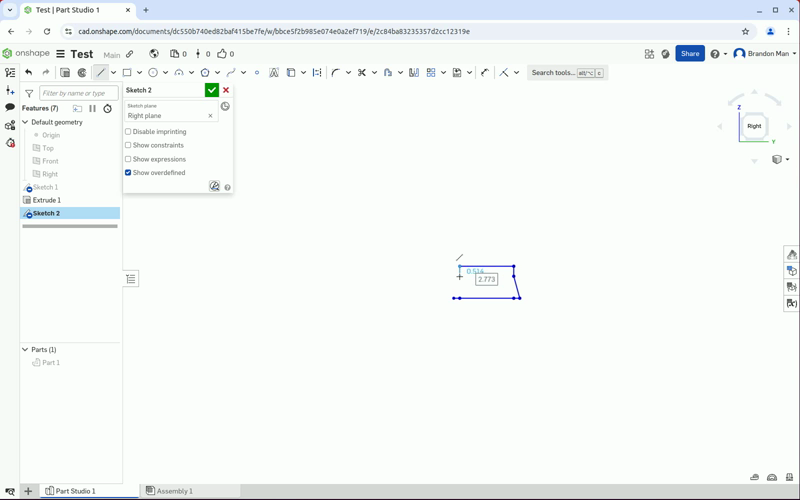
scroll(6)
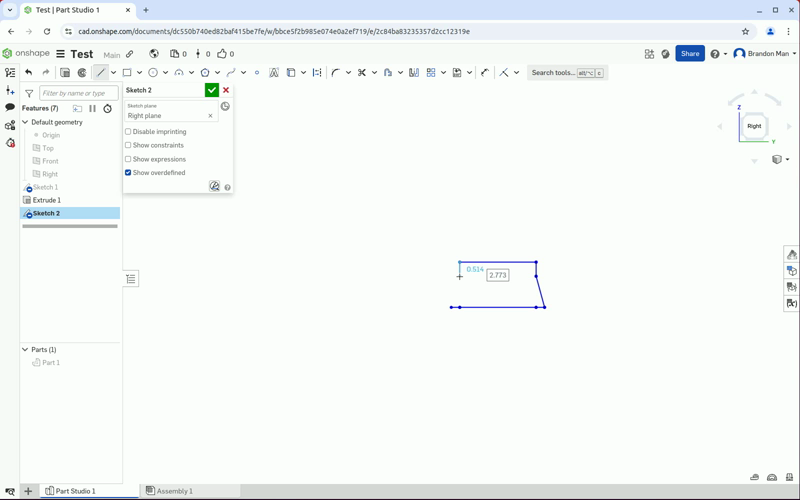
scroll(6)
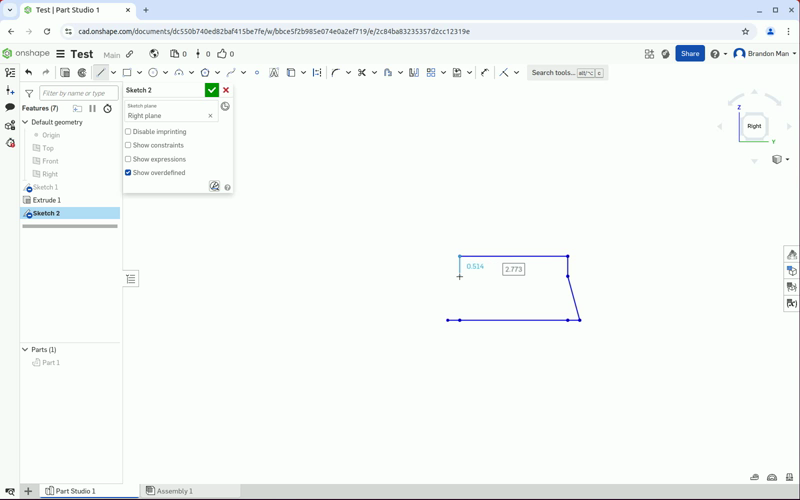
scroll(6)
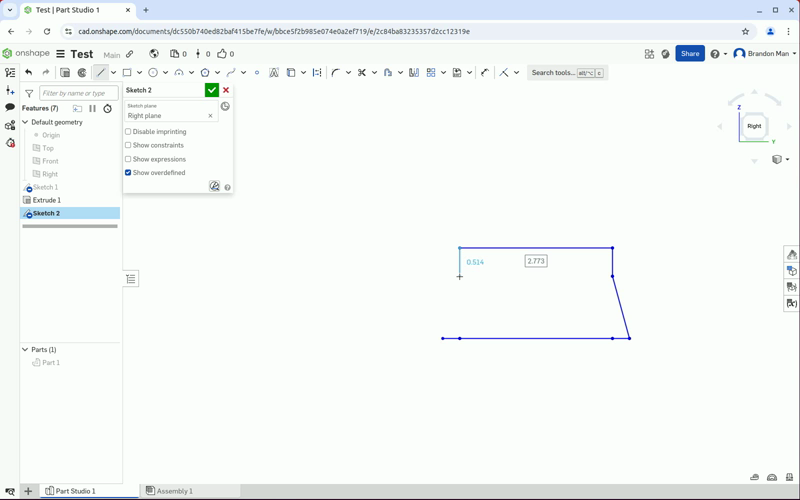
click(459, 276)
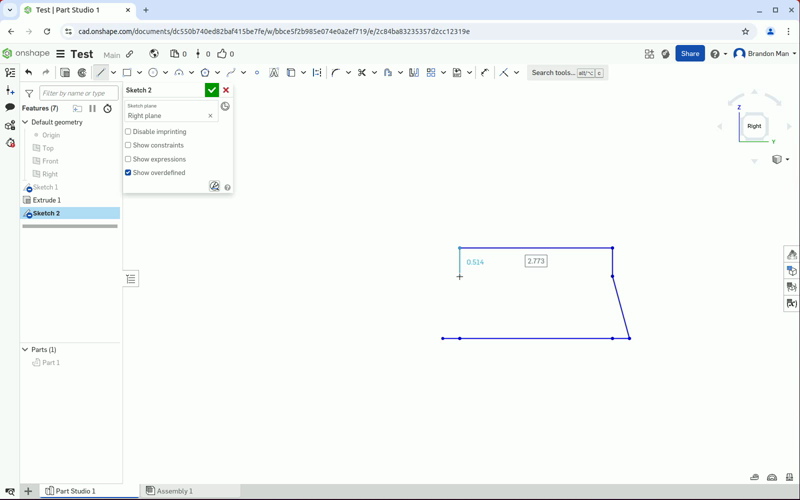
scroll(-6)
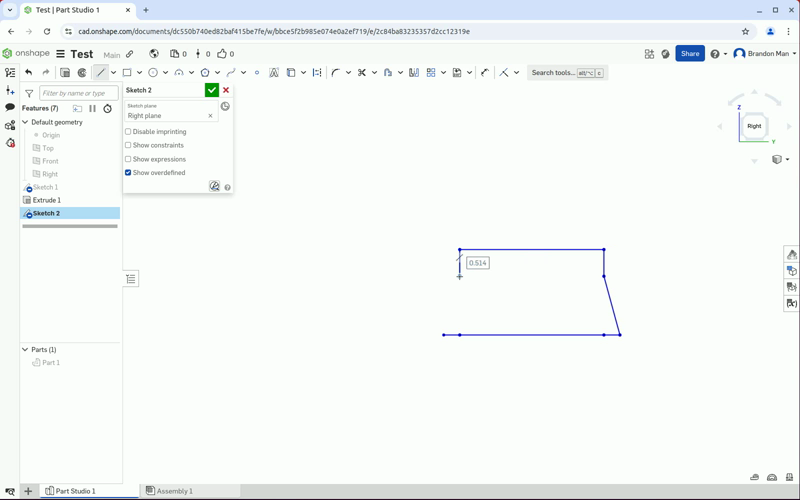
scroll(-6)
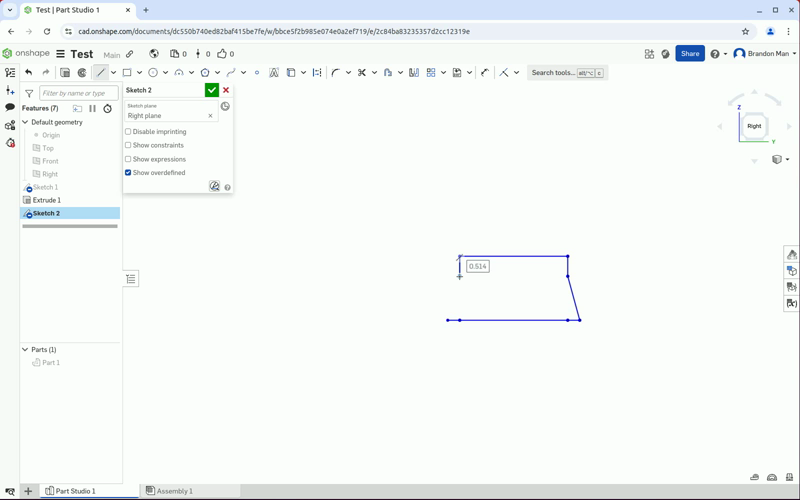
scroll(-6)
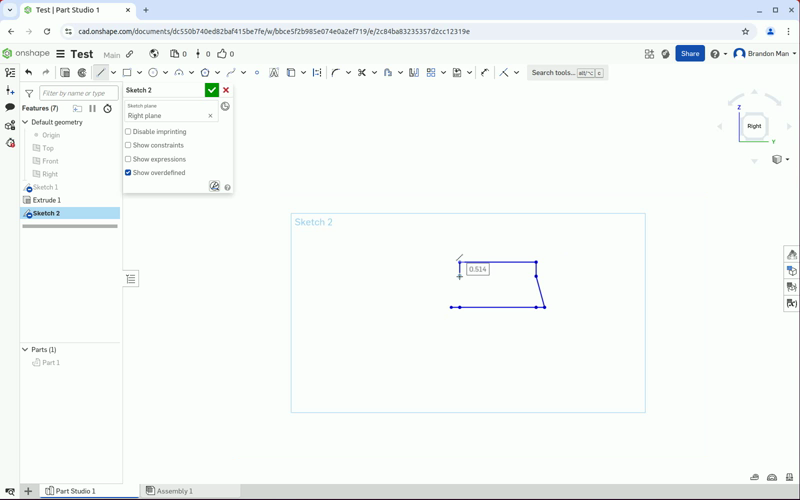
scroll(-6)
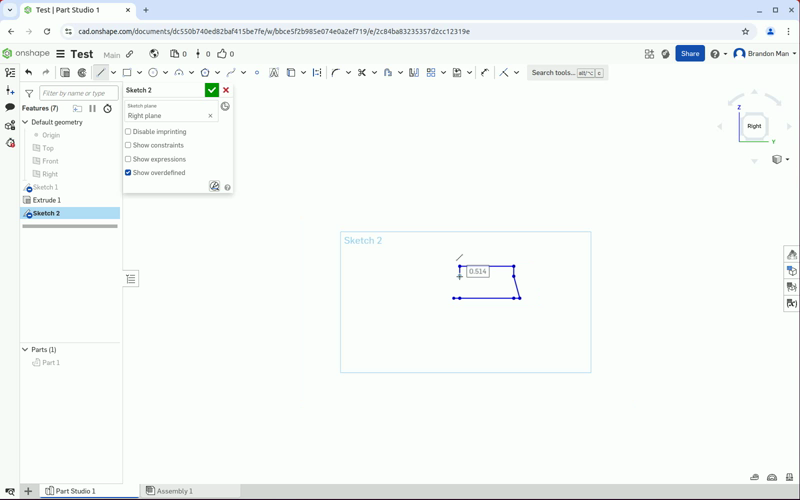
scroll(-6)
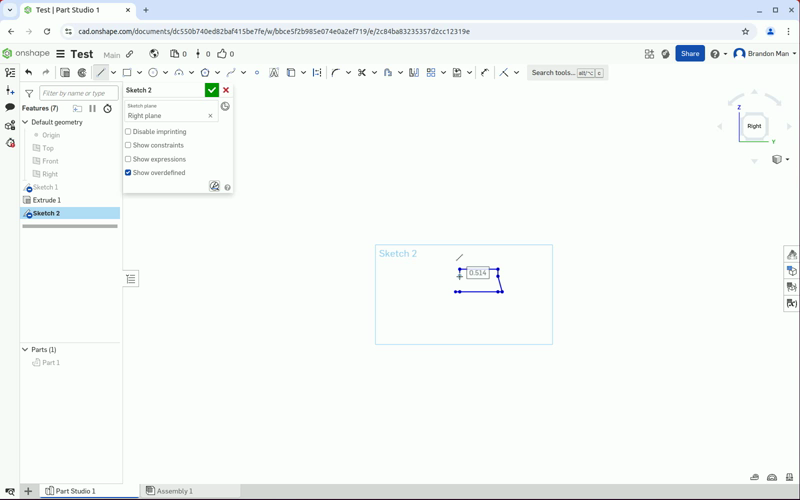
scroll(-6)
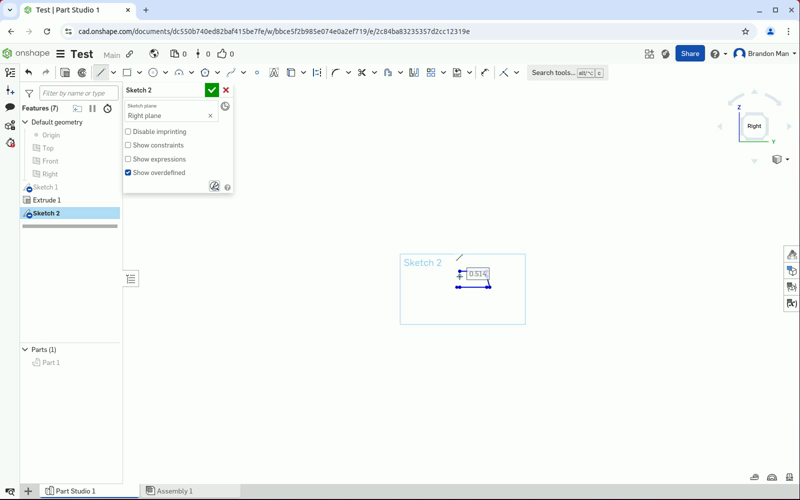
scroll(-6)
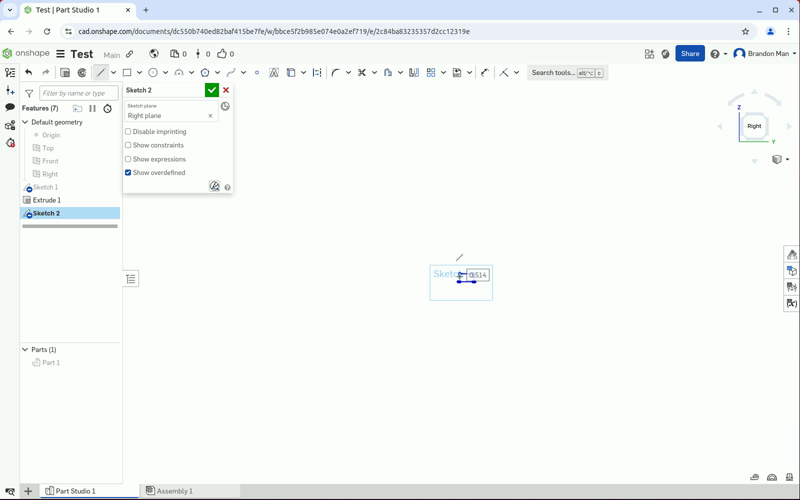
key_up(shift)
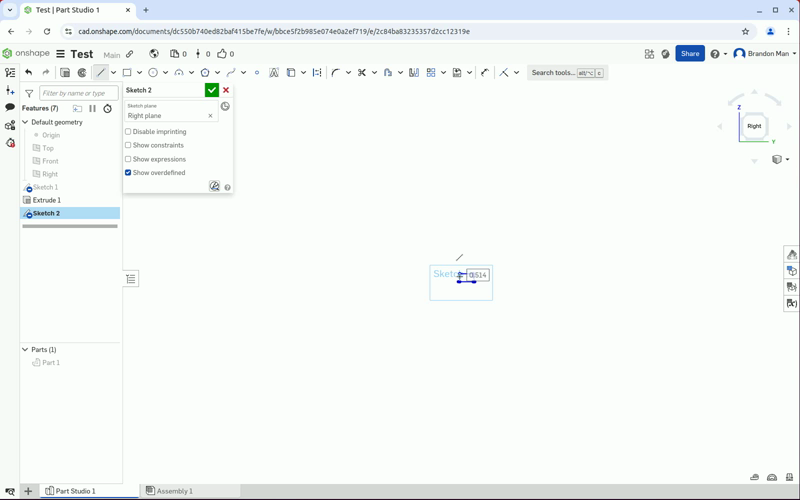
mouse_move(489, 276)
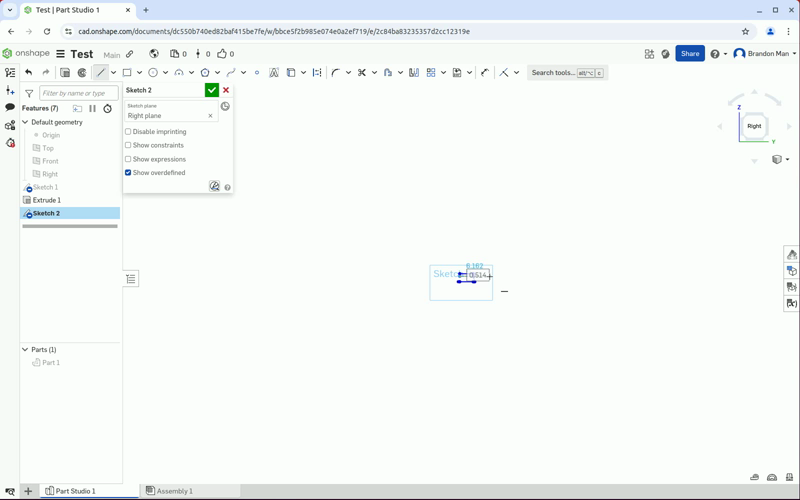
key_down(shift)
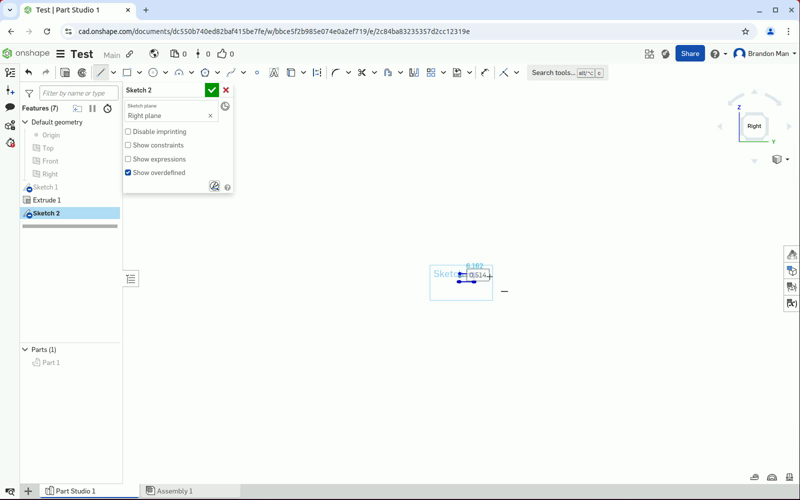
mouse_move(458, 281)
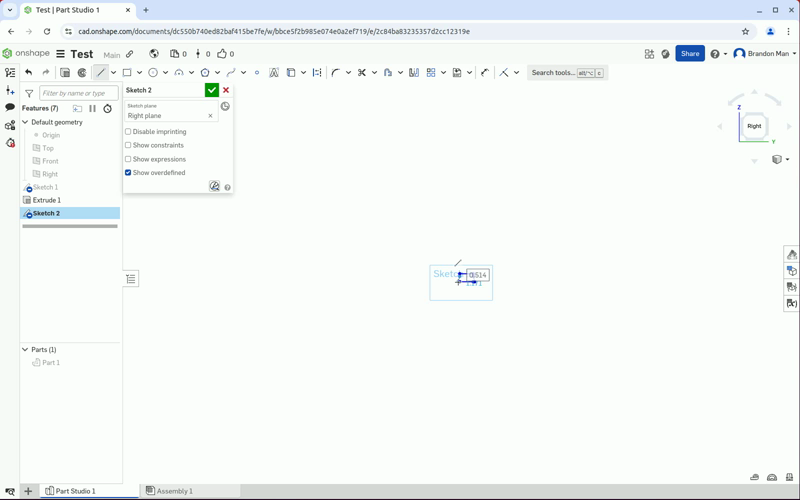
scroll(6)
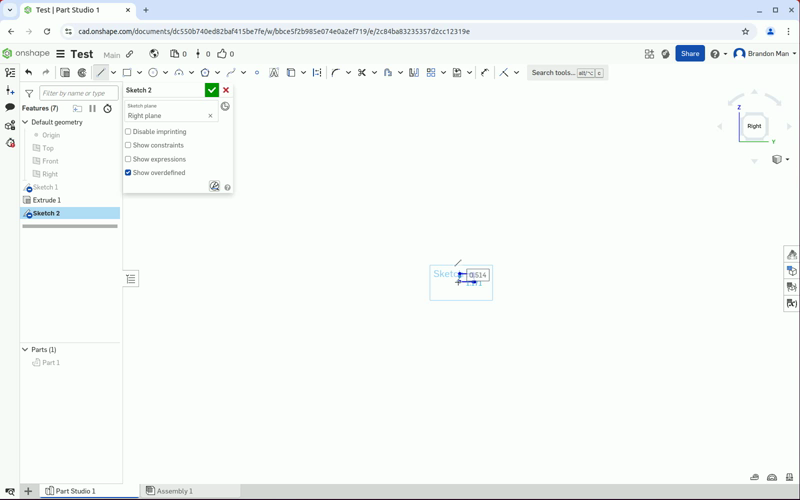
scroll(6)
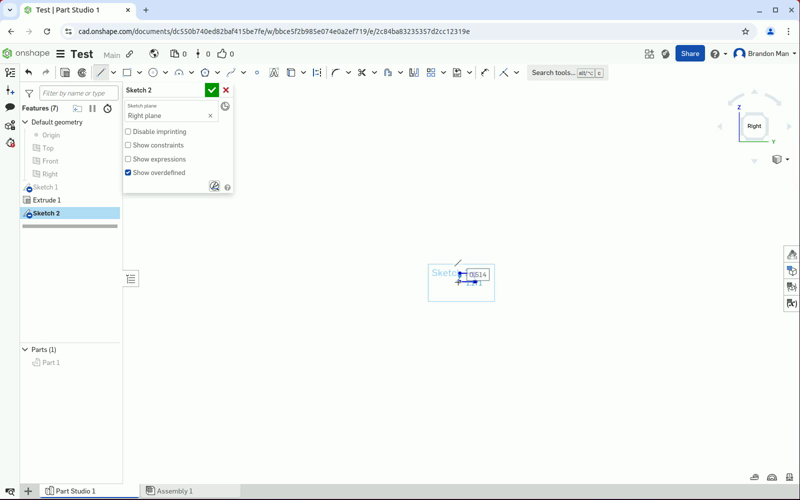
scroll(6)
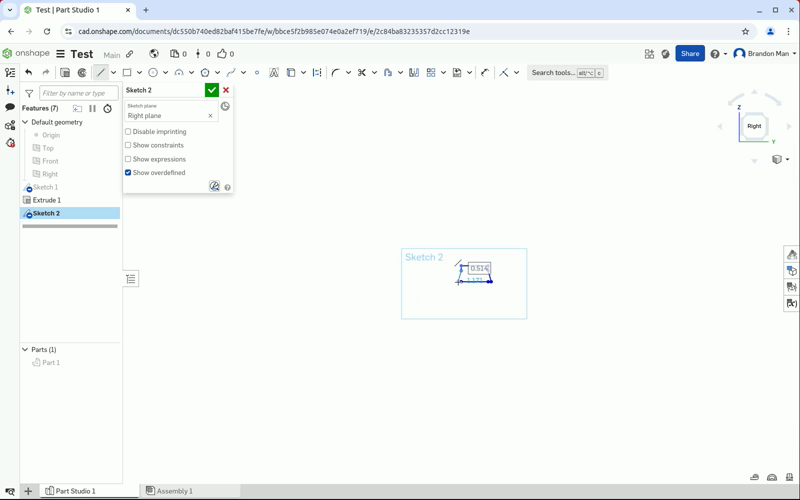
scroll(6)
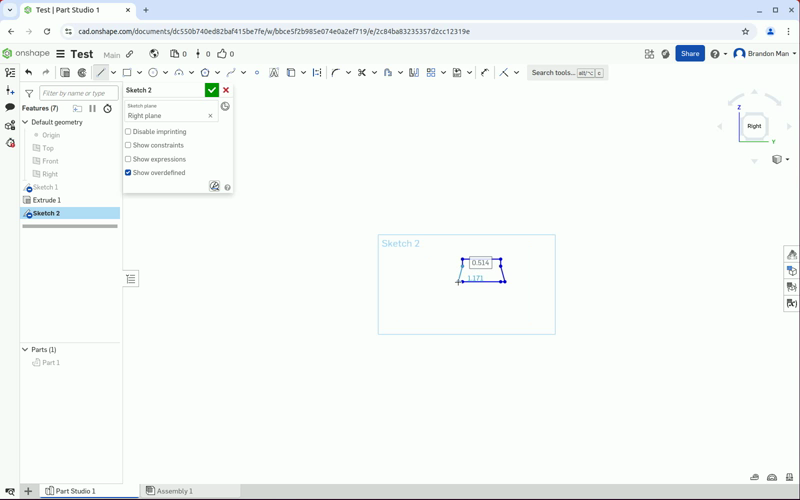
scroll(6)
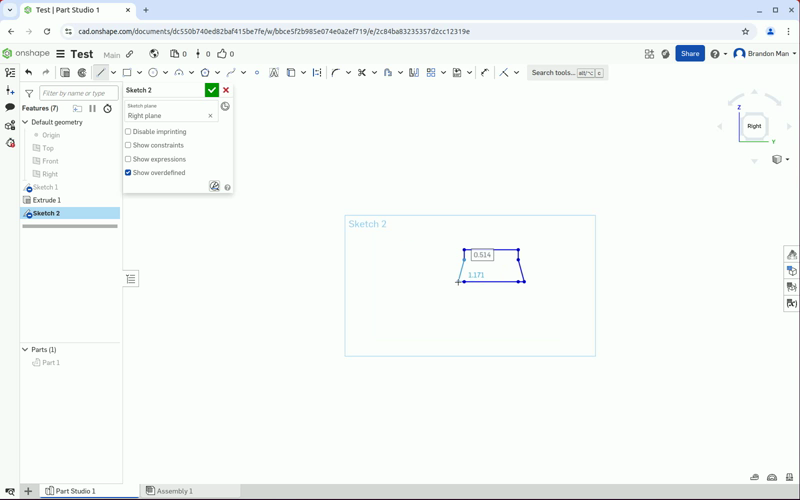
scroll(6)
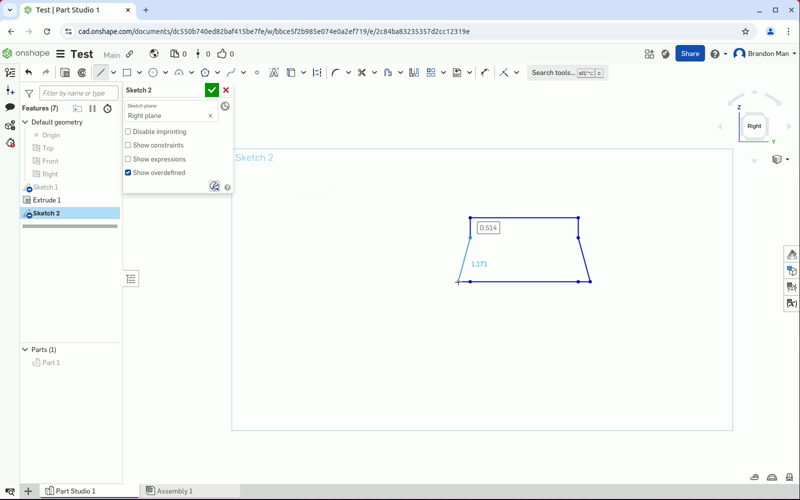
scroll(6)
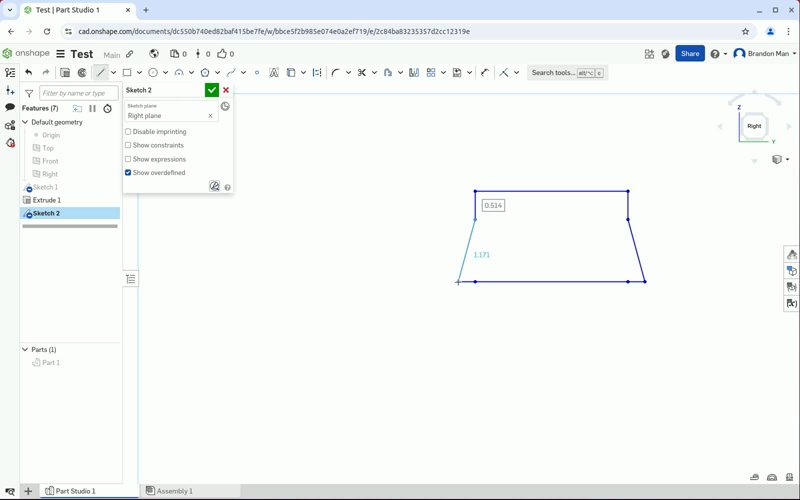
key_up(shift)
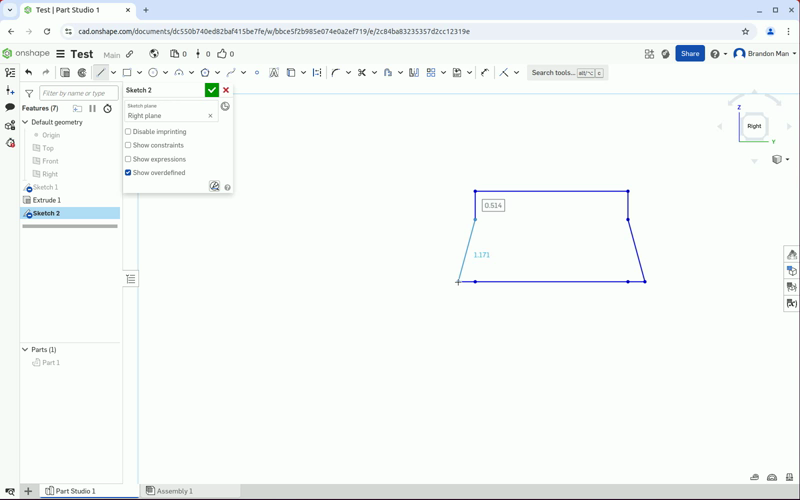
click(458, 281)
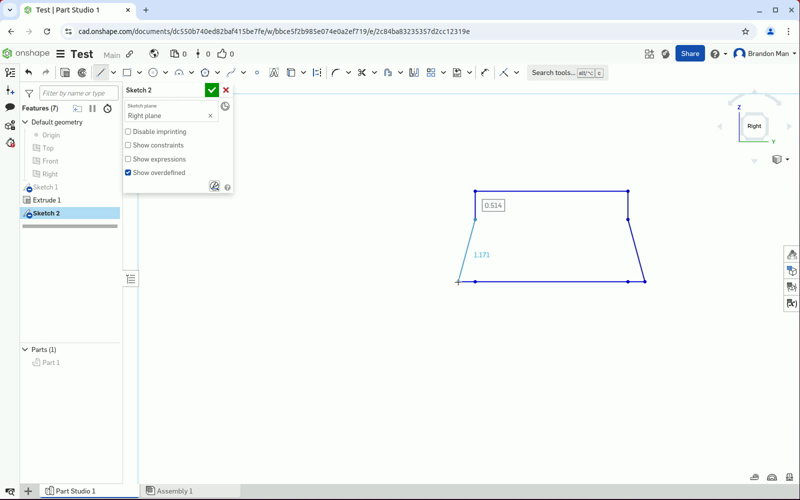
scroll(-6)
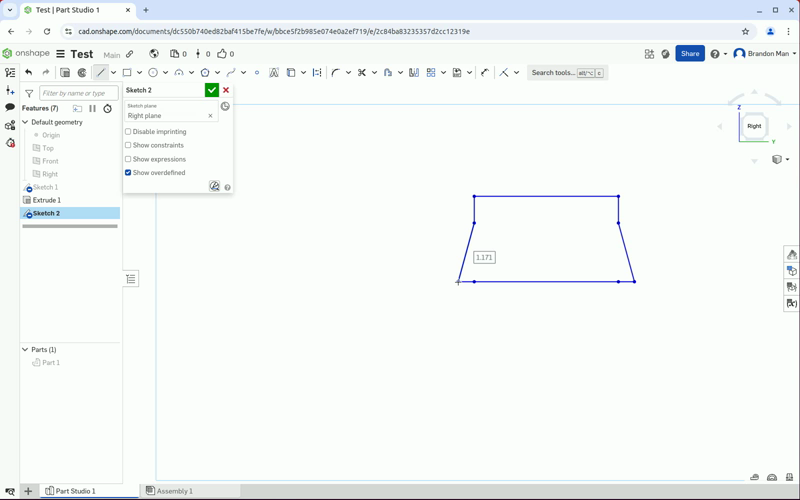
scroll(-6)
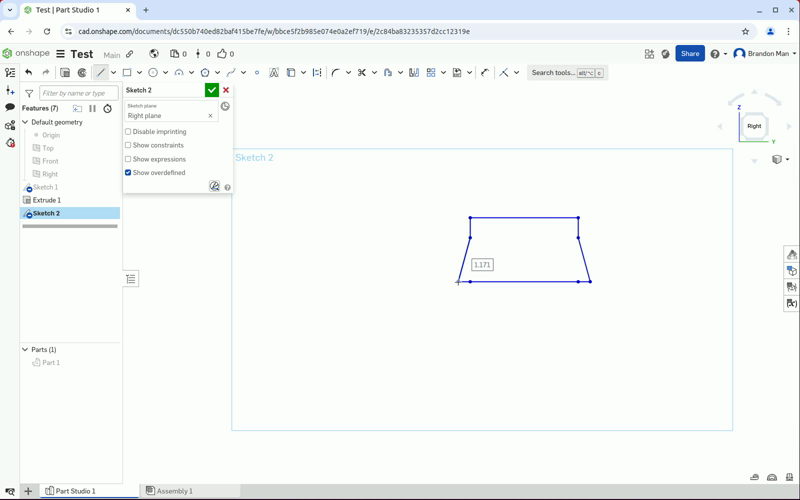
scroll(-6)
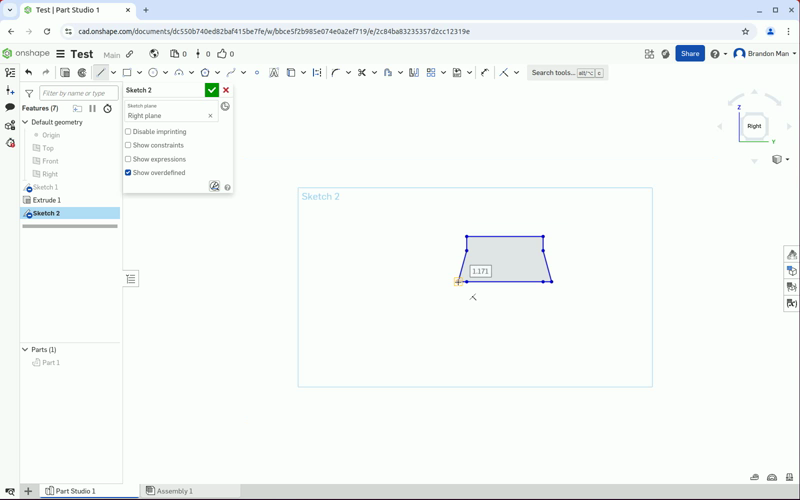
scroll(-6)
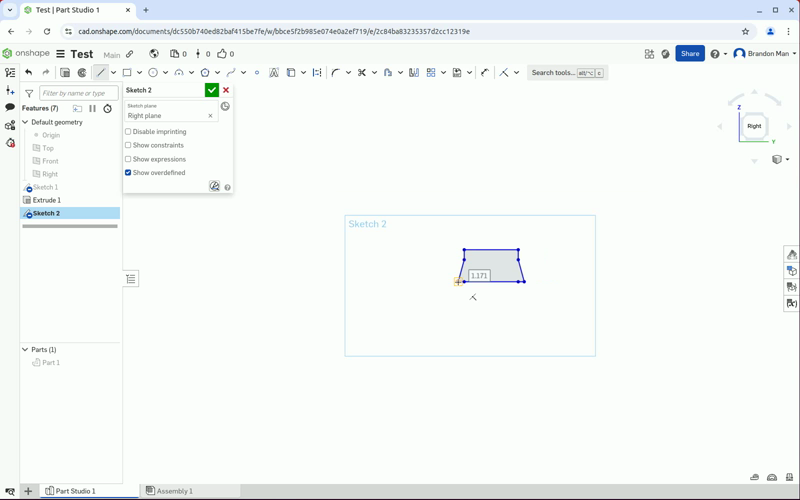
scroll(-6)
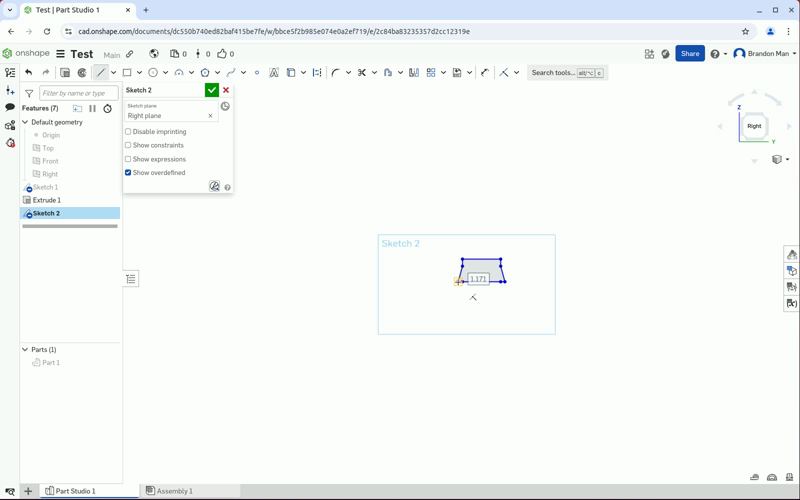
scroll(-6)
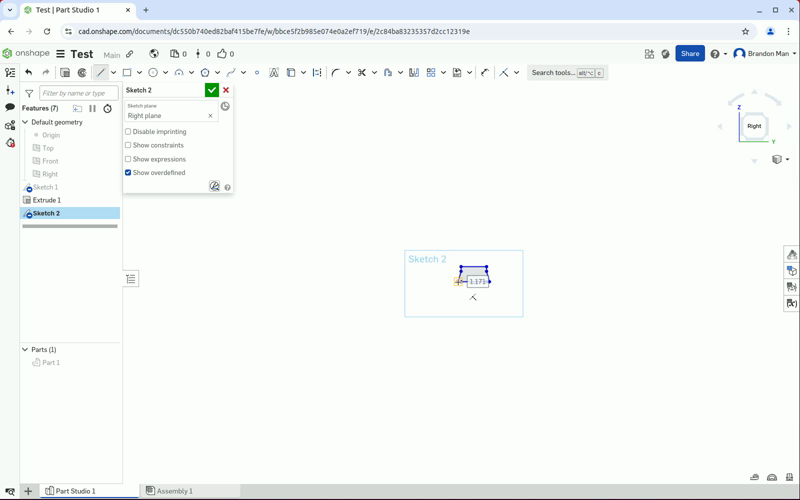
scroll(-6)
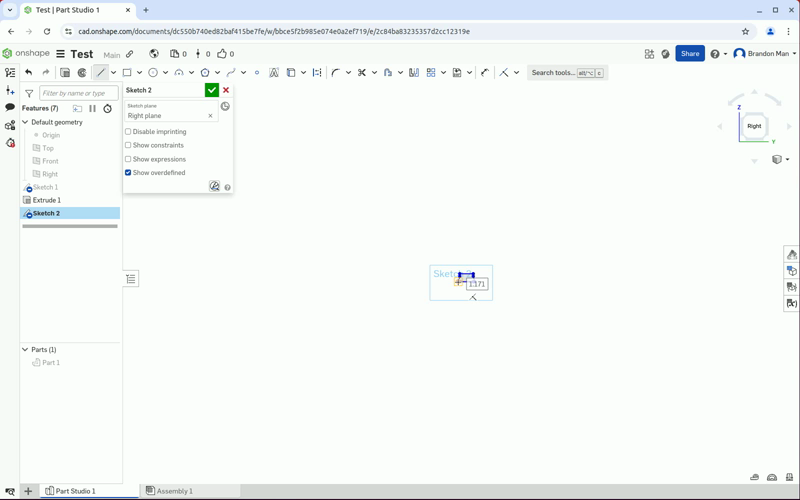
key(esc)
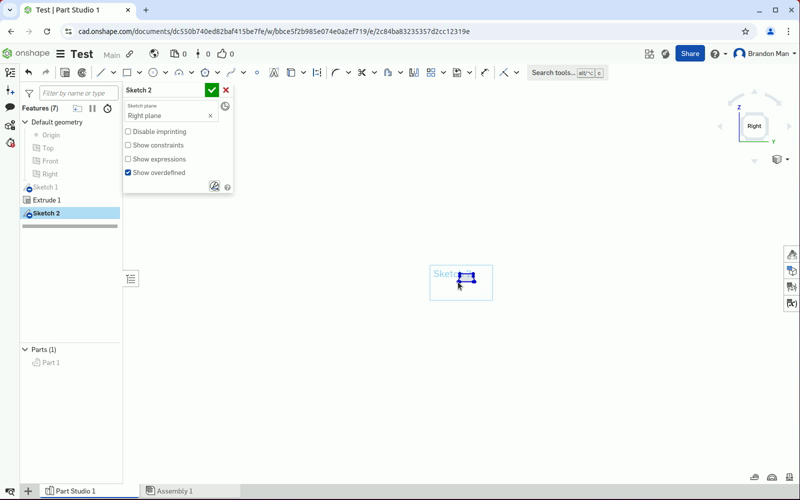
mouse_move(461, 279)
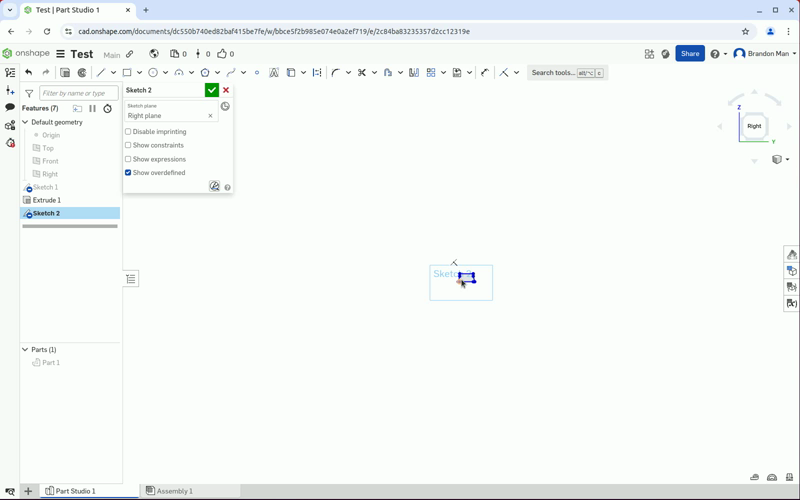
scroll(6)
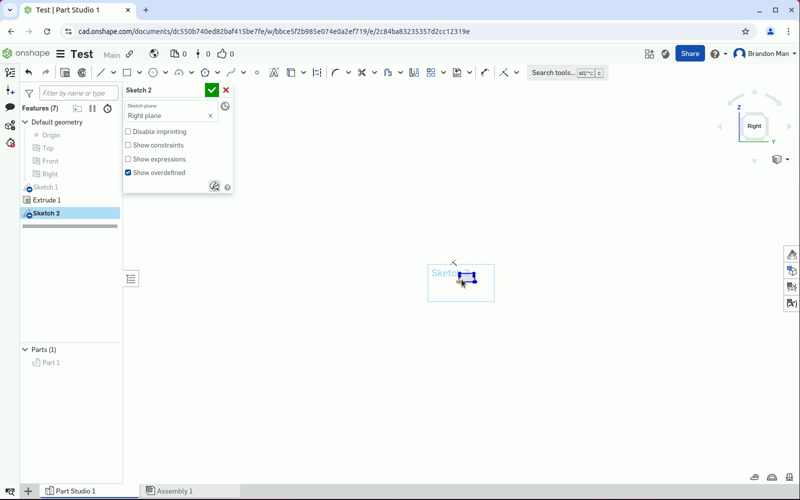
scroll(6)
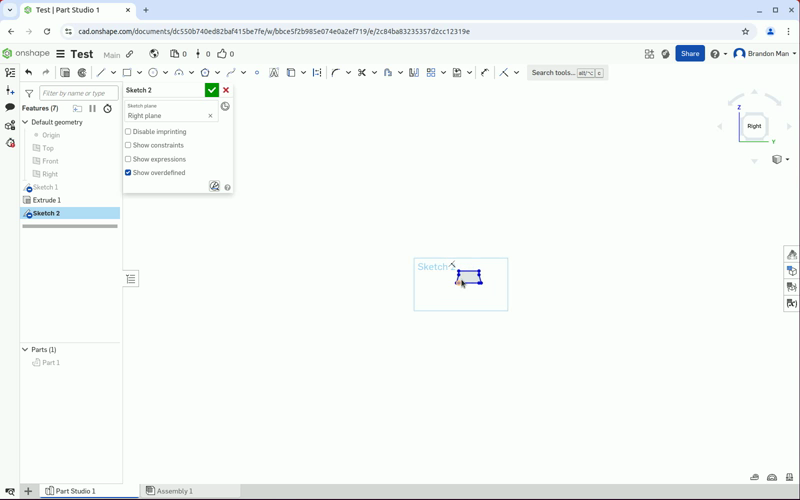
scroll(6)
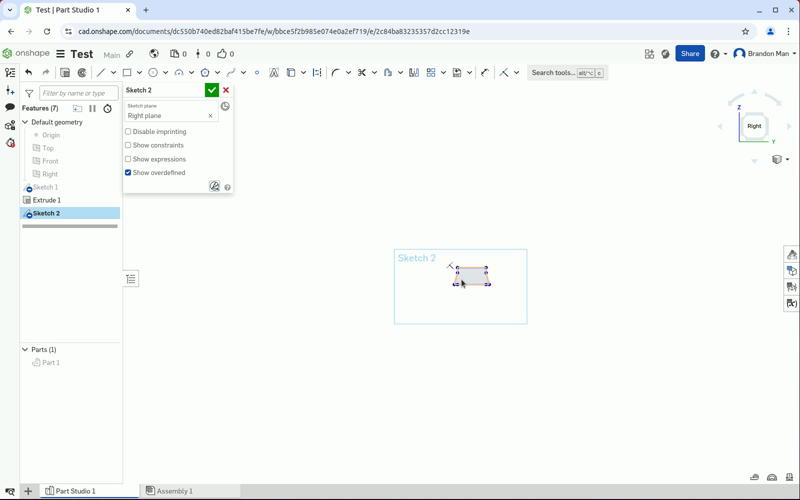
scroll(6)
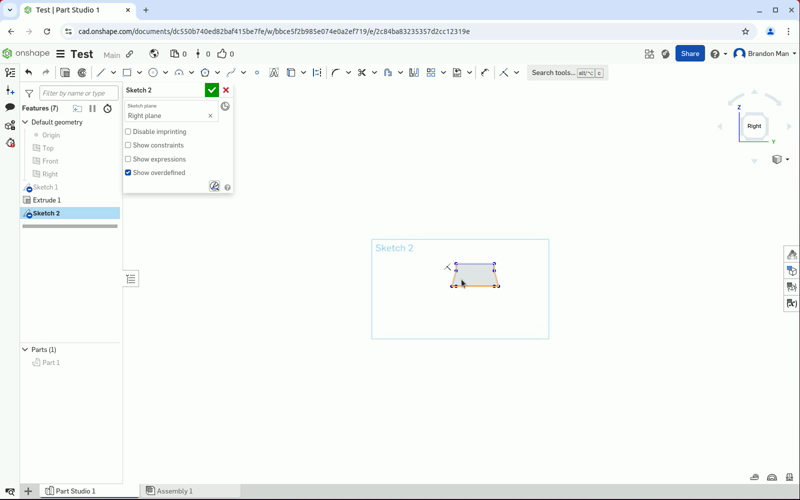
scroll(6)
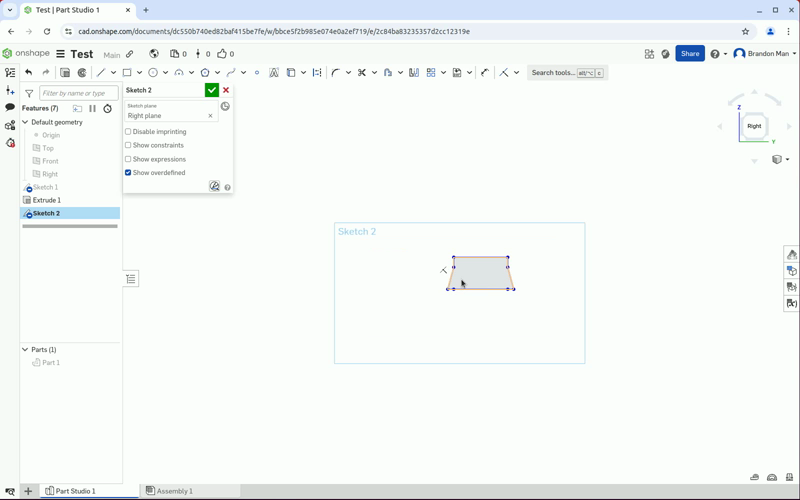
scroll(6)
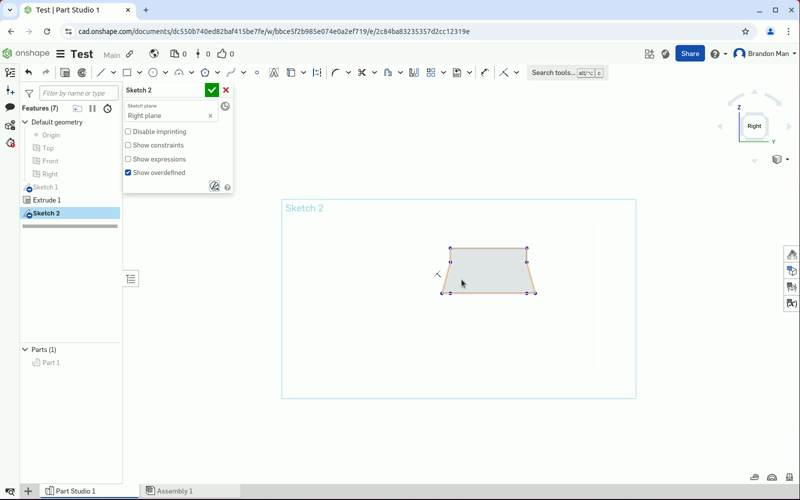
scroll(6)
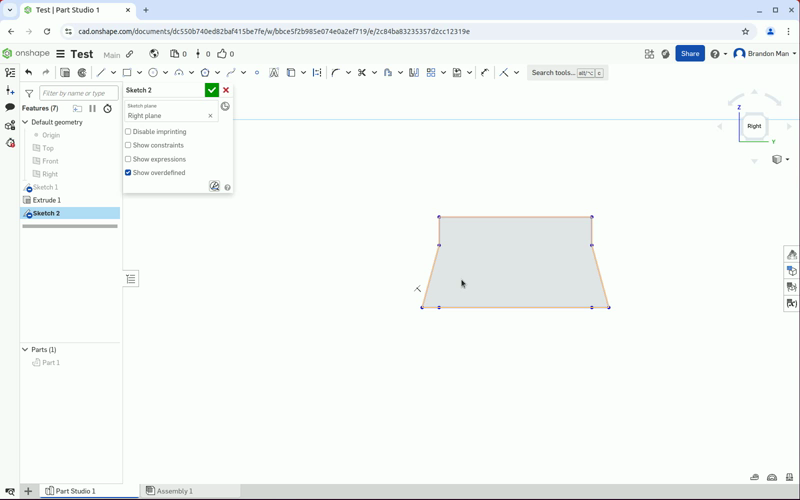
click(461, 279)
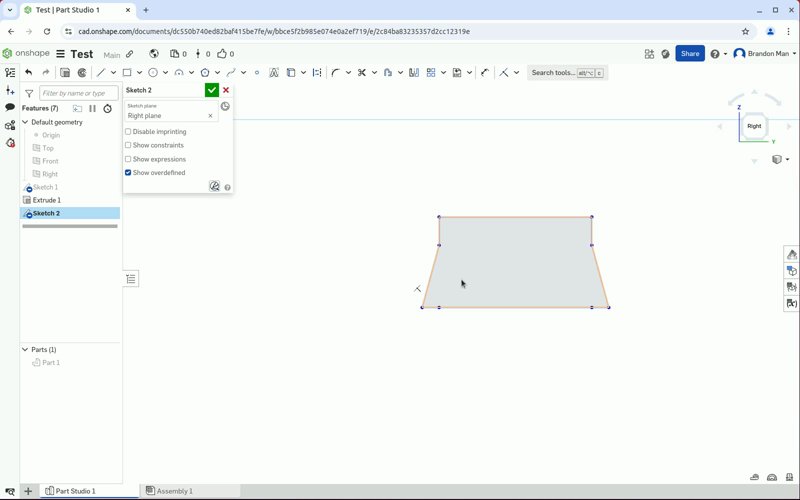
scroll(-6)
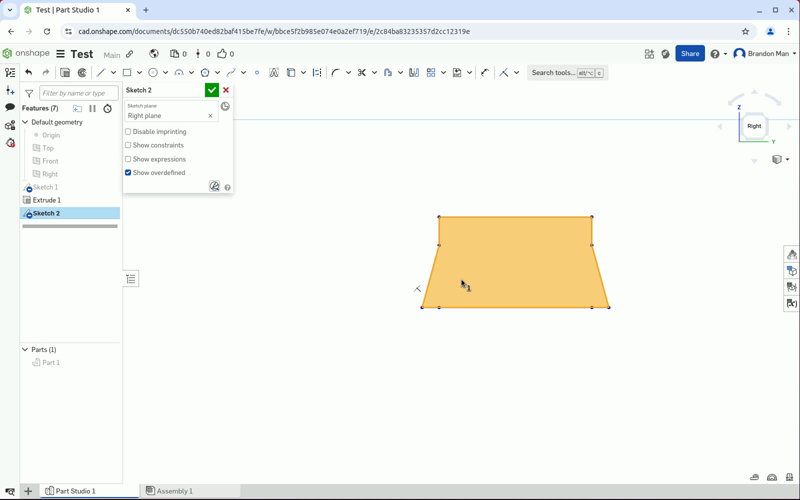
scroll(-6)
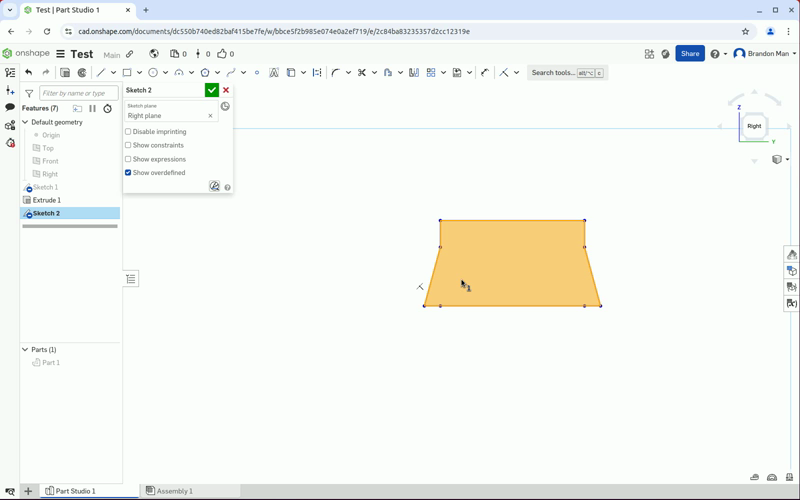
scroll(-6)
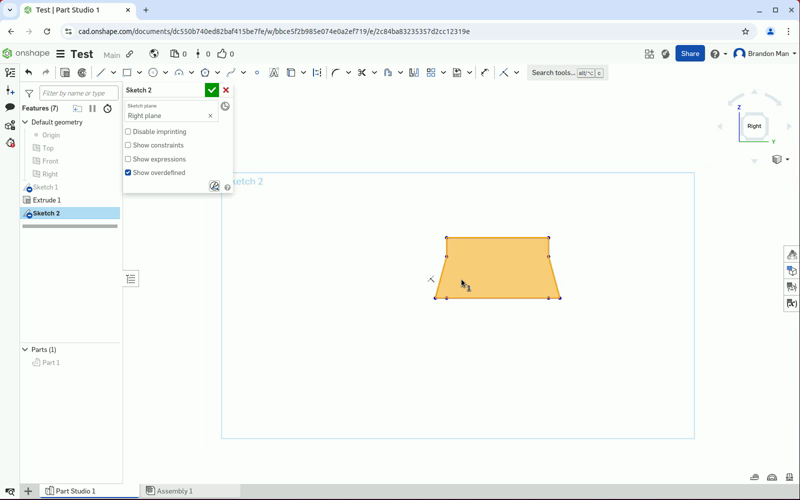
scroll(-6)
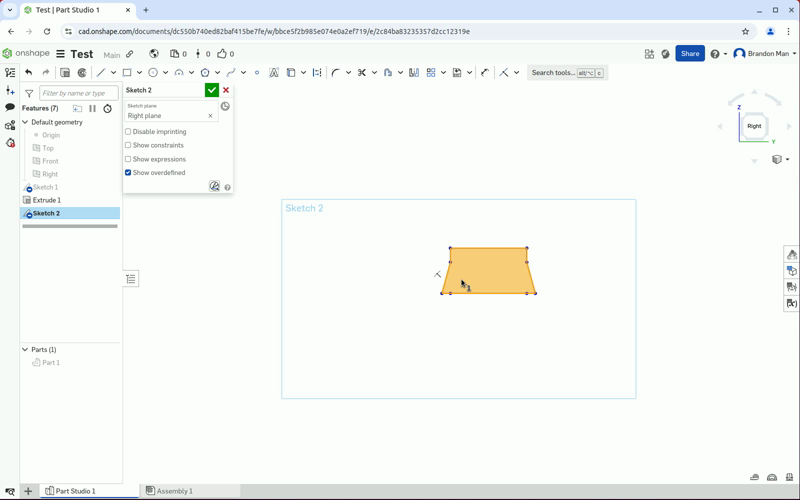
scroll(-6)
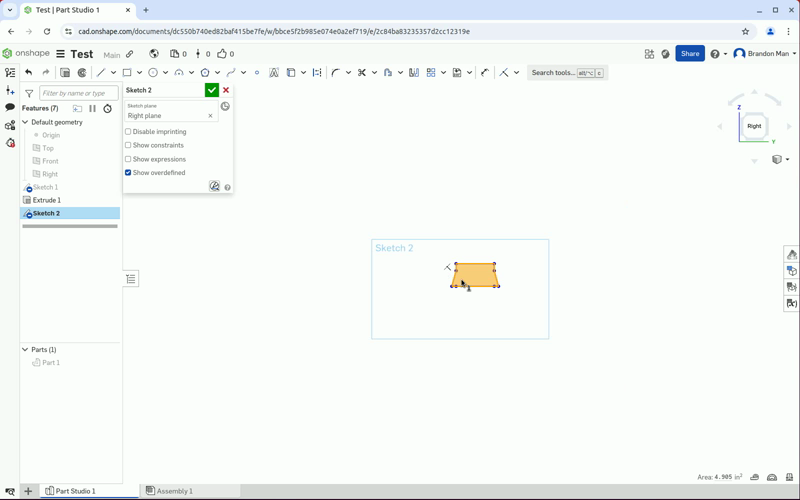
scroll(-6)
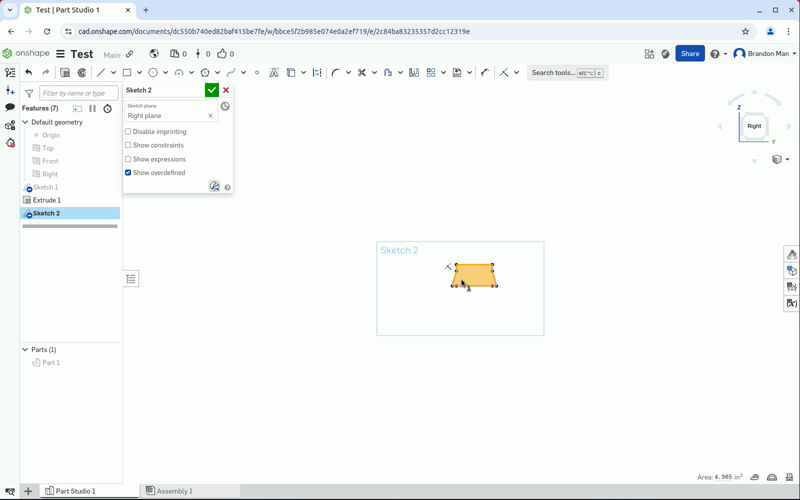
scroll(-6)
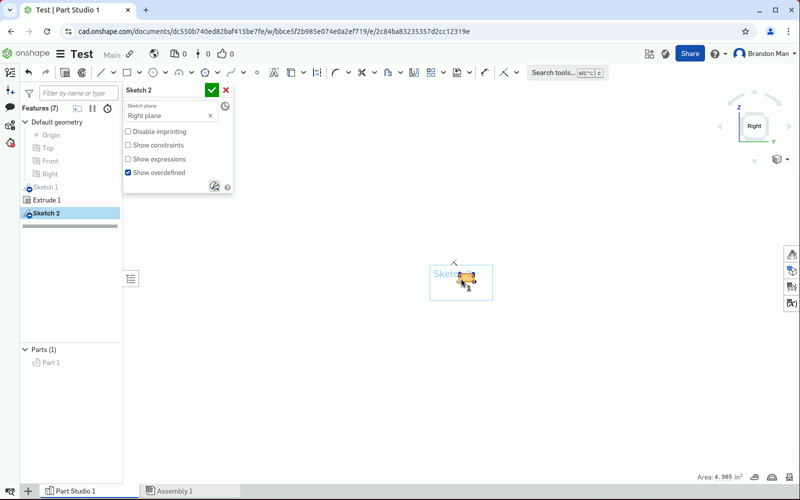
mouse_move(73, 352)
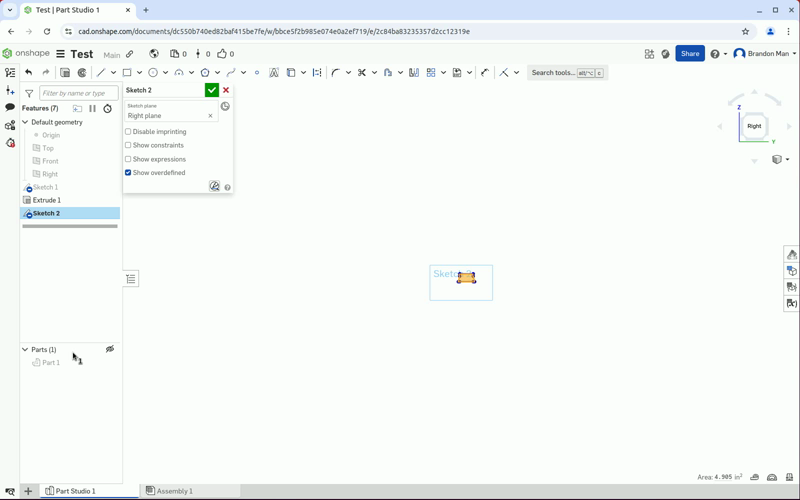
key(shift+y)
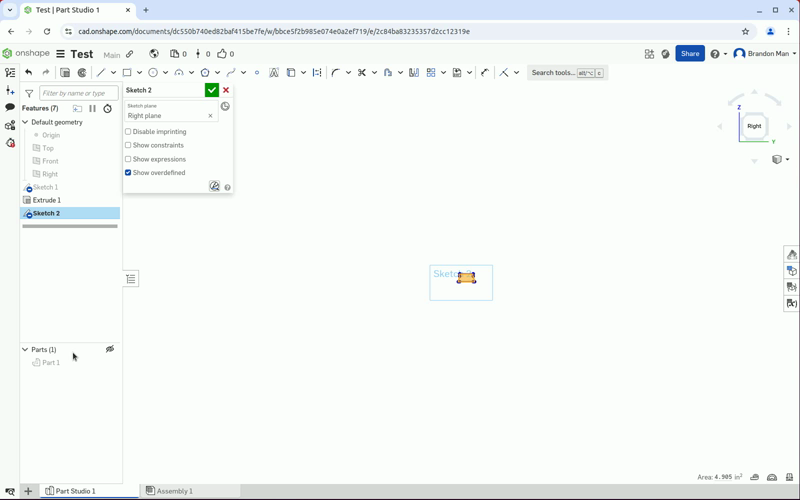
key(shift+e)
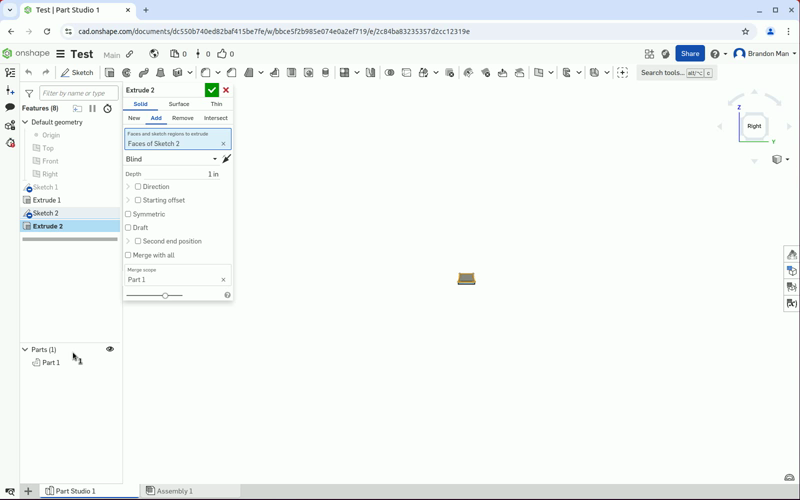
mouse_move(143, 106)
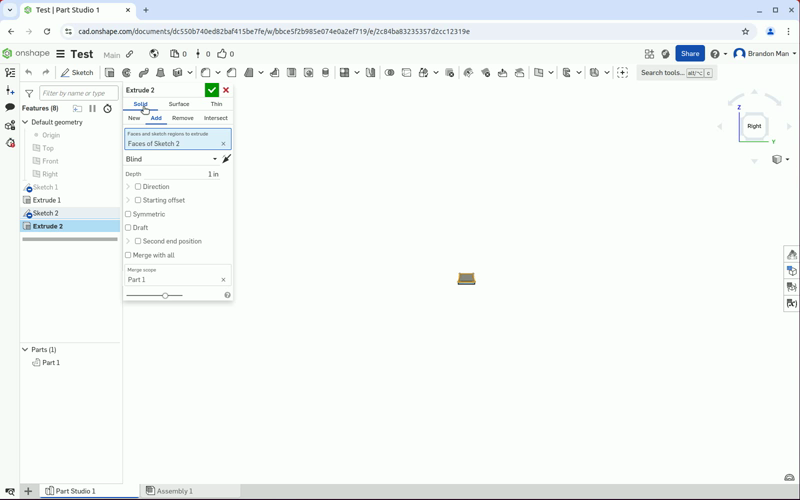
click(143, 106)
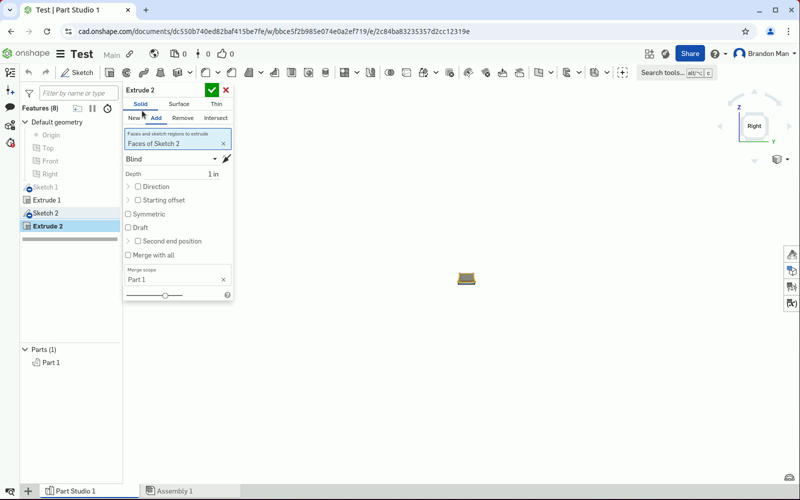
mouse_move(137, 120)
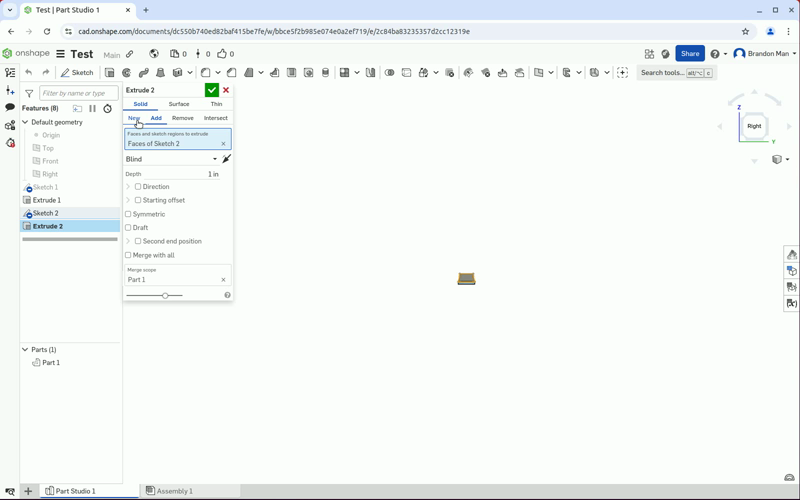
click(137, 120)
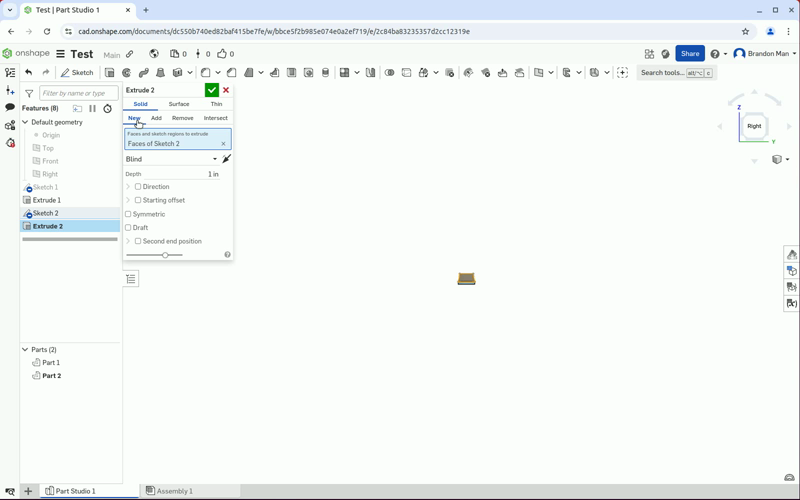
key(tab, 4)
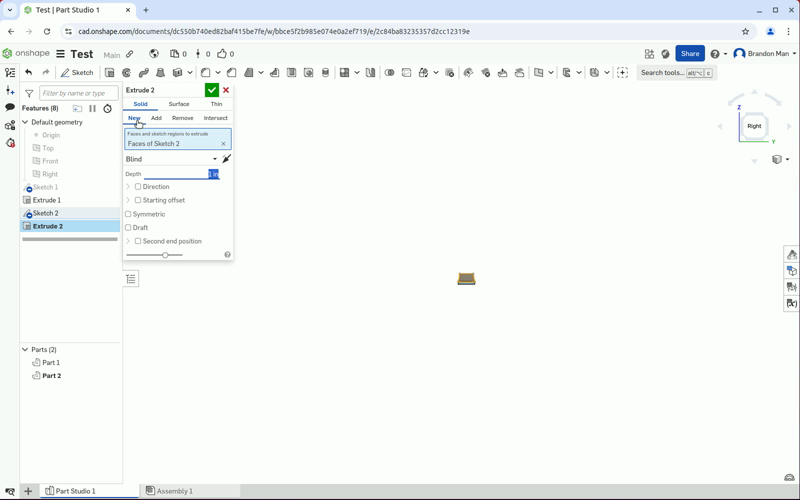
text(23.108)
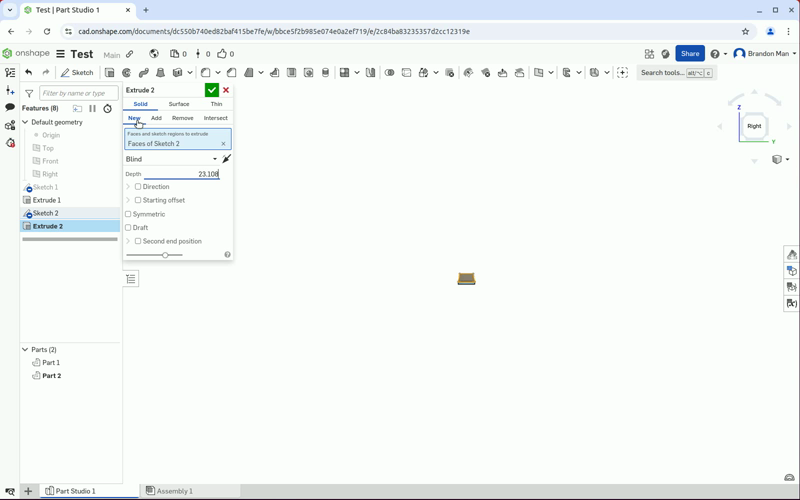
key(enter)
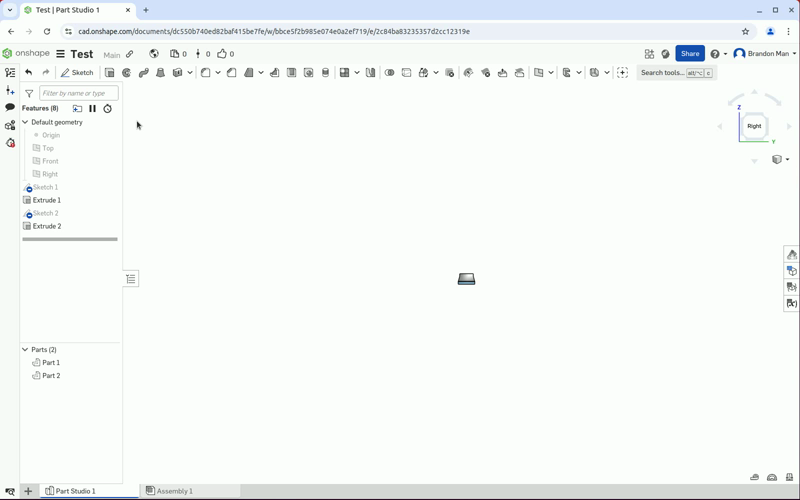
key(shift+h)
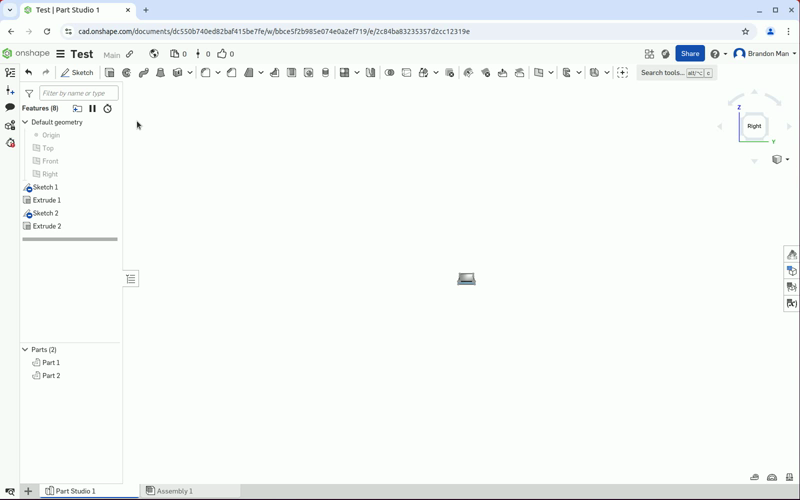
key(shift+h)
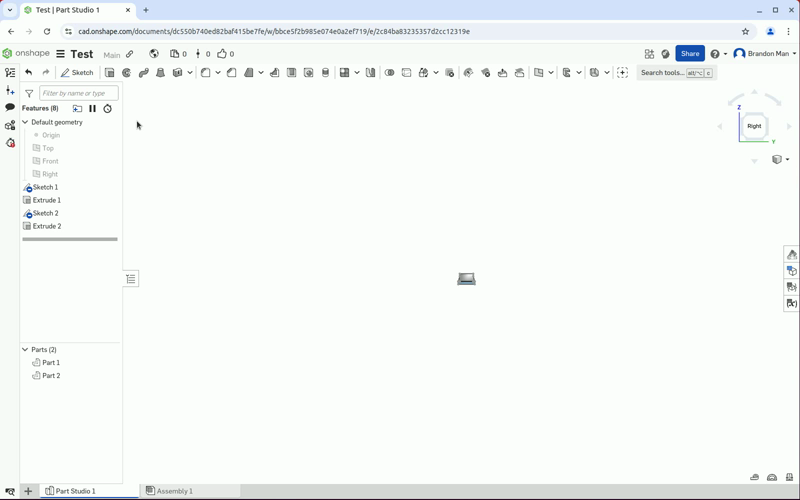
key(shift+7)
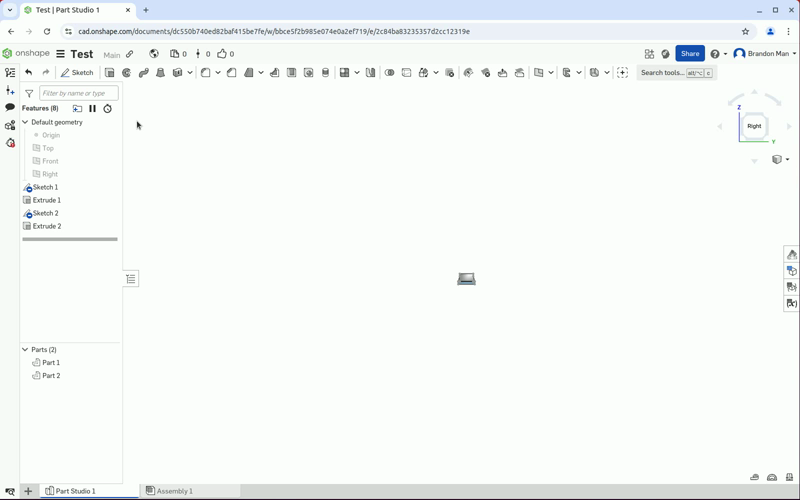
key(right, 2)
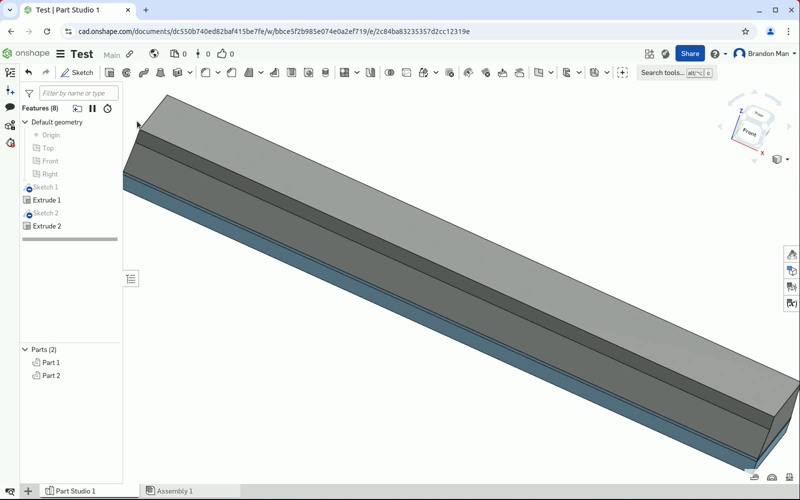
key(down, 2)
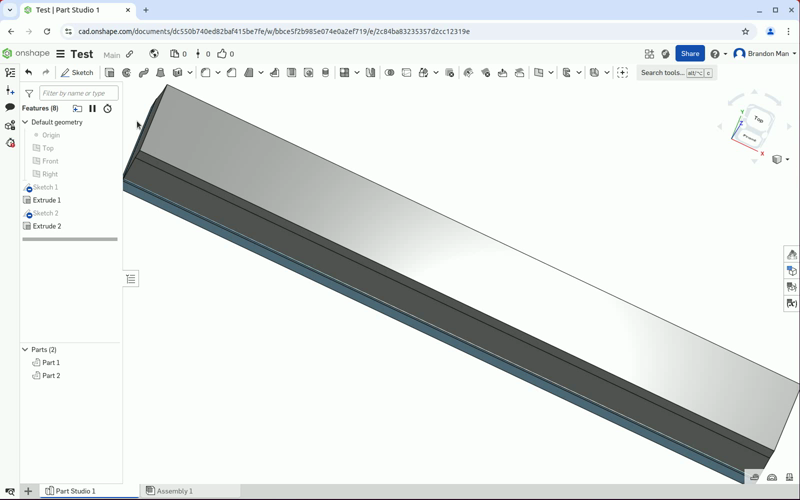
key(up, 2)
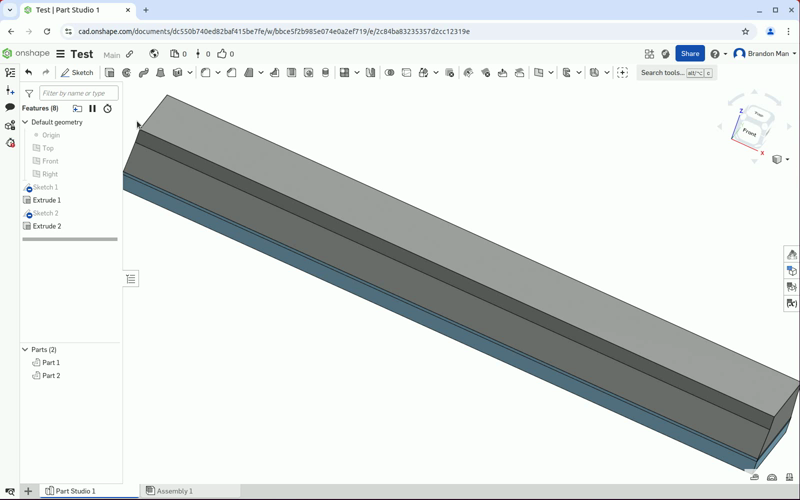
key(left, 2)
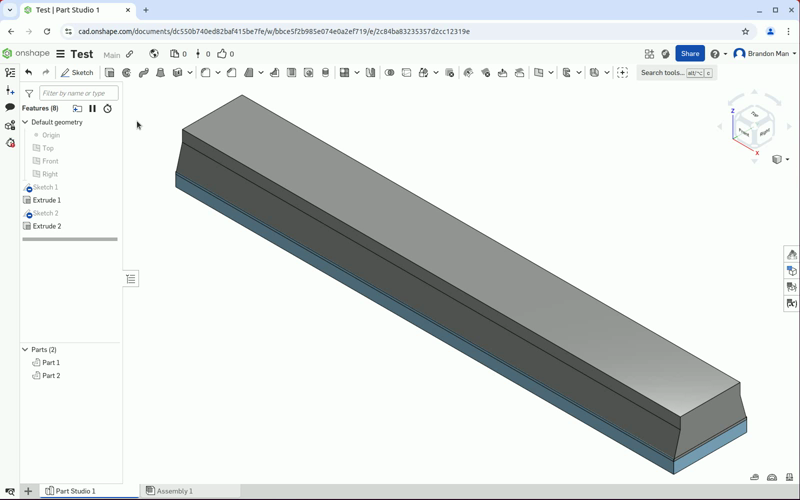
mouse_move(73, 189)
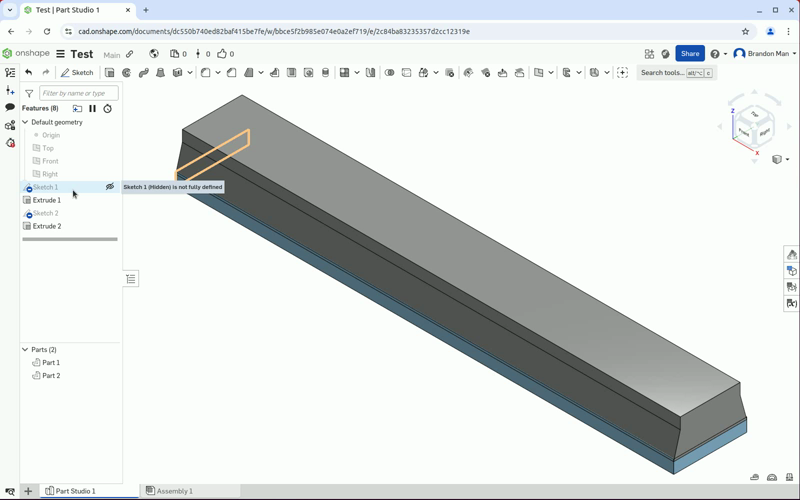
click(73, 189)